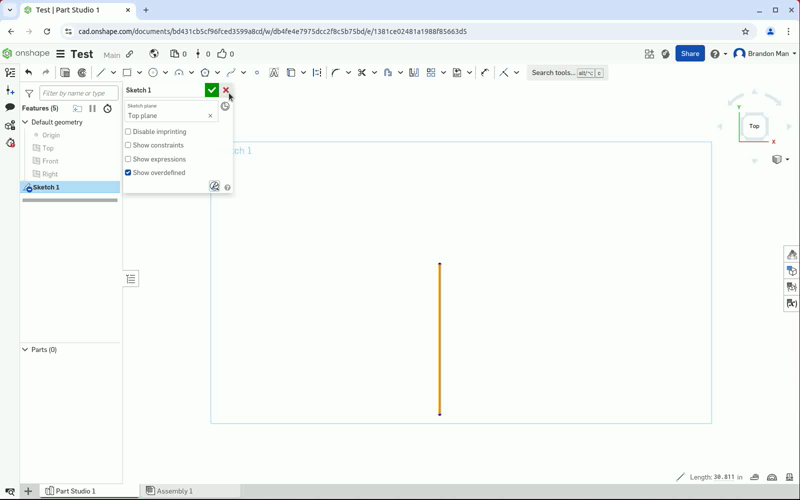
key(shift+h)
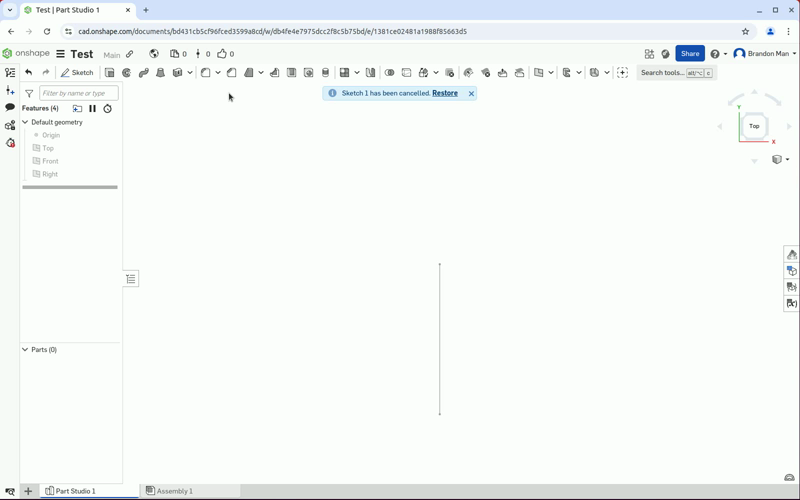
mouse_move(73, 352)
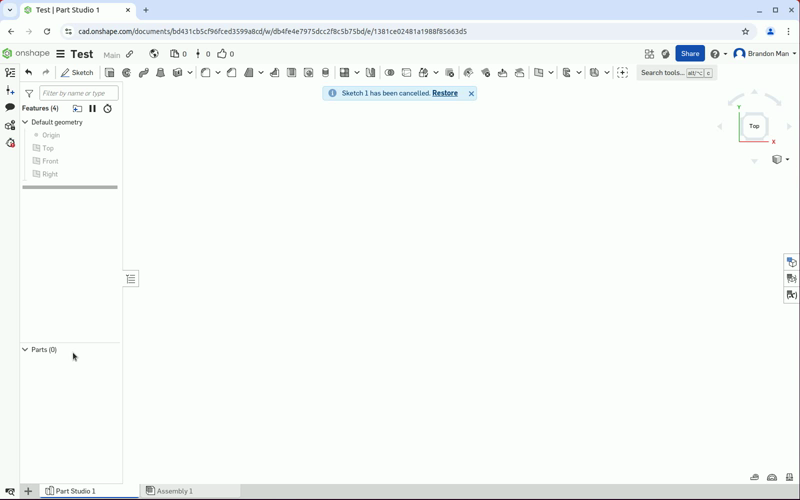
key(y)
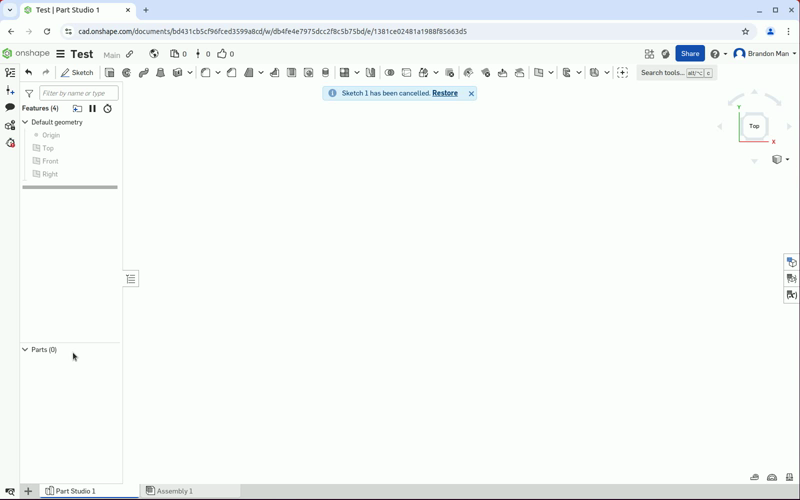
key(shift+p)
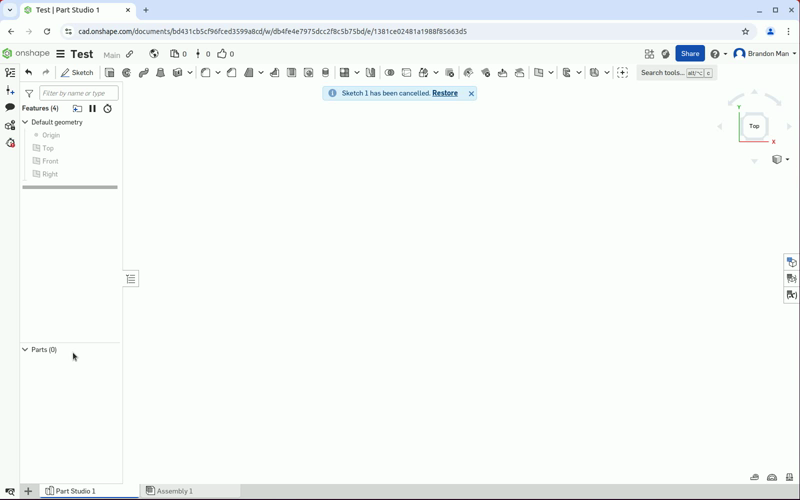
key(space)
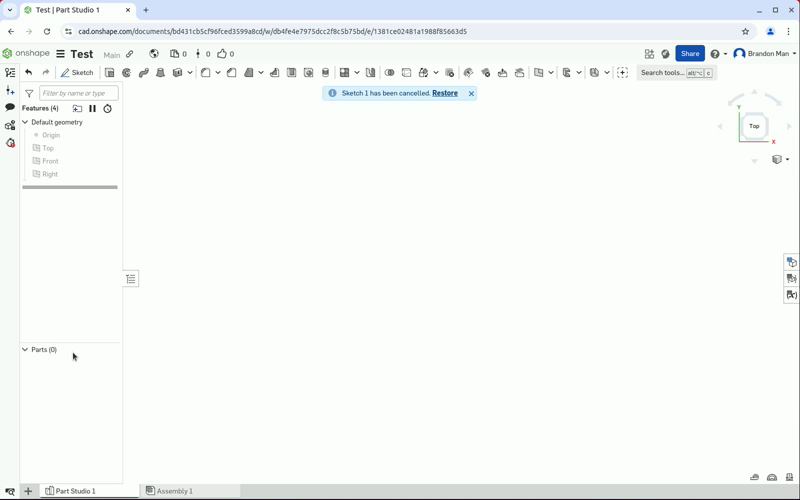
key_down(shift)
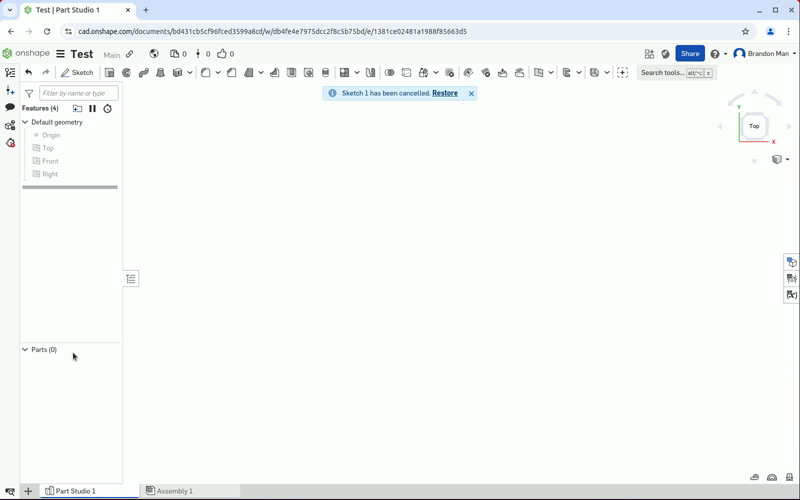
key(up)
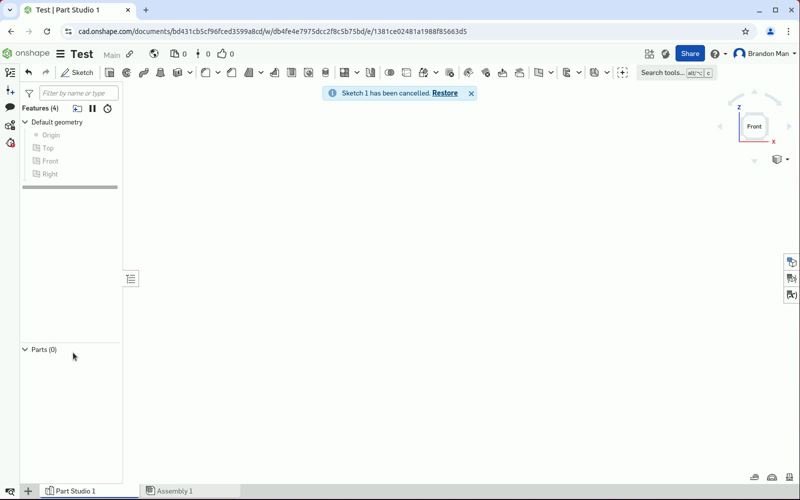
key_up(shift)
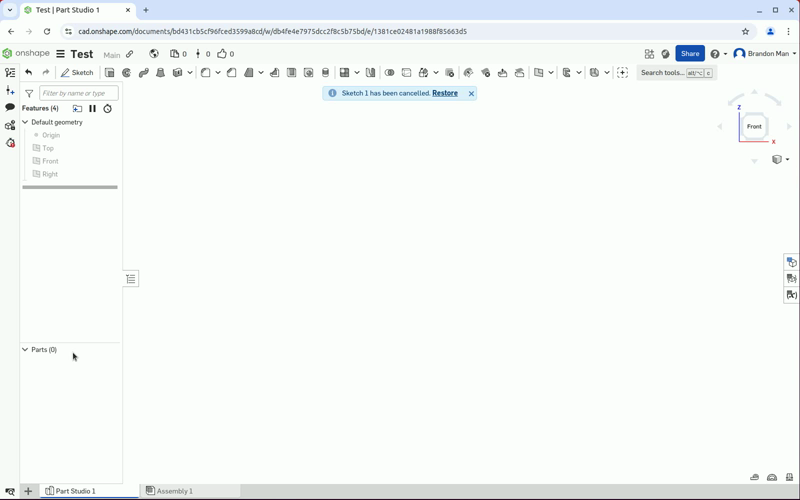
mouse_move(73, 352)
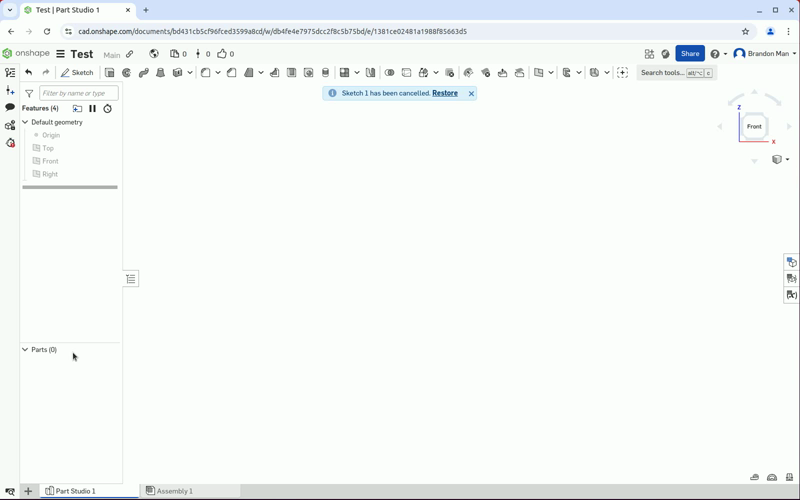
key(shift+y)
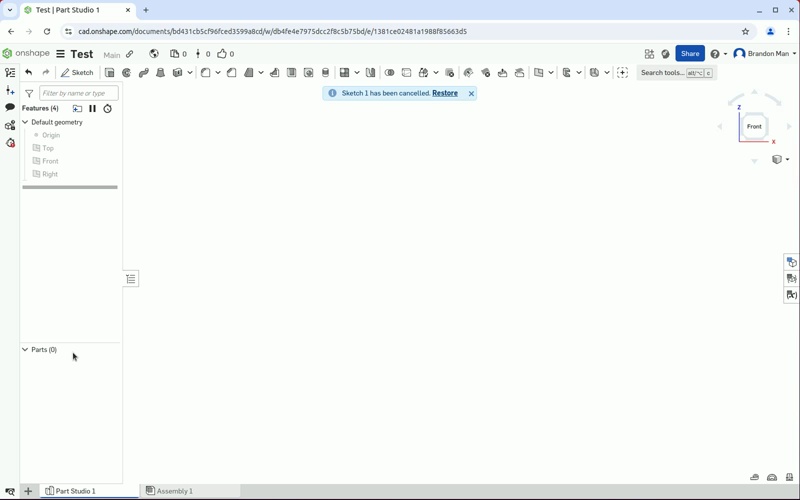
key(shift+s)
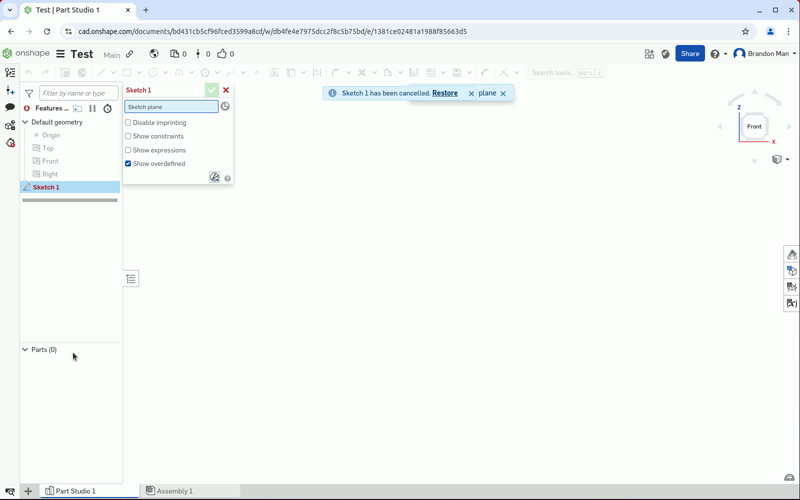
mouse_move(73, 163)
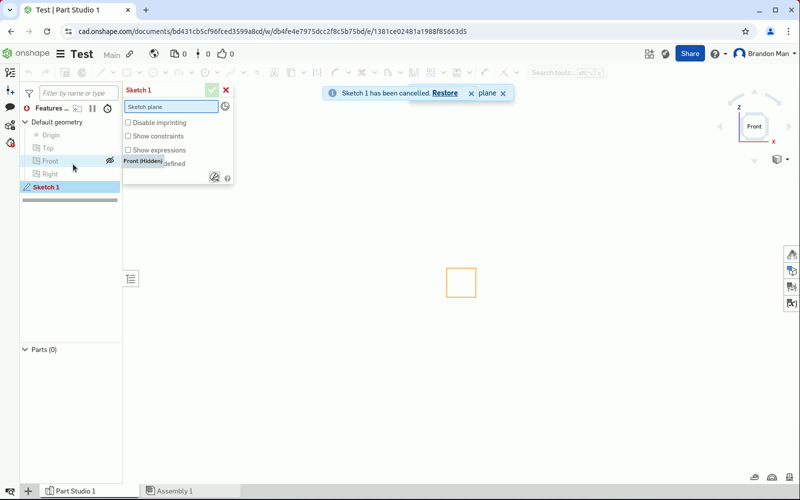
click(73, 163)
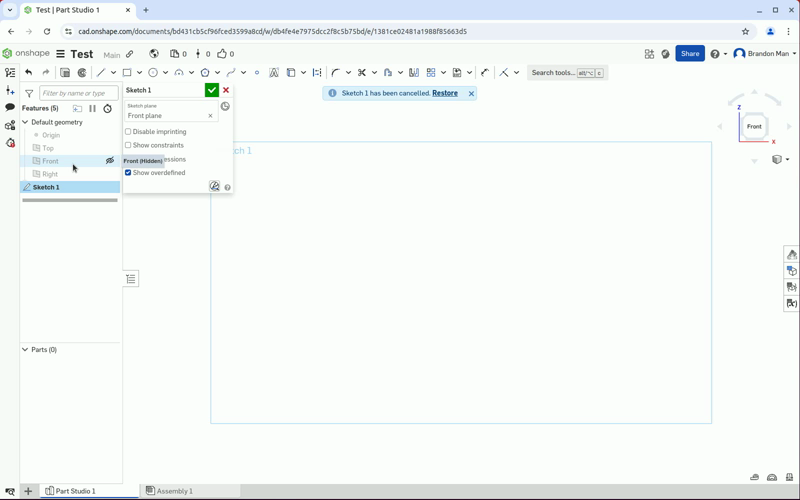
mouse_move(73, 352)
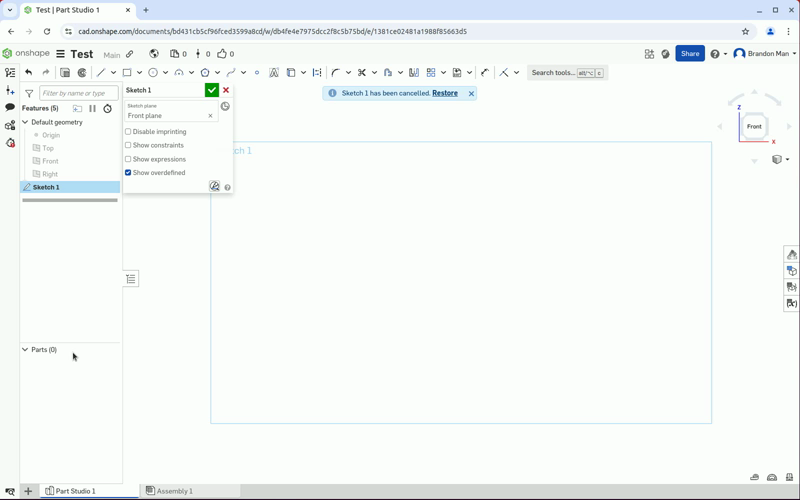
key(y)
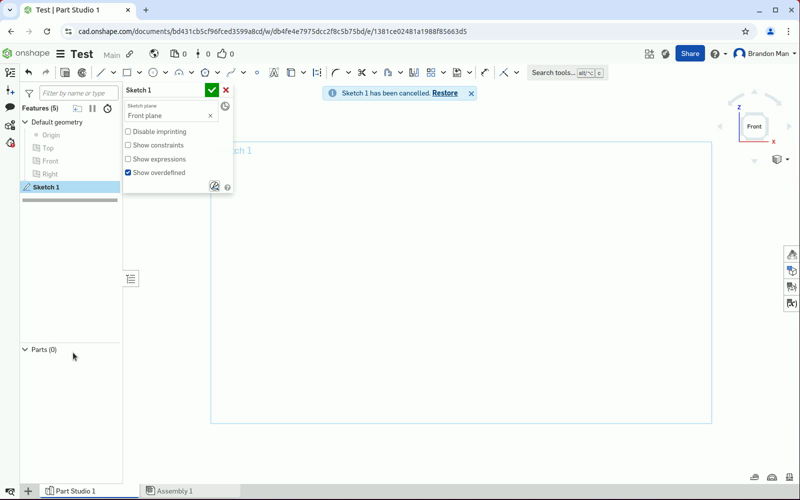
key(l)
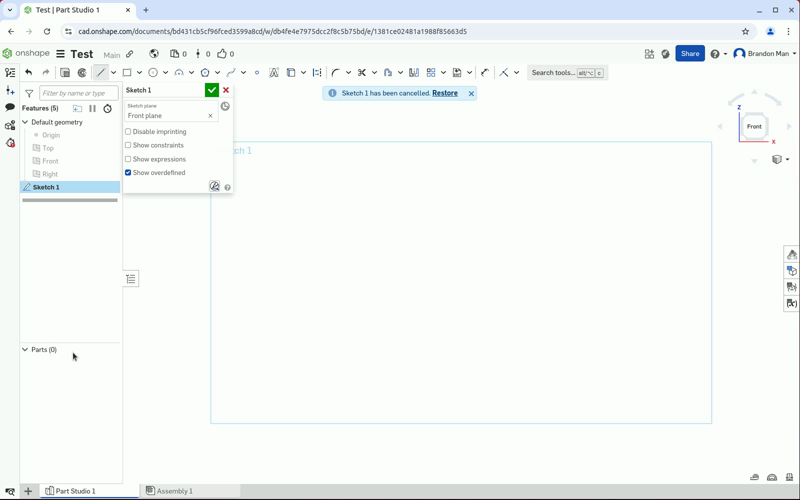
key_down(shift)
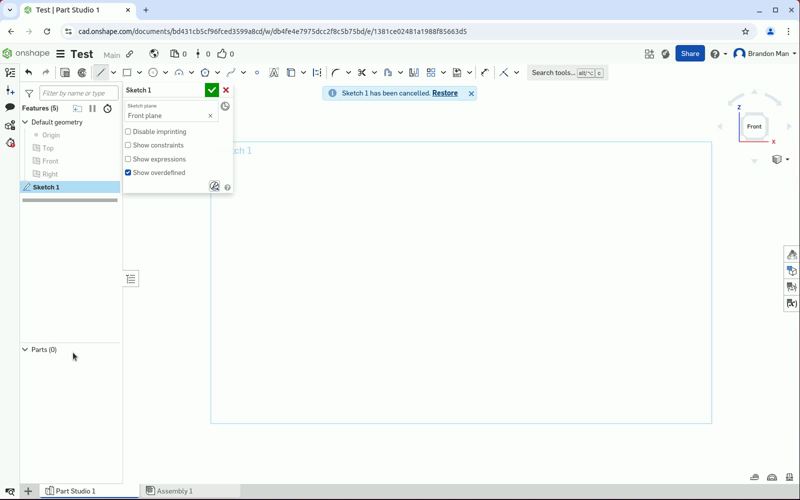
mouse_move(474, 282)
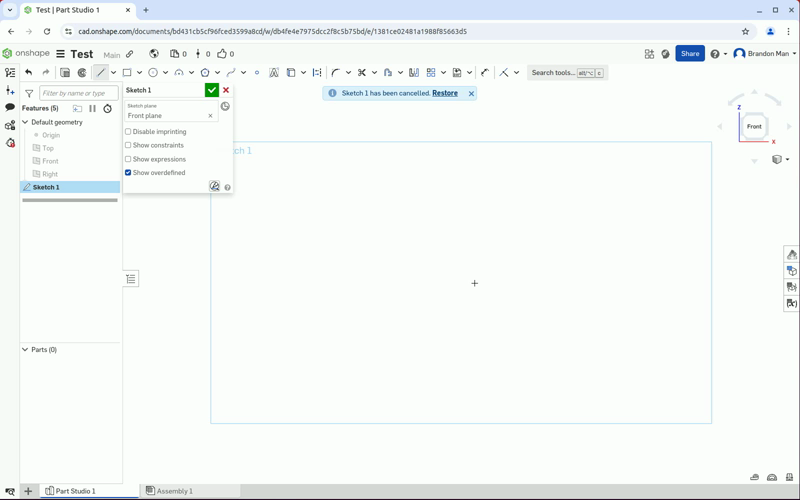
click(474, 282)
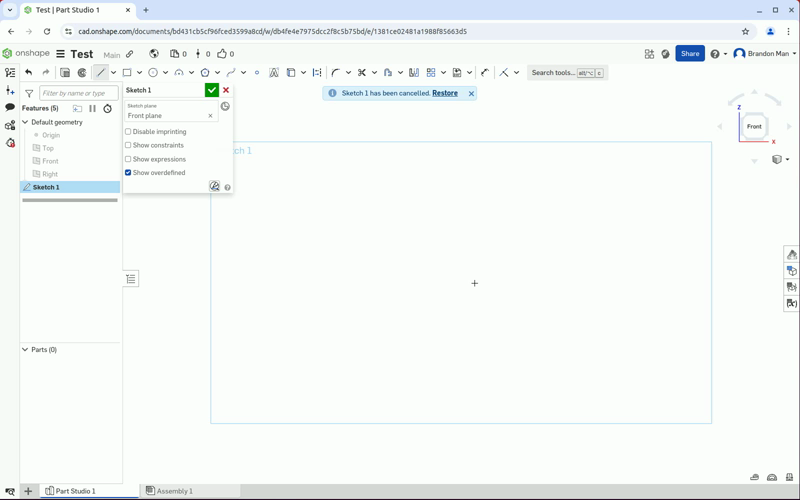
key_up(shift)
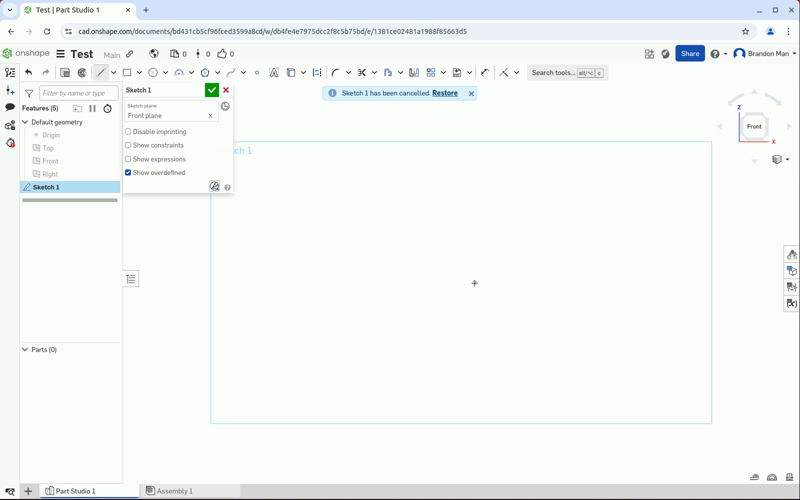
key_down(shift)
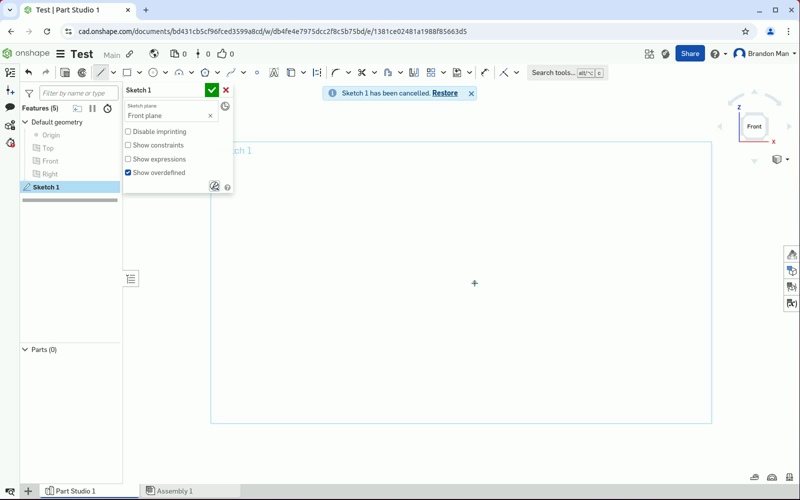
mouse_move(504, 282)
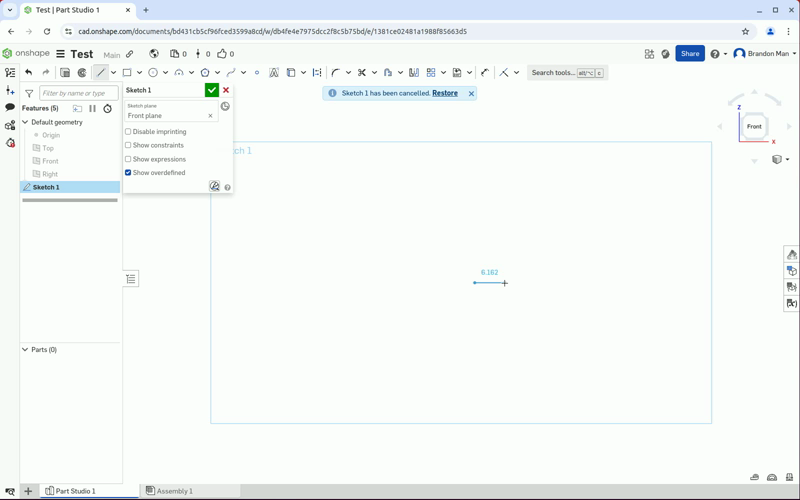
mouse_move(522, 282)
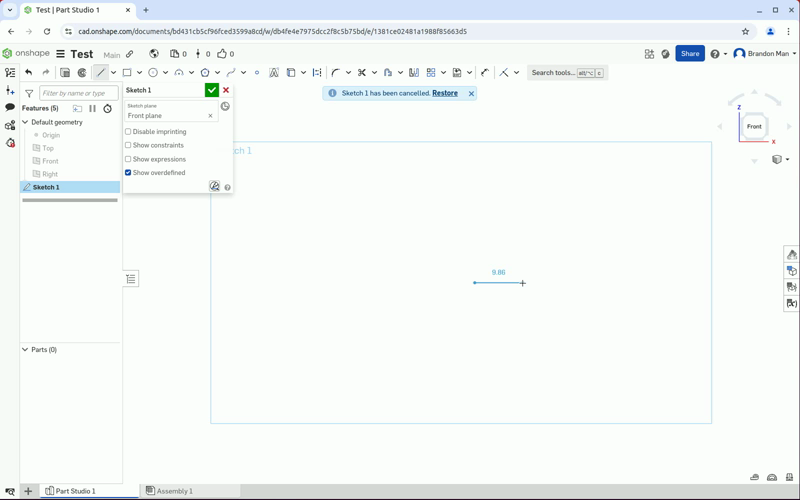
click(522, 282)
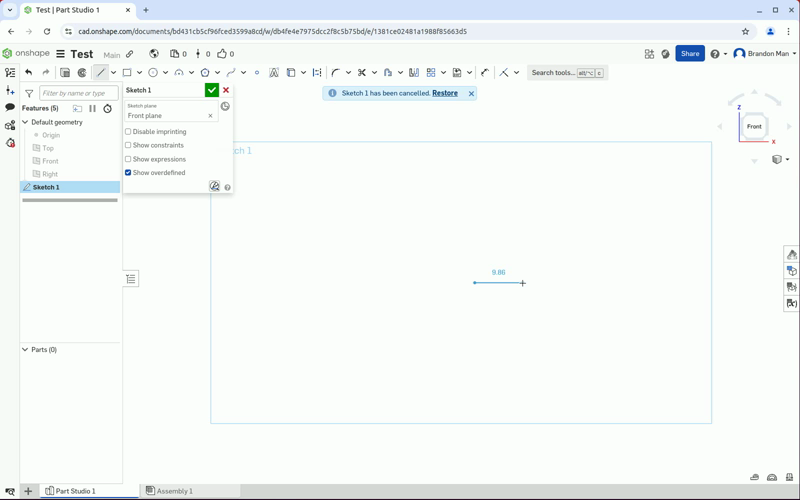
key_up(shift)
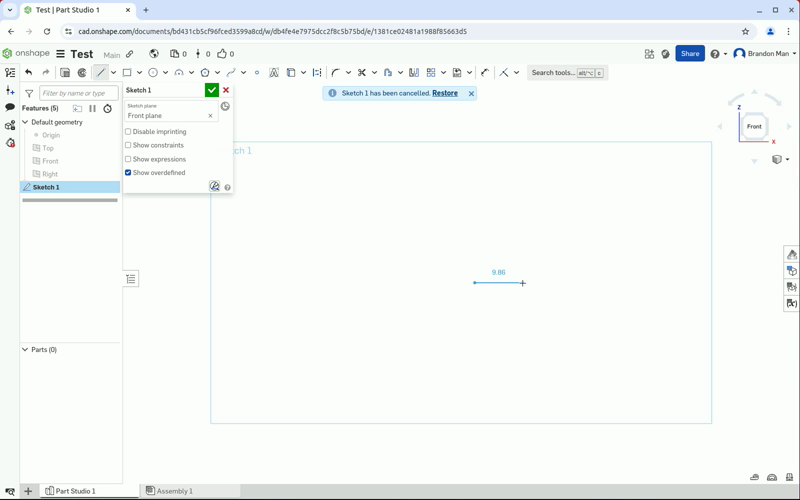
key(esc)
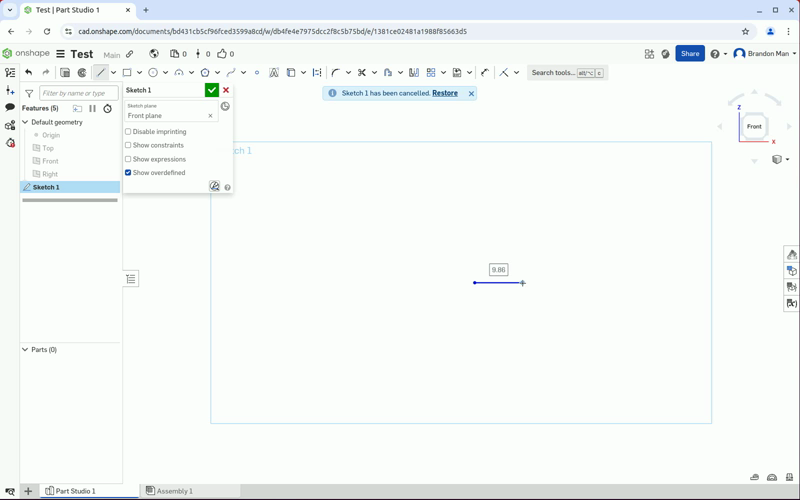
key(a)
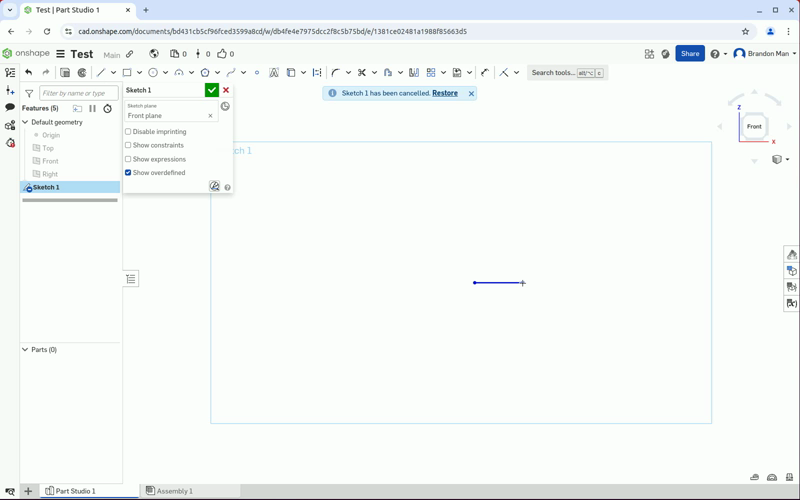
mouse_move(522, 282)
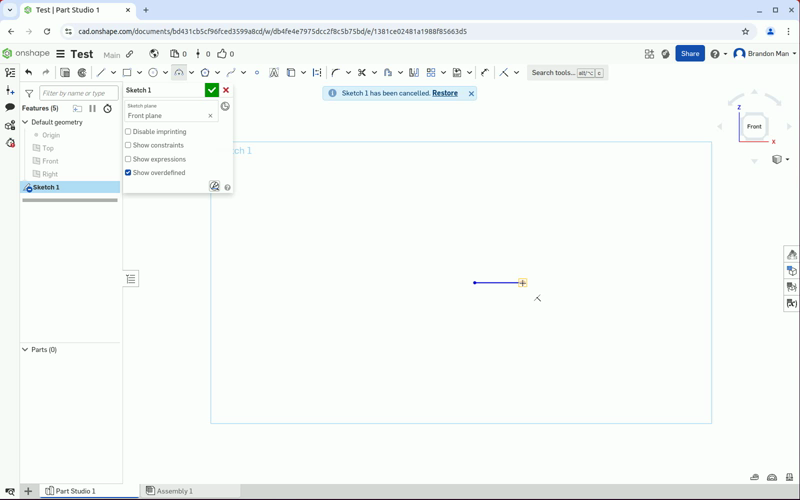
click(522, 282)
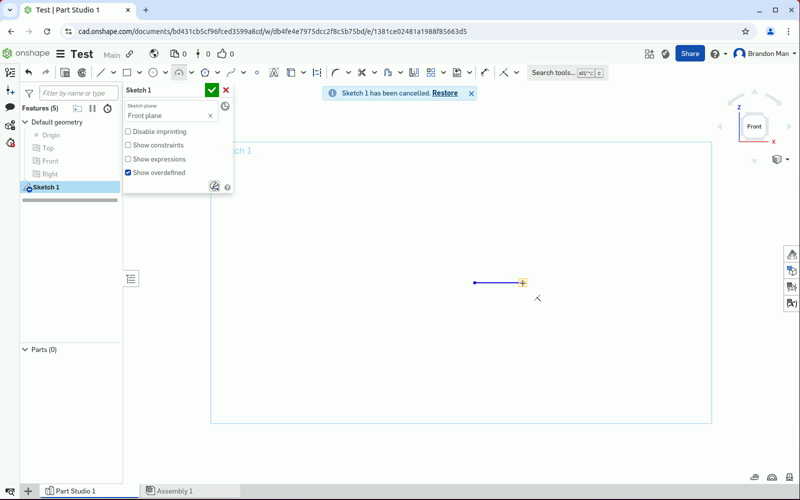
key_down(shift)
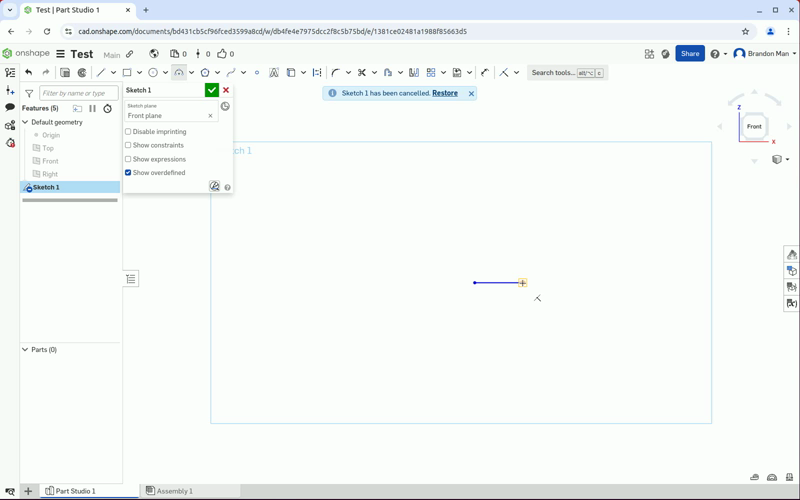
mouse_move(522, 255)
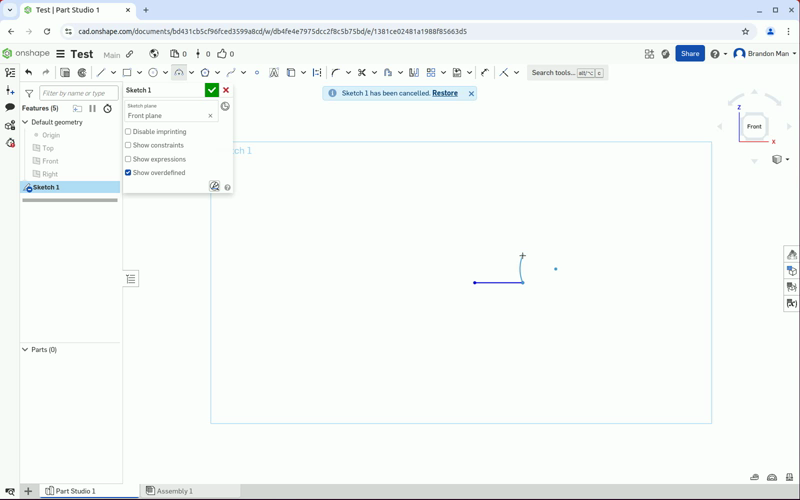
click(522, 255)
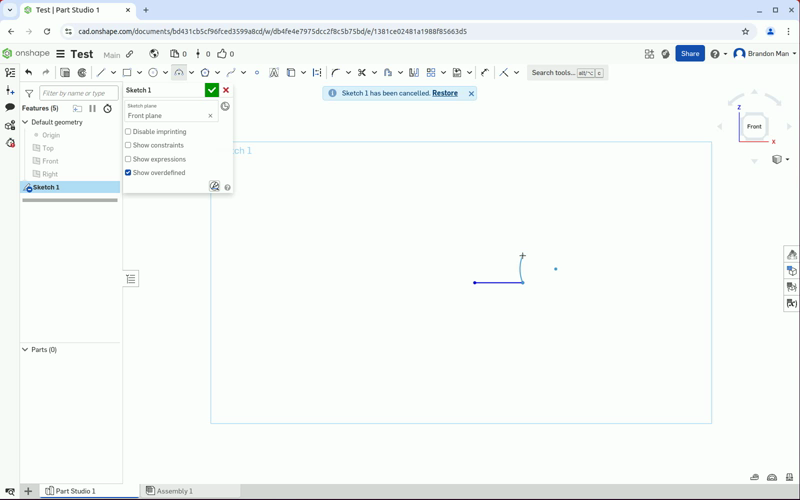
mouse_move(536, 269)
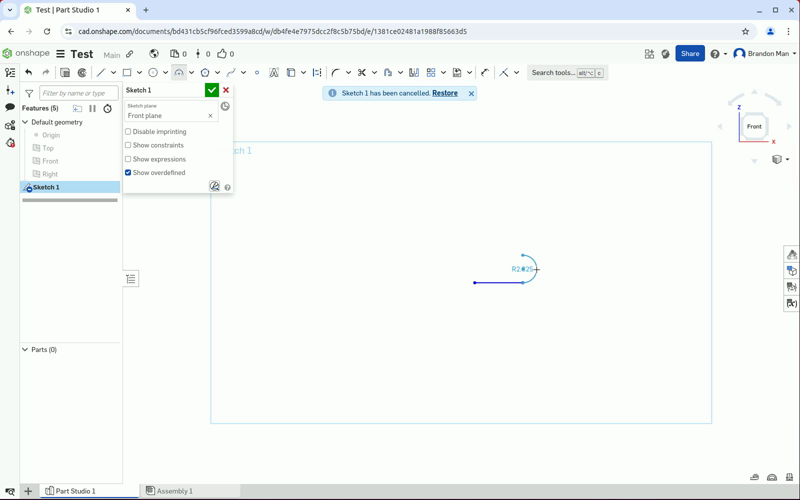
click(536, 269)
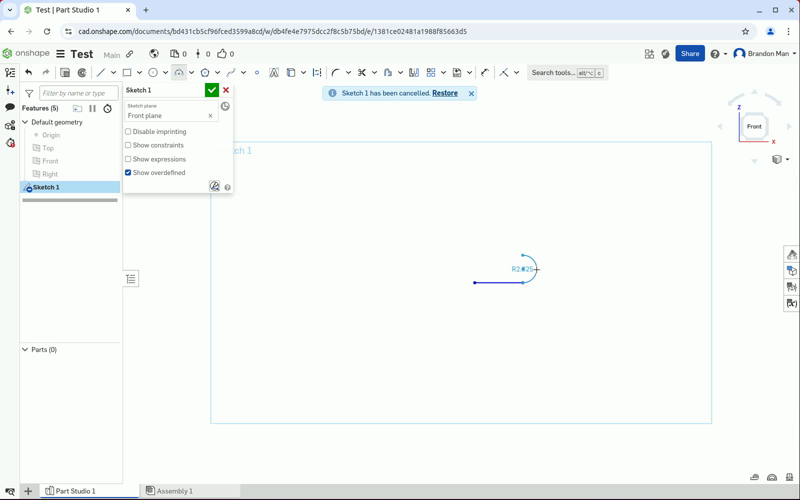
key_up(shift)
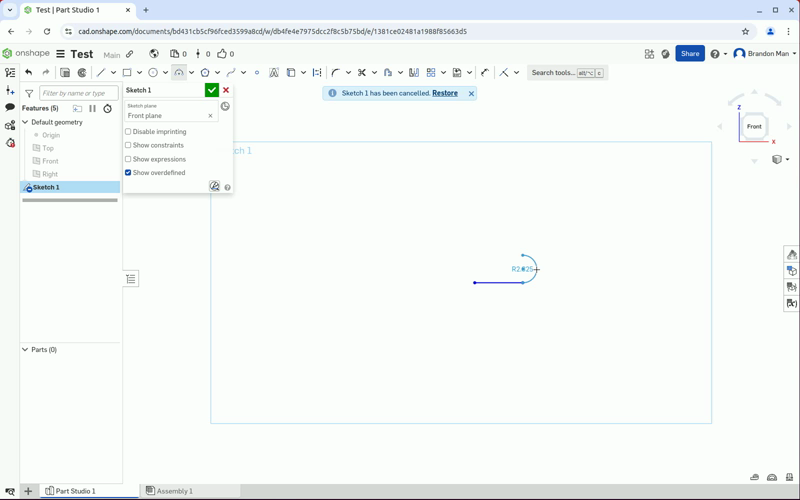
key(esc)
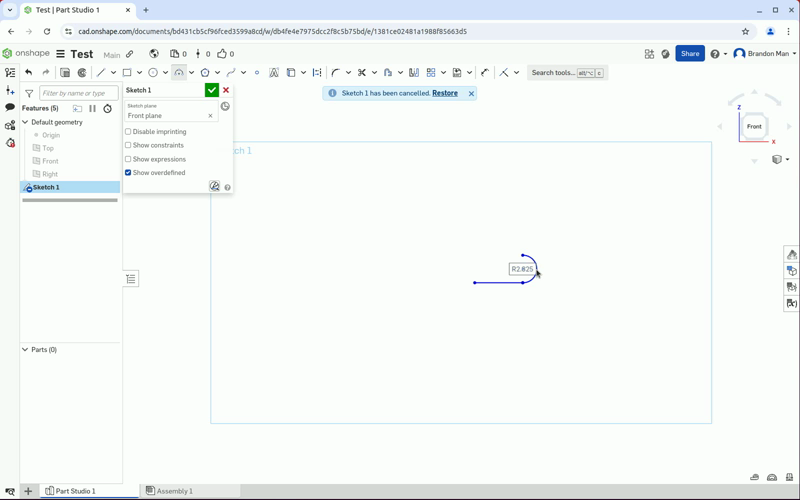
key(l)
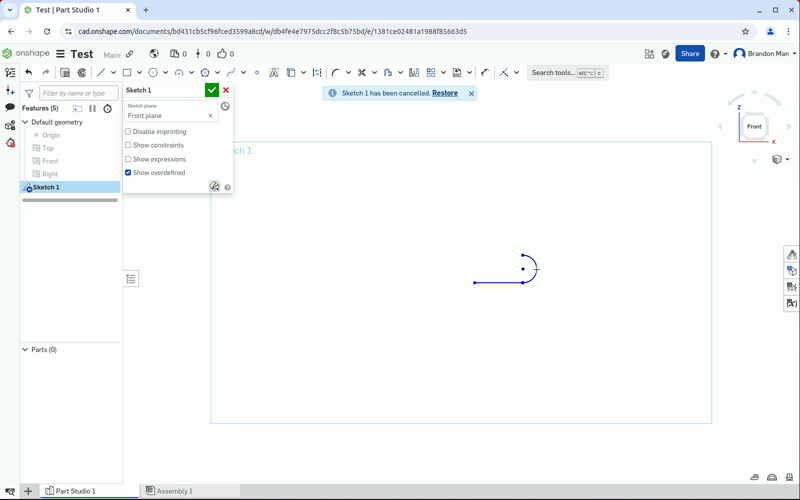
mouse_move(522, 255)
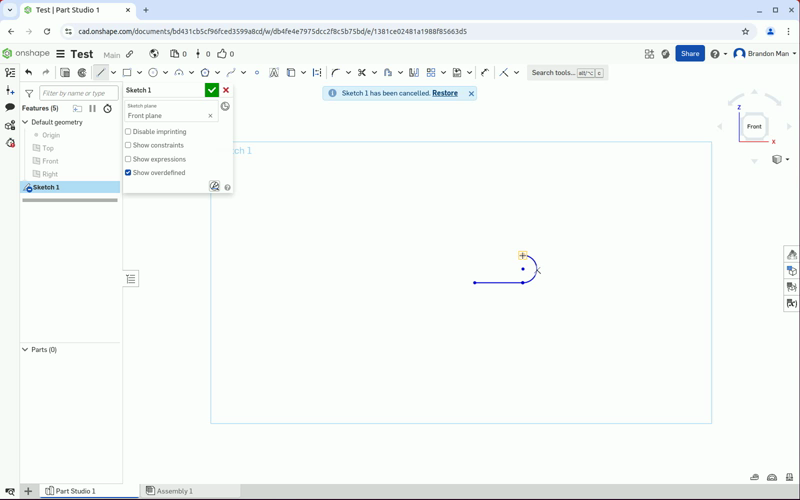
click(522, 255)
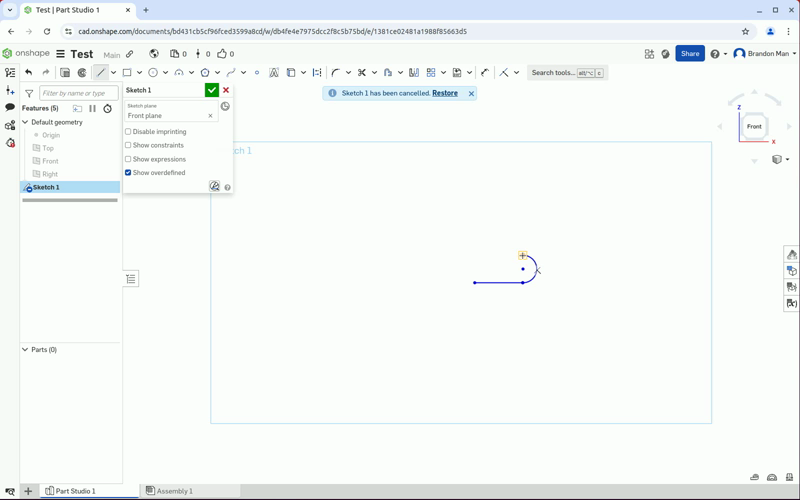
key_down(shift)
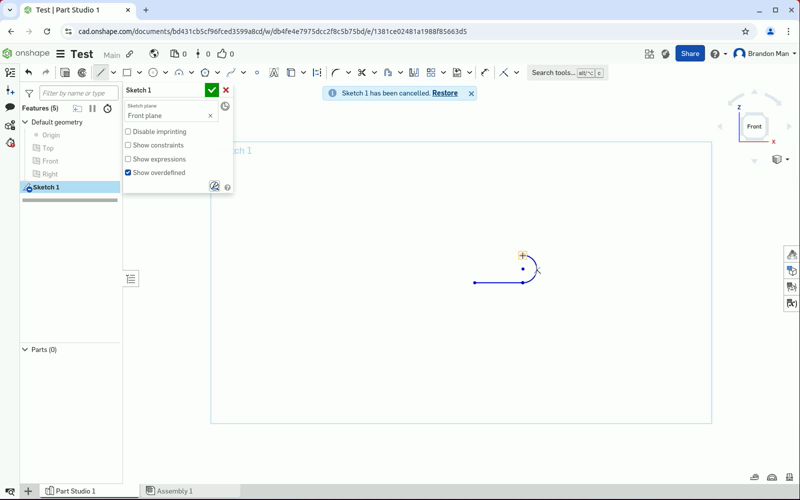
mouse_move(552, 255)
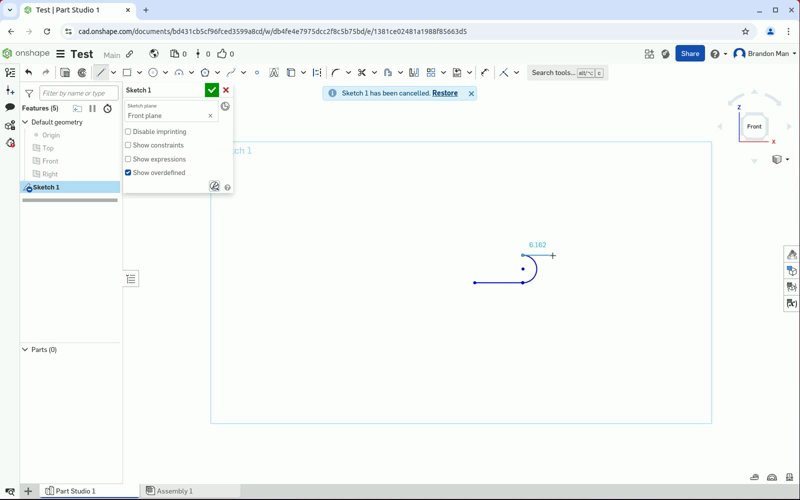
mouse_move(474, 255)
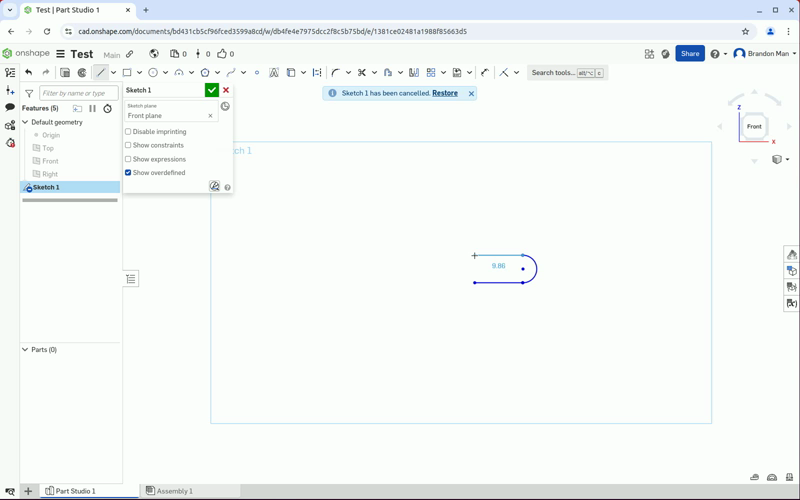
click(474, 255)
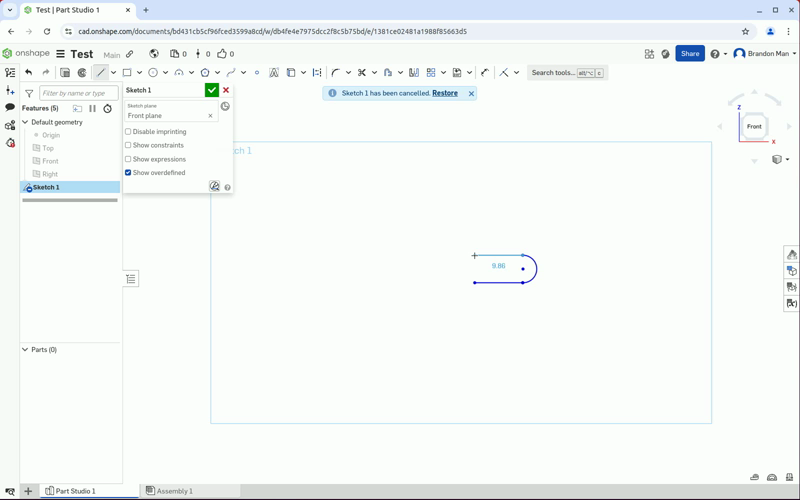
key_up(shift)
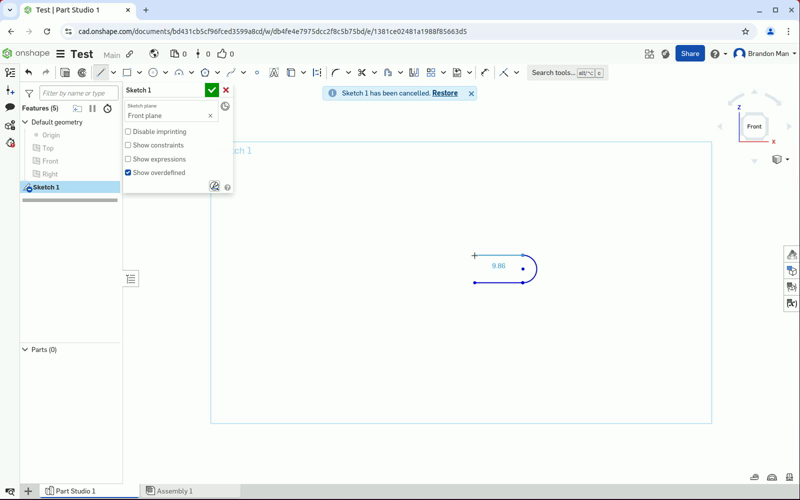
key(esc)
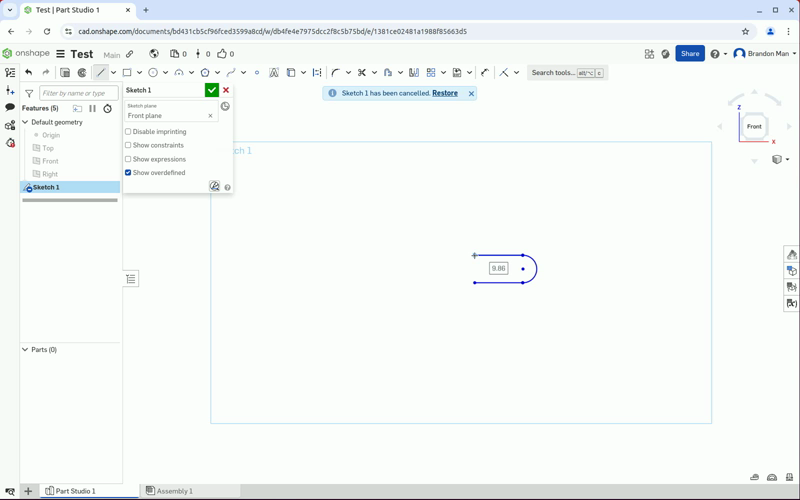
key(a)
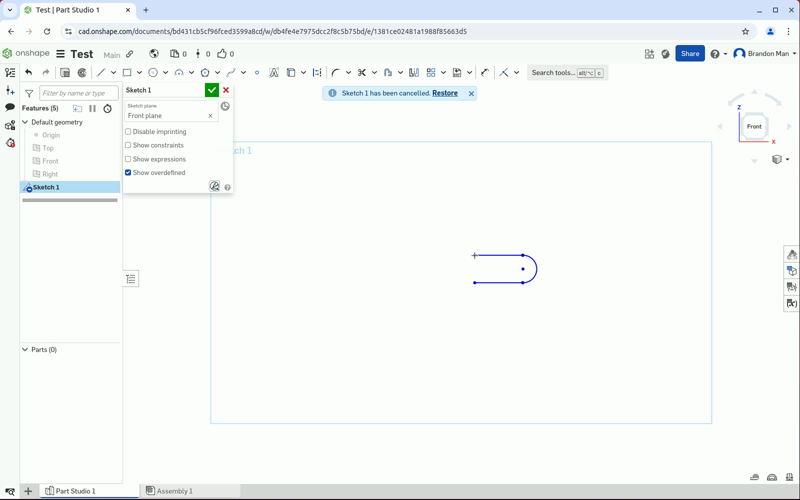
mouse_move(474, 255)
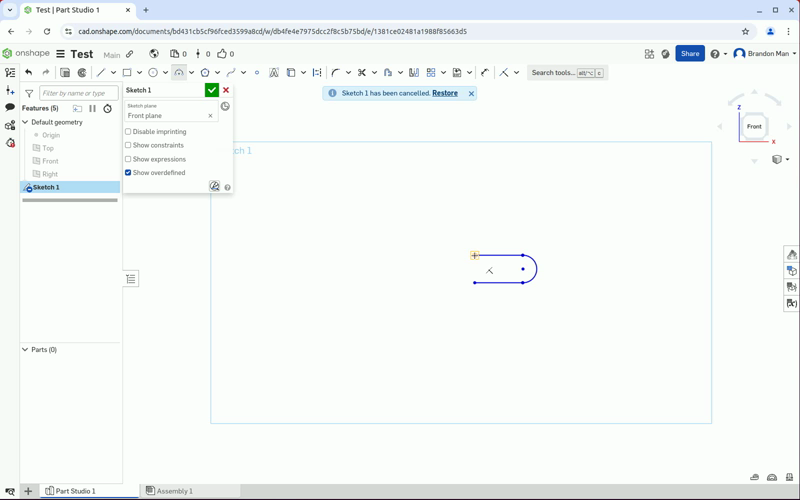
click(474, 255)
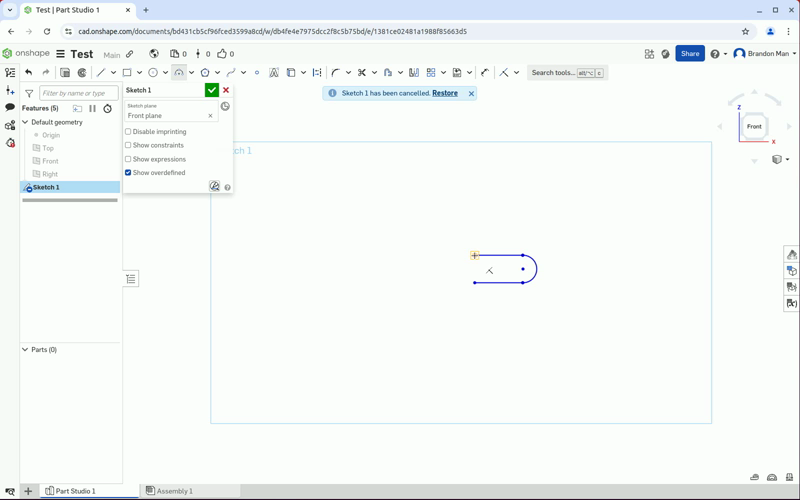
mouse_move(474, 282)
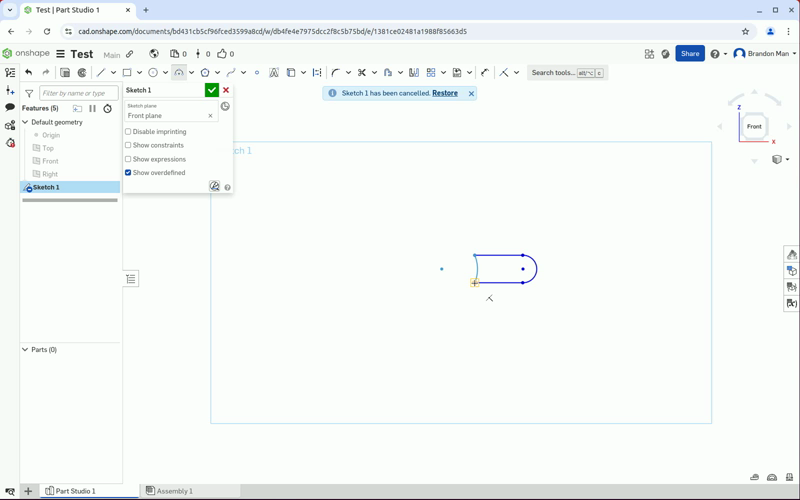
click(474, 282)
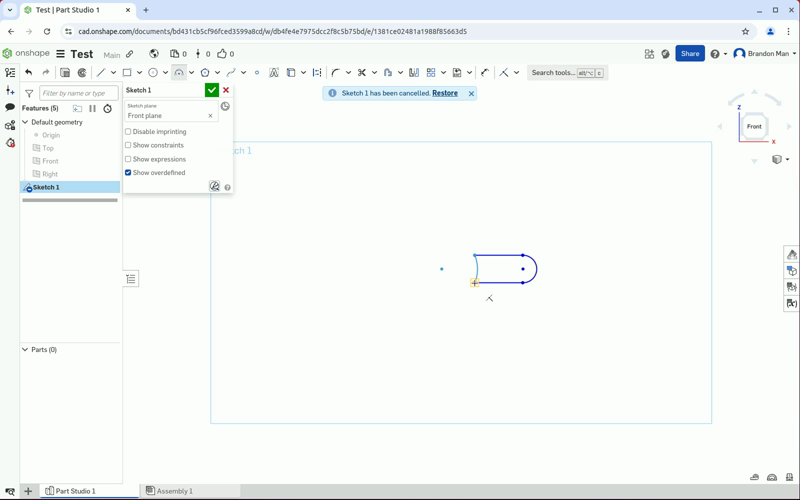
key_down(shift)
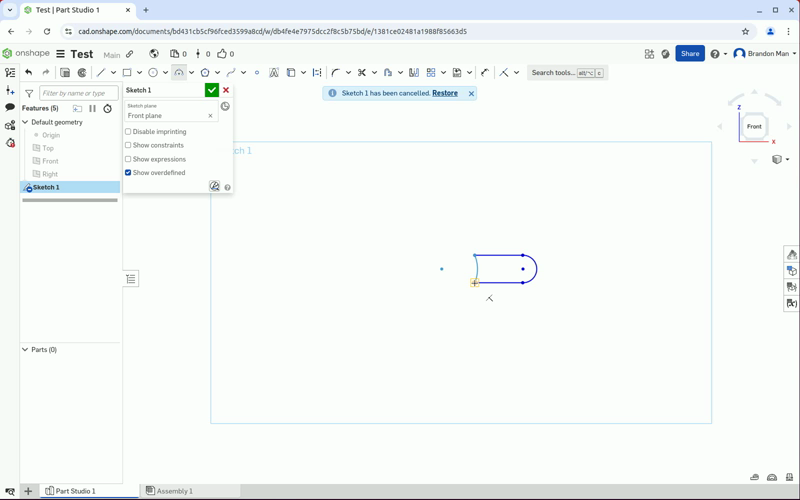
mouse_move(461, 269)
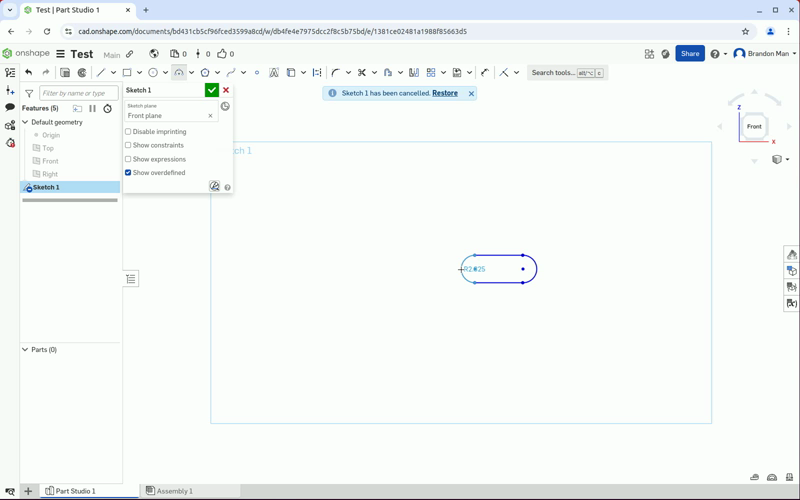
click(461, 269)
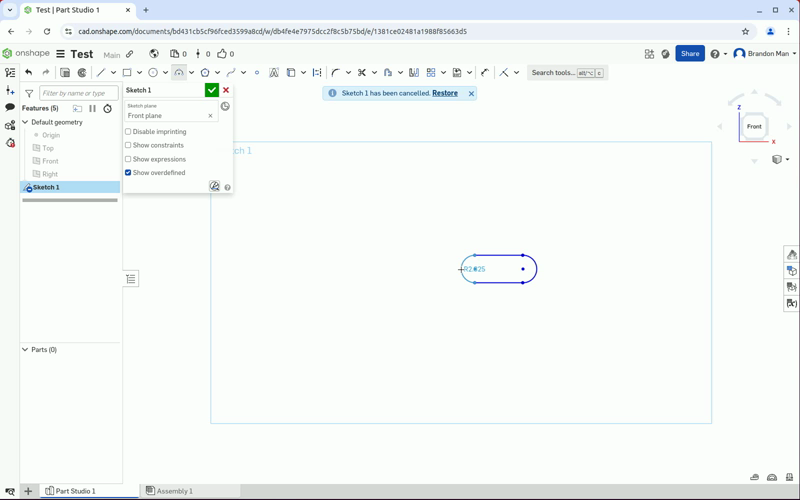
key_up(shift)
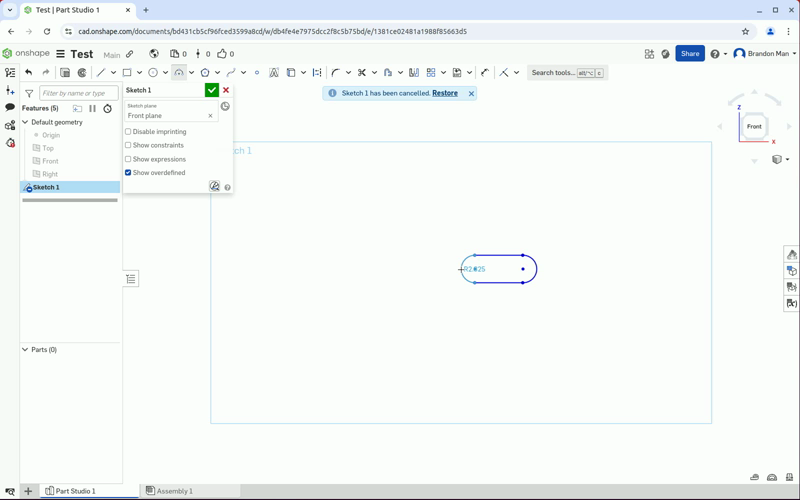
key(esc)
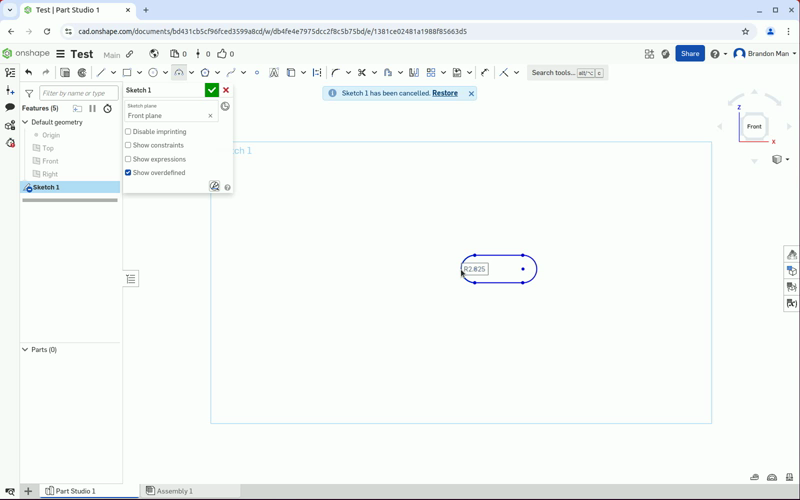
mouse_move(488, 276)
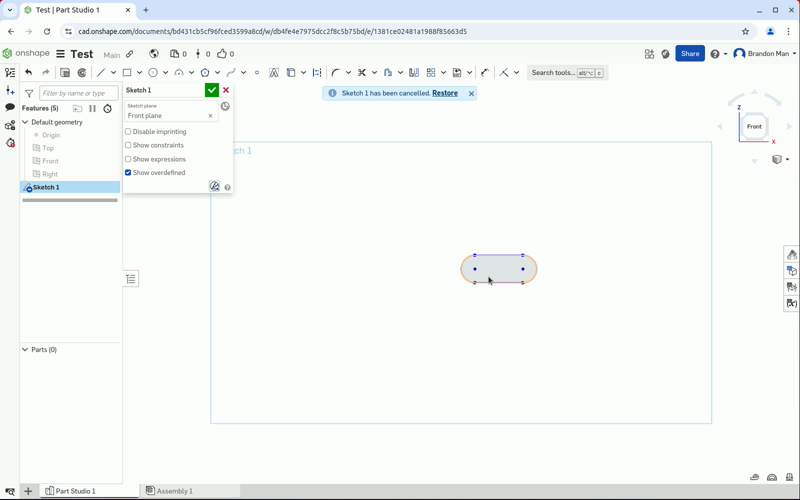
click(488, 276)
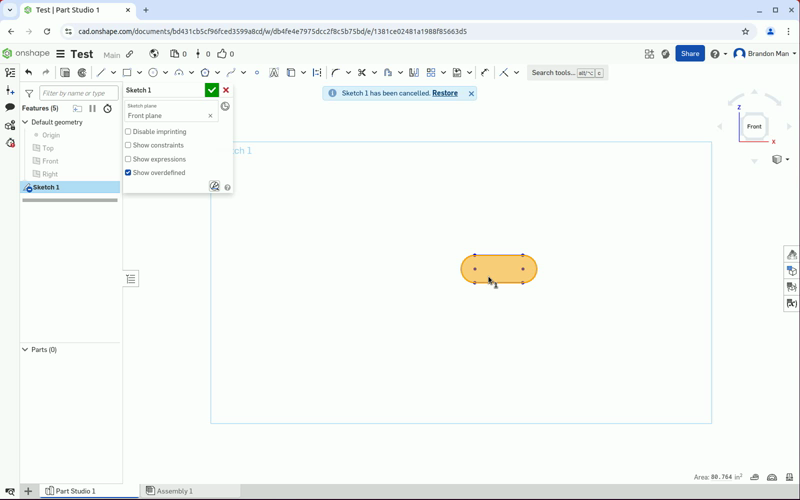
mouse_move(73, 352)
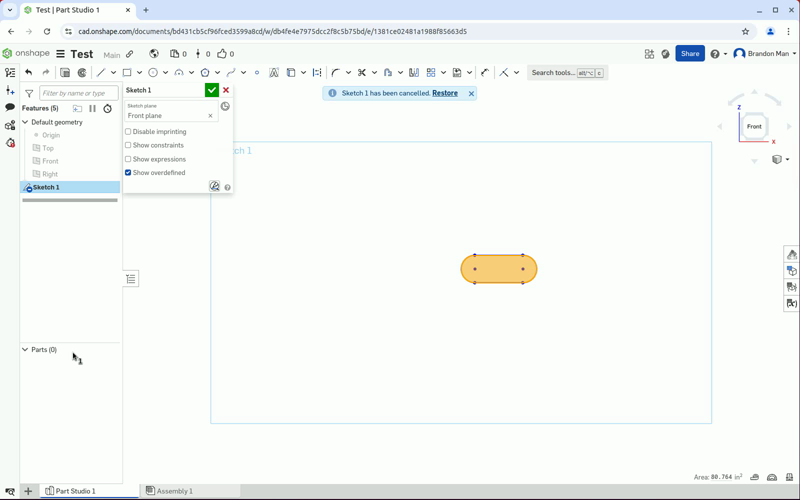
key(shift+y)
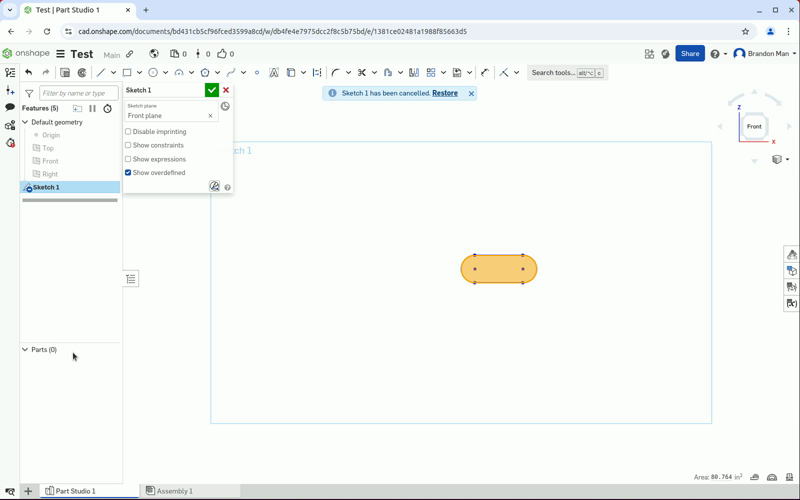
key(shift+e)
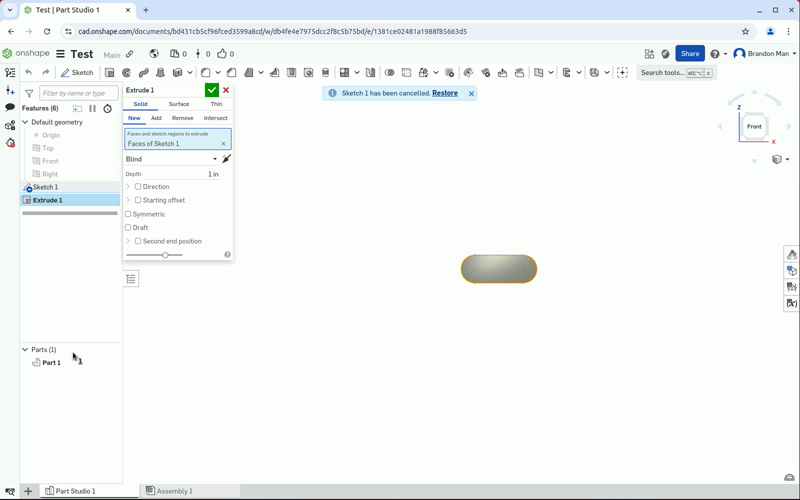
mouse_move(143, 106)
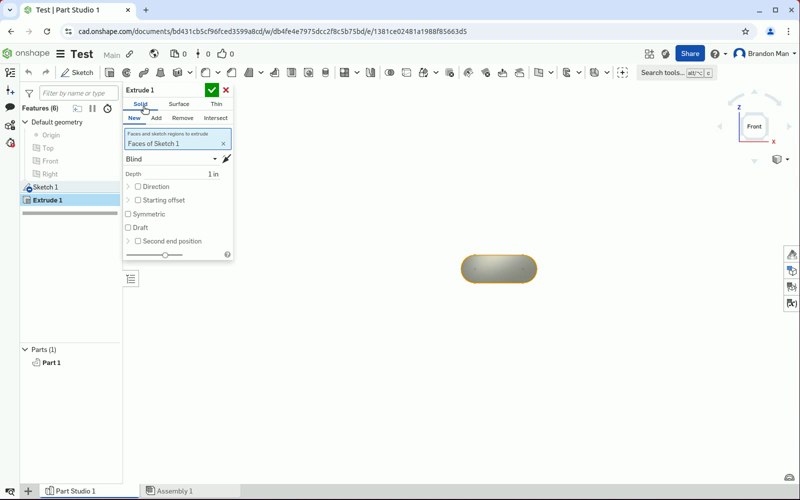
click(143, 106)
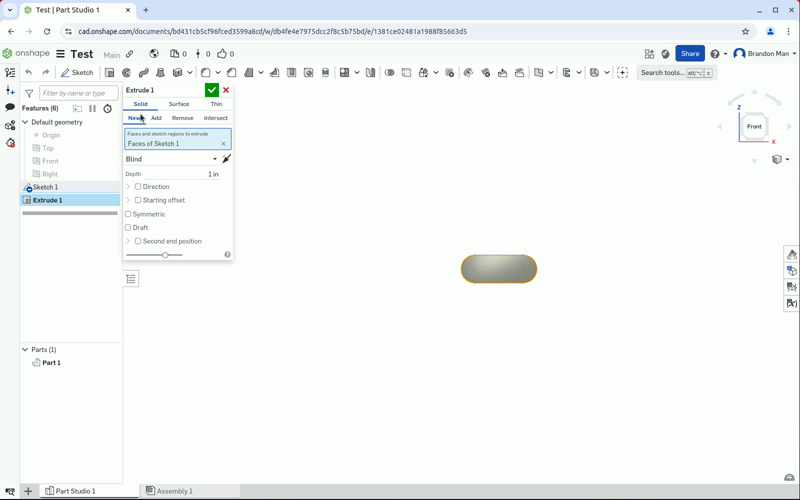
mouse_move(137, 120)
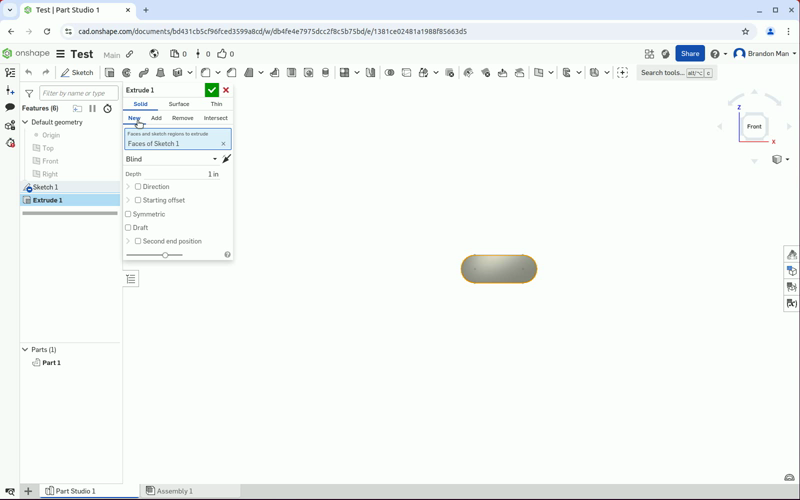
click(137, 120)
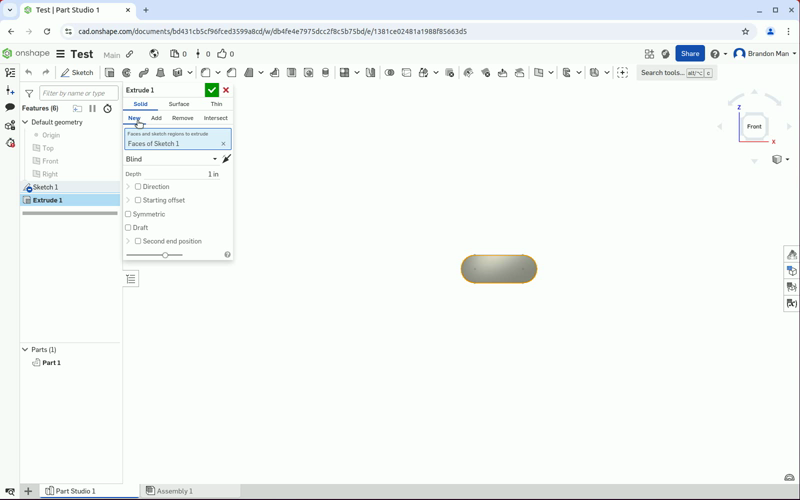
key(tab, 4)
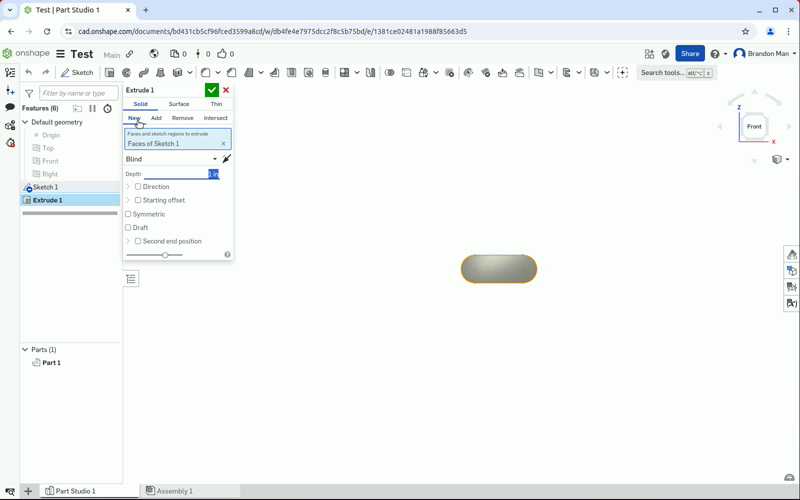
text(23.108)
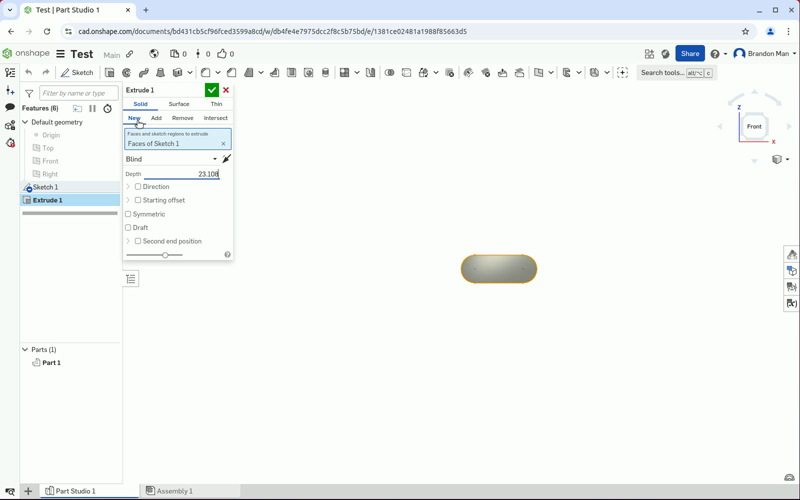
key(enter)
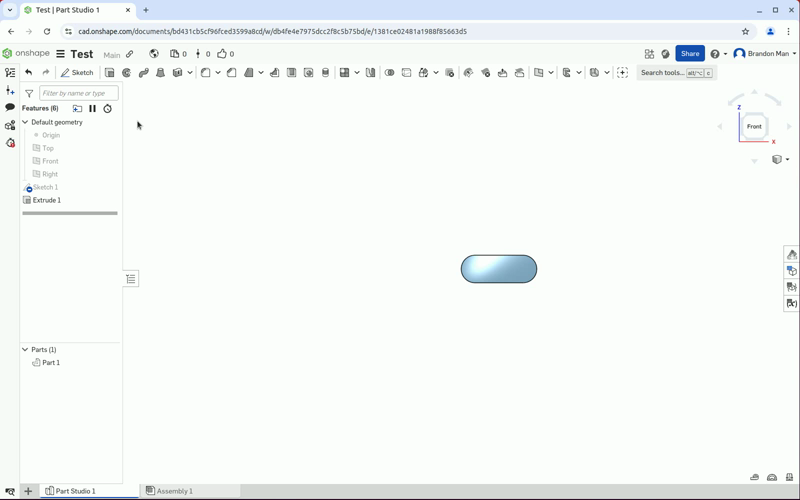
key(shift+h)
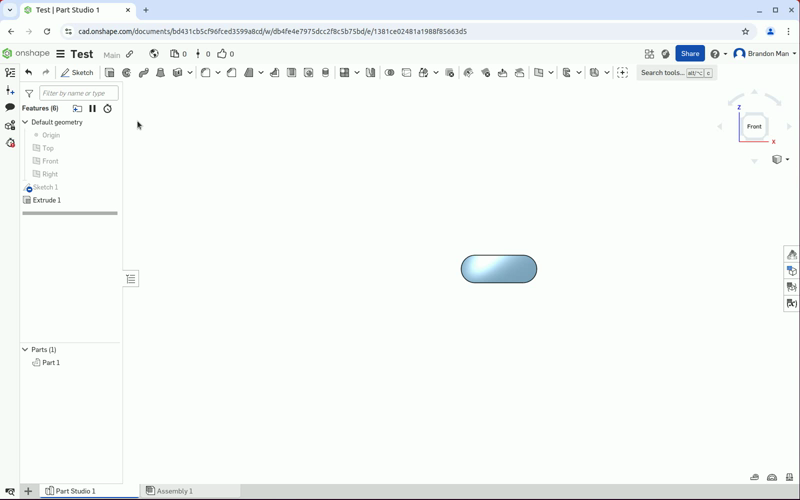
key(shift+h)
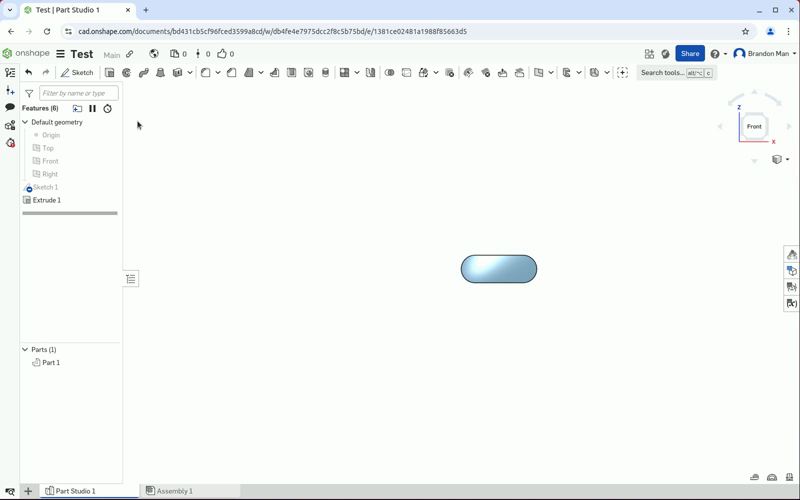
mouse_move(73, 189)
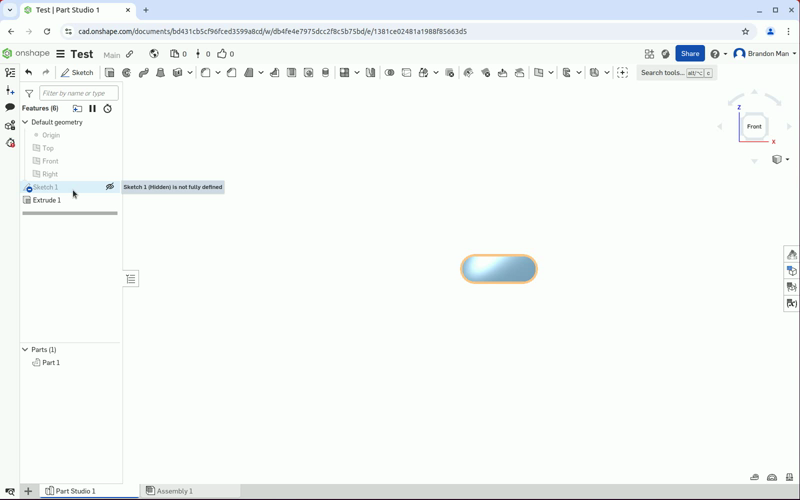
click(73, 189)
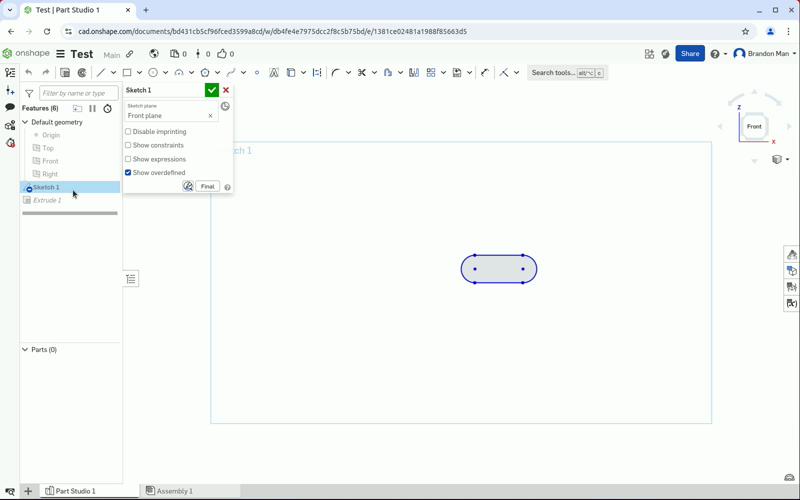
mouse_move(229, 92)
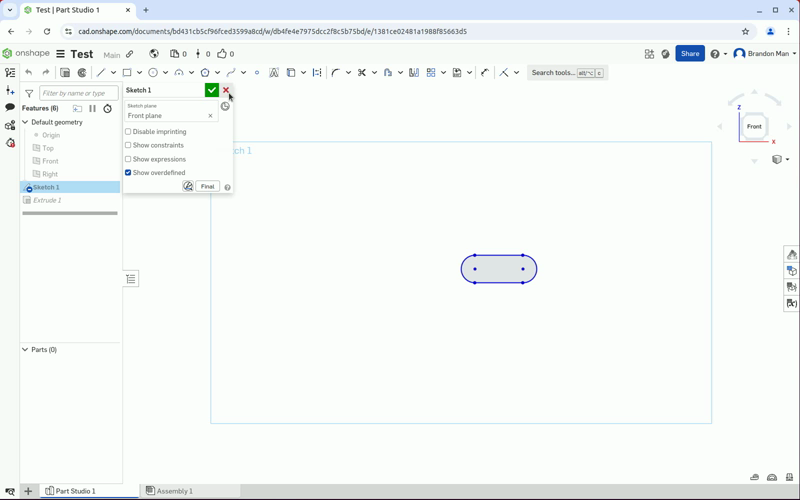
click(229, 92)
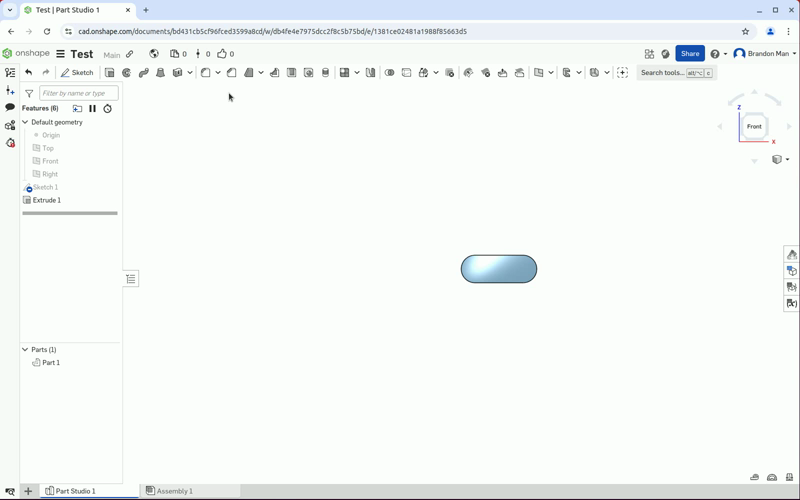
mouse_move(541, 75)
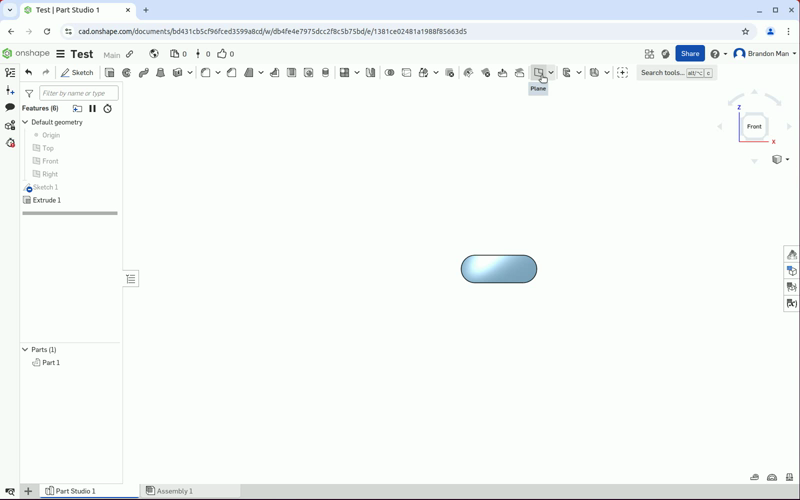
click(541, 75)
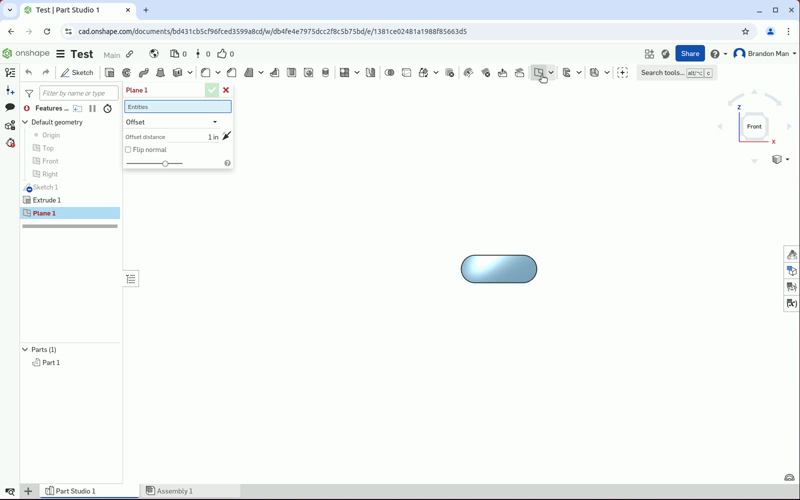
mouse_move(73, 163)
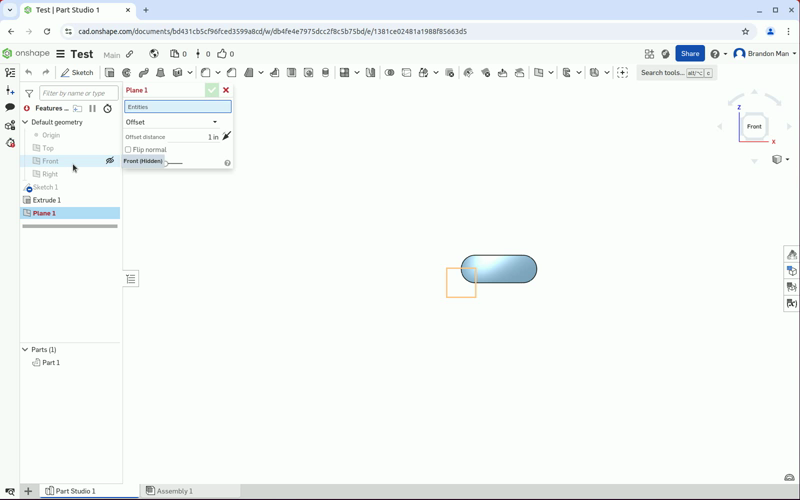
click(73, 163)
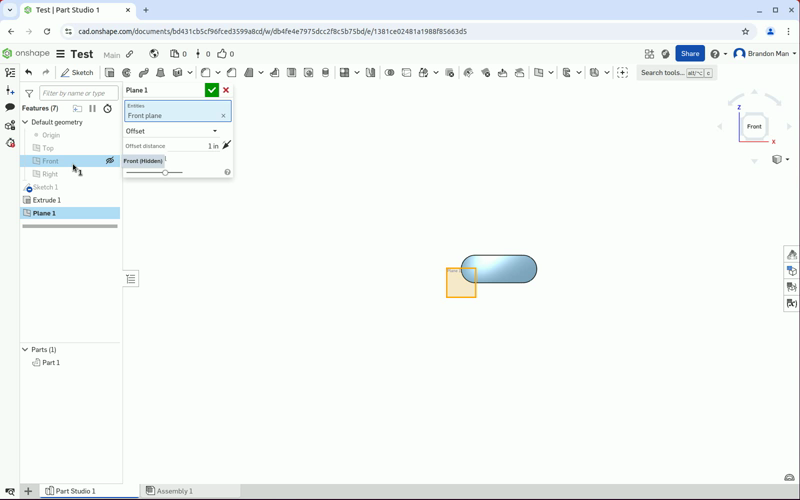
key(tab, 2)
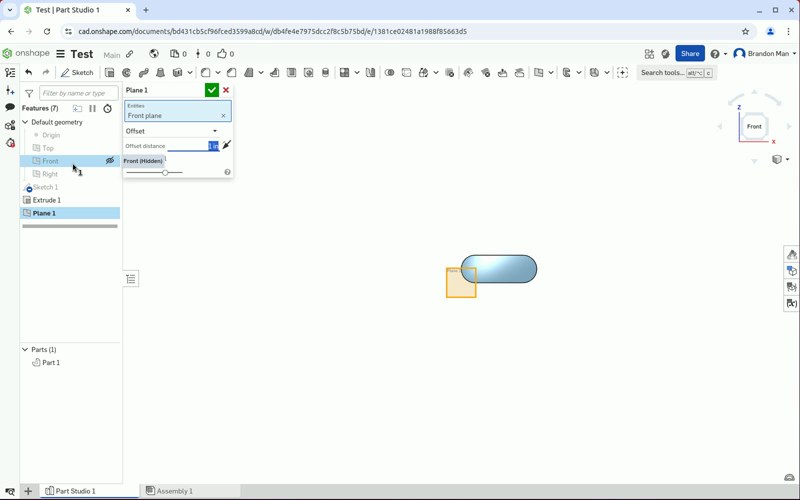
text(23.108)
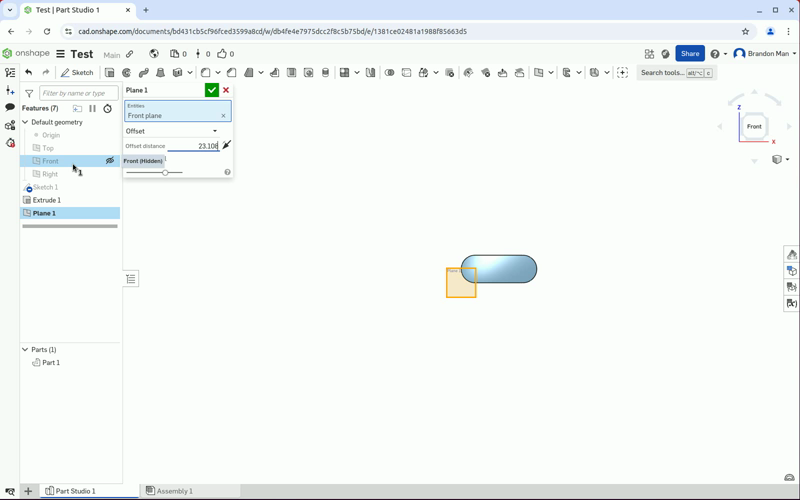
key(enter, 2)
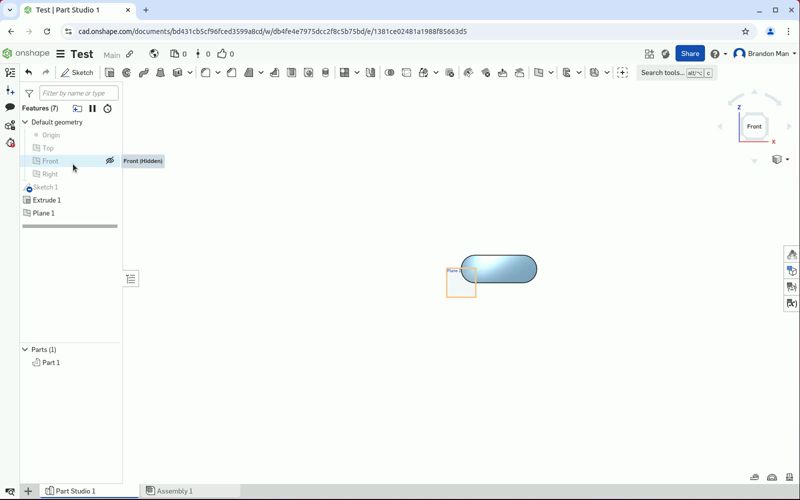
key(shift+s)
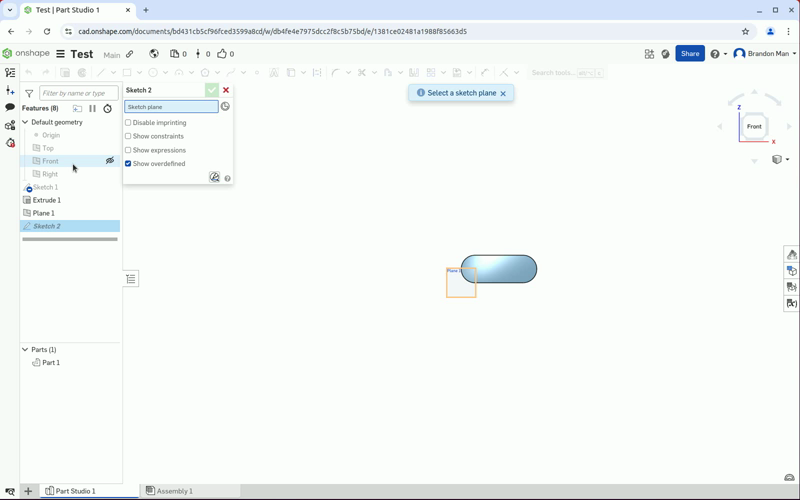
mouse_move(73, 215)
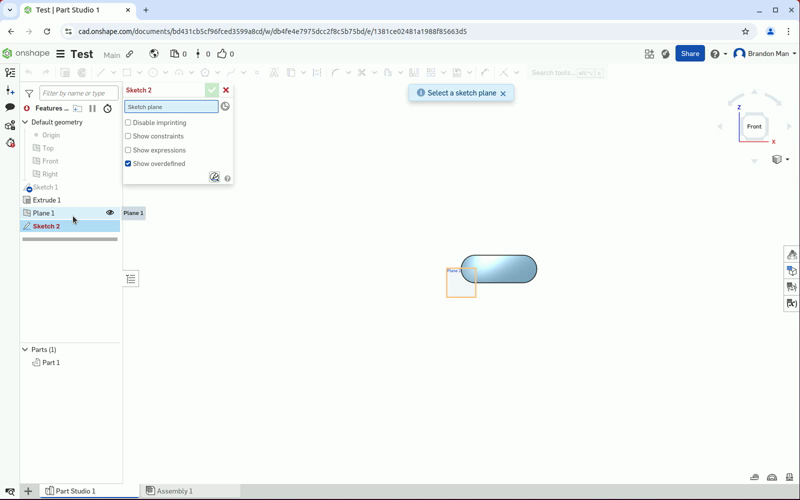
click(73, 215)
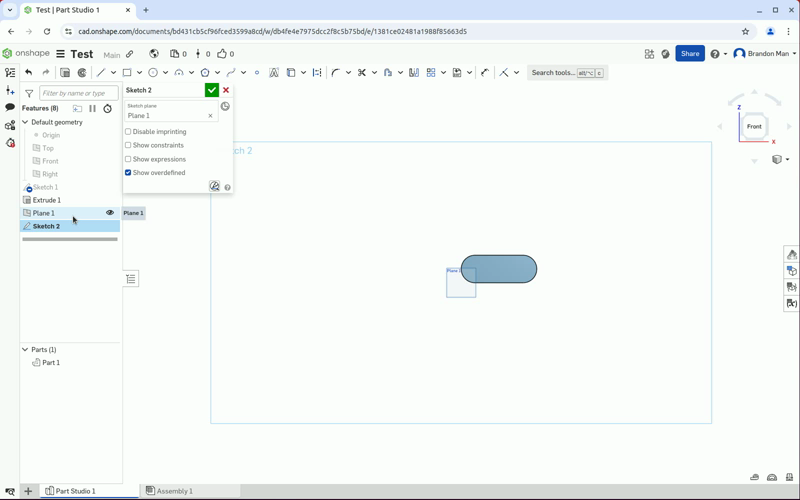
mouse_move(73, 352)
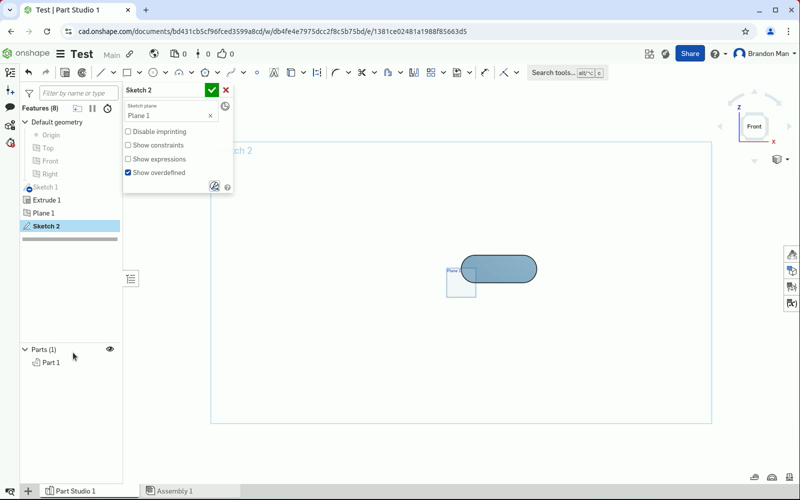
key(y)
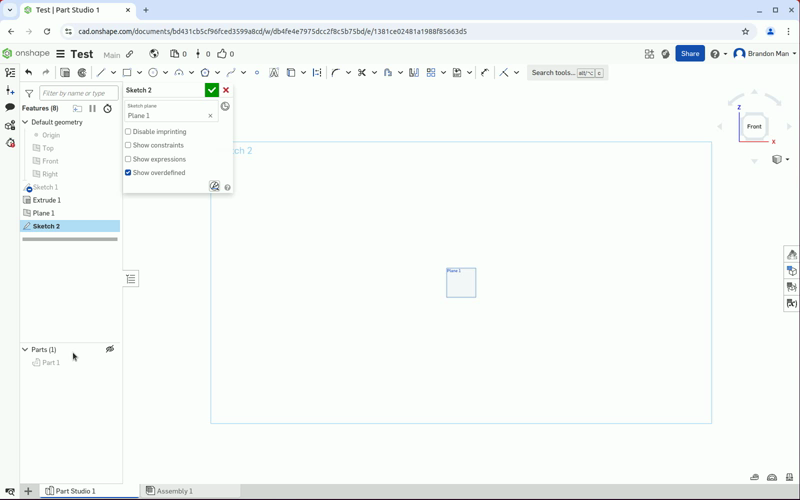
key(l)
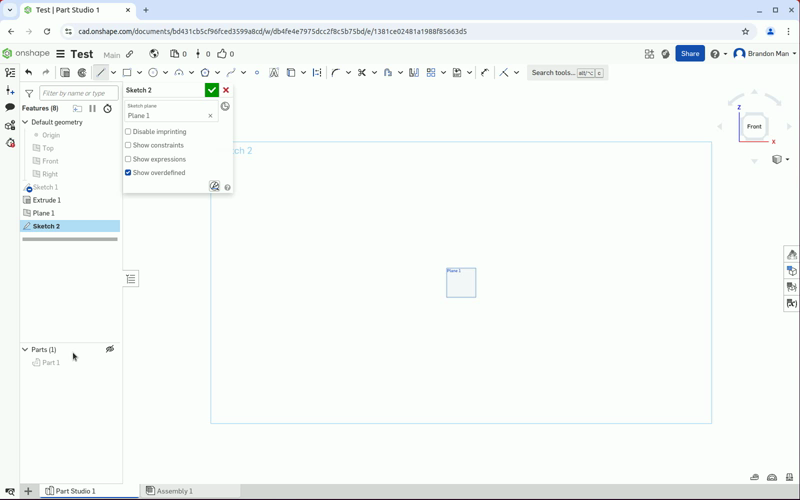
key_down(shift)
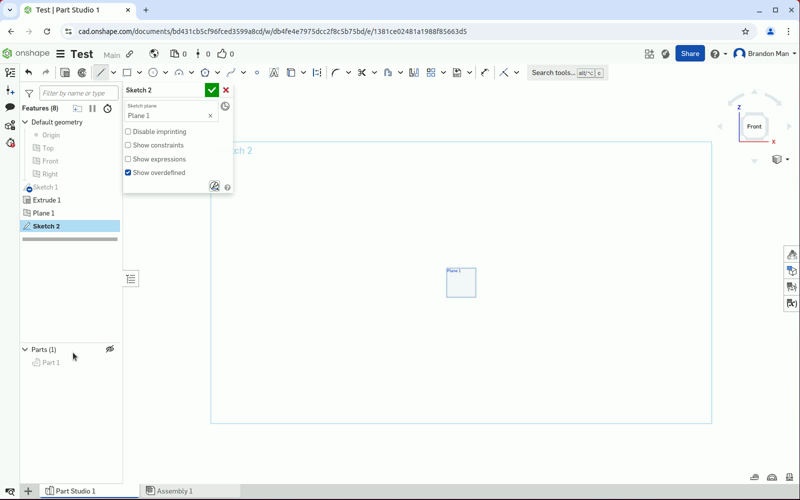
mouse_move(489, 266)
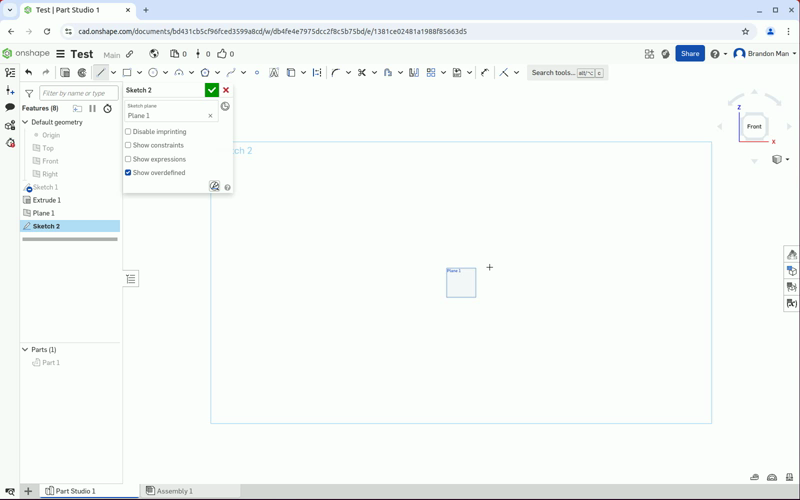
click(489, 266)
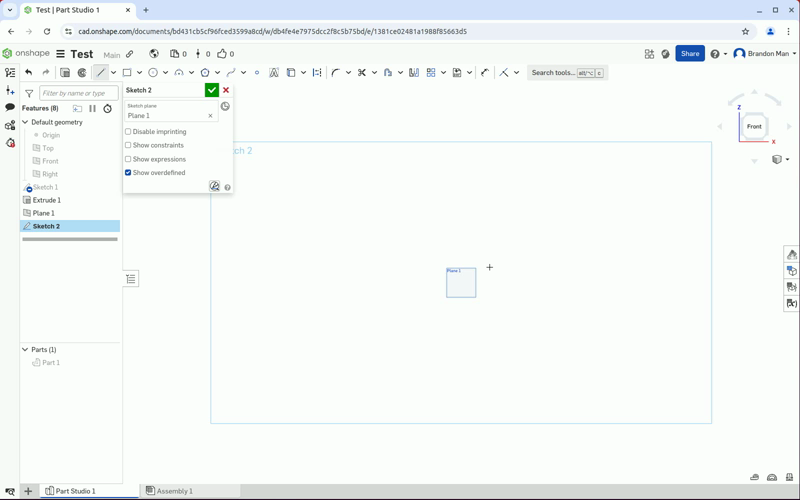
key_up(shift)
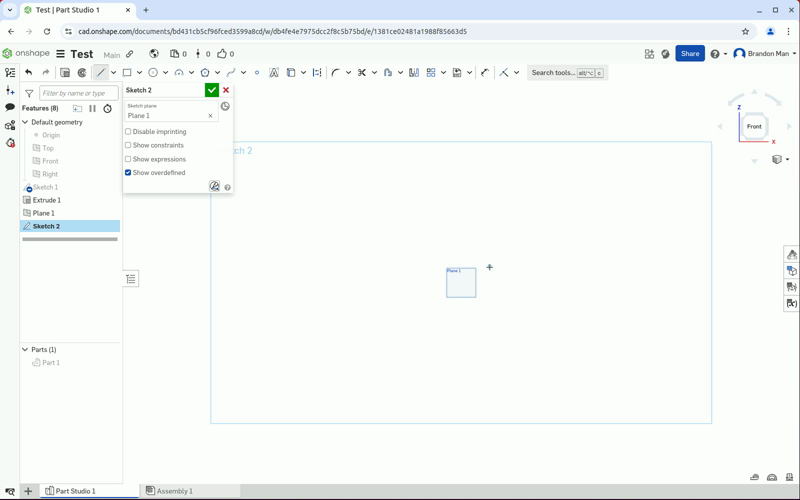
key_down(shift)
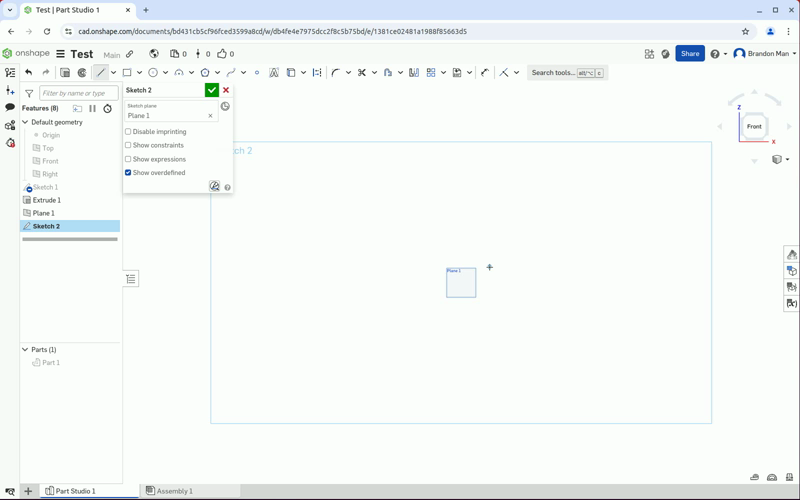
mouse_move(519, 266)
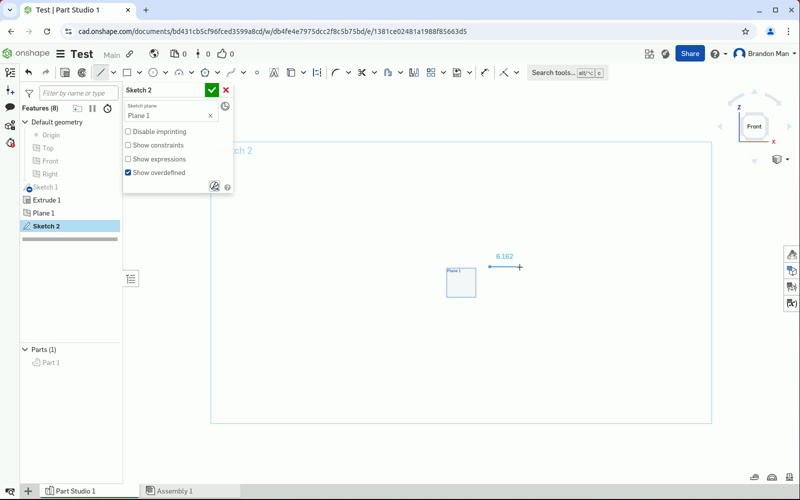
mouse_move(507, 266)
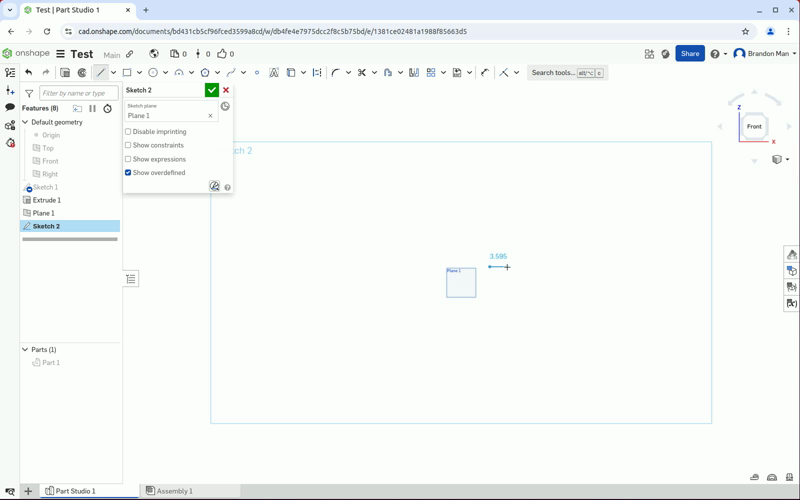
click(507, 266)
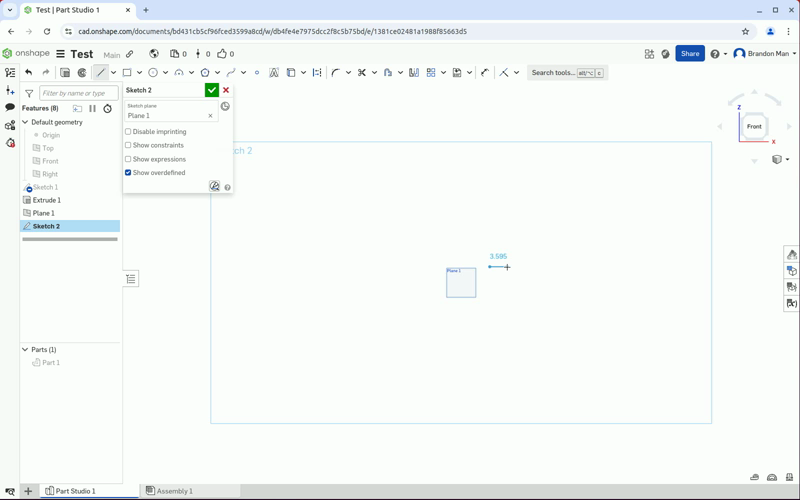
key_up(shift)
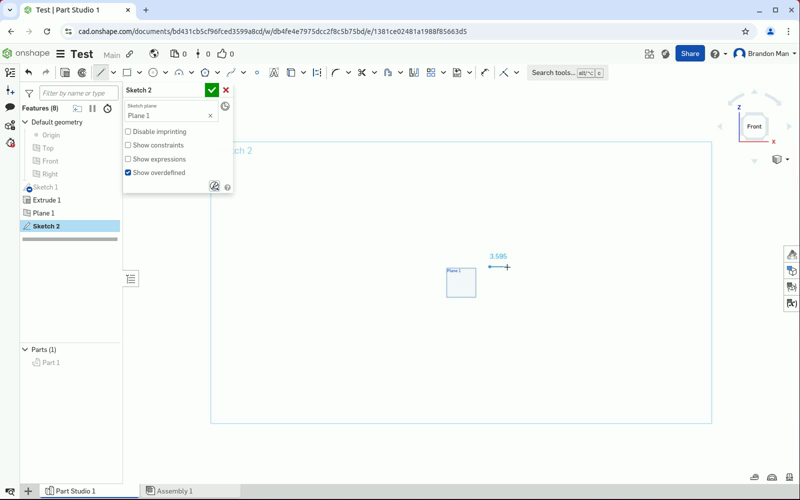
key_down(shift)
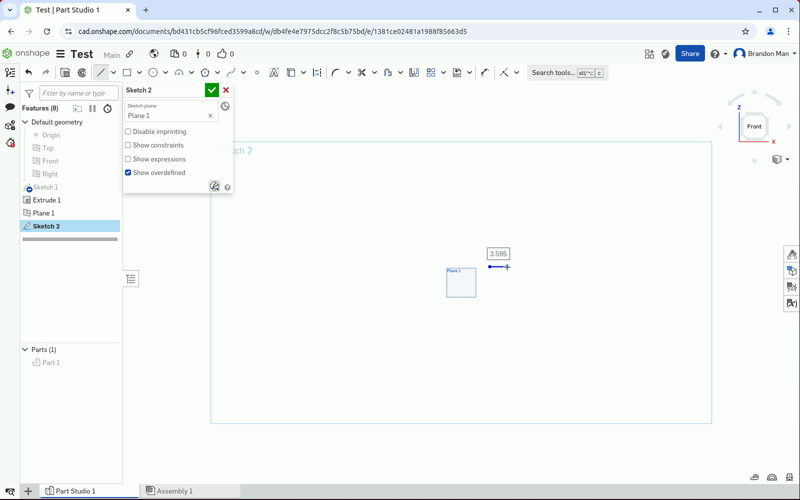
mouse_move(537, 266)
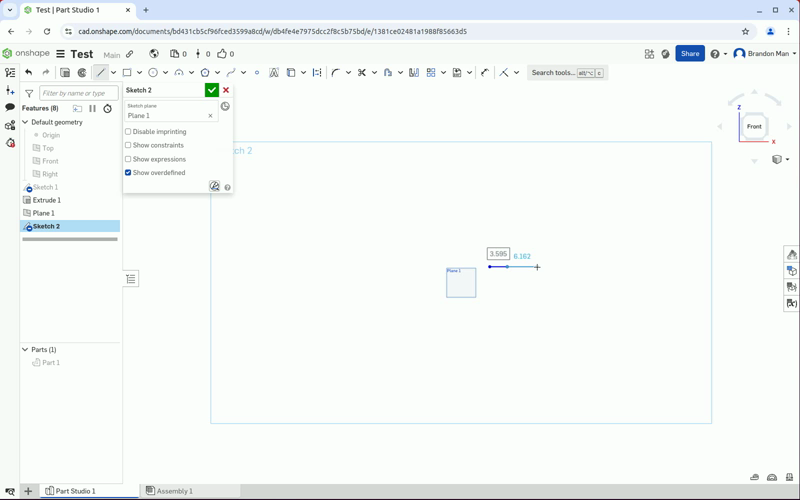
mouse_move(507, 258)
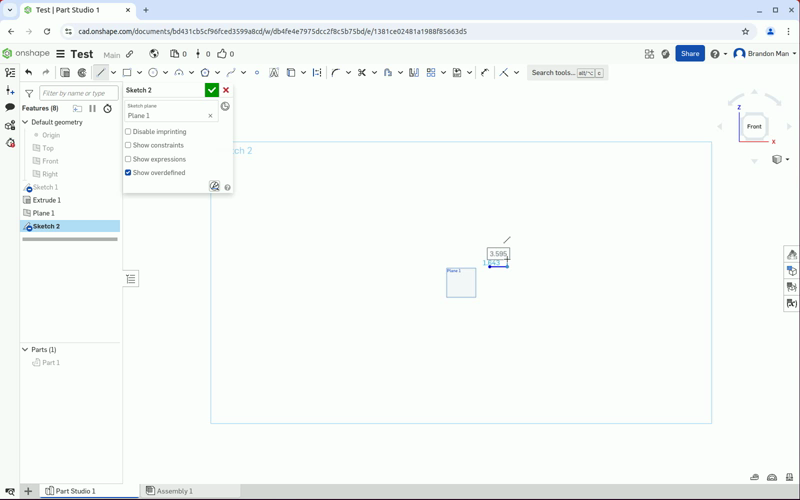
click(507, 258)
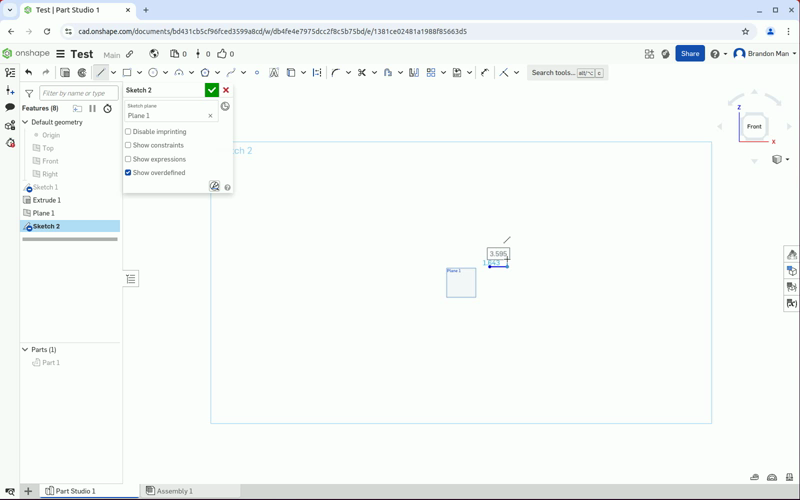
key_up(shift)
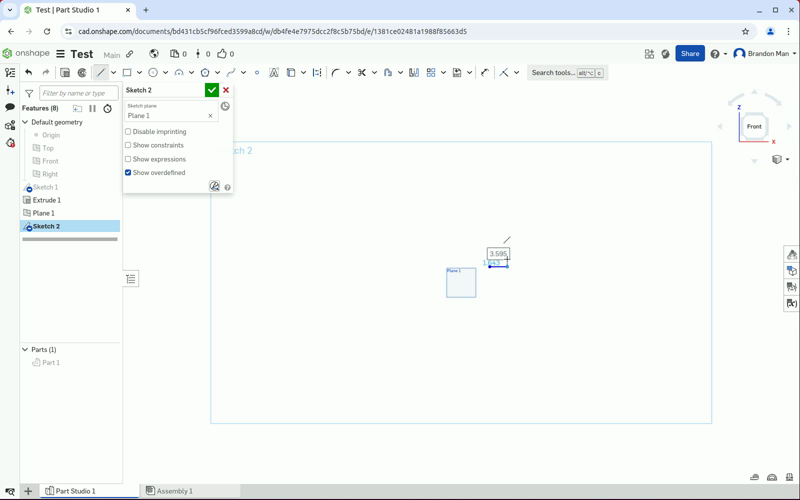
key_down(shift)
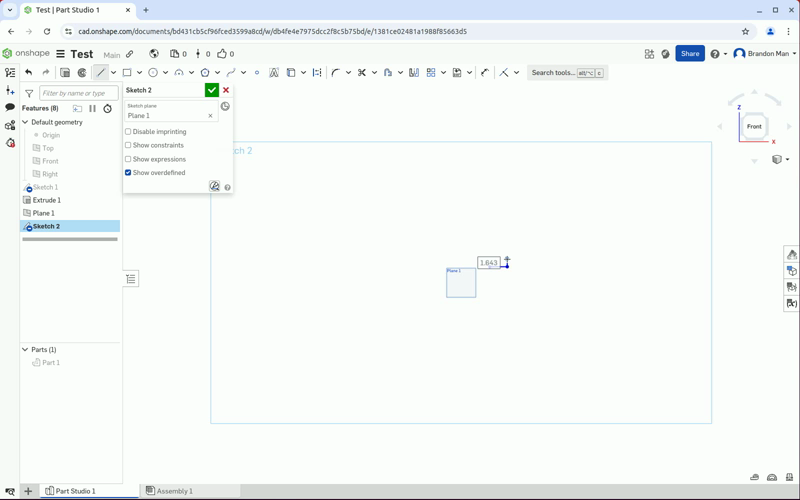
mouse_move(537, 258)
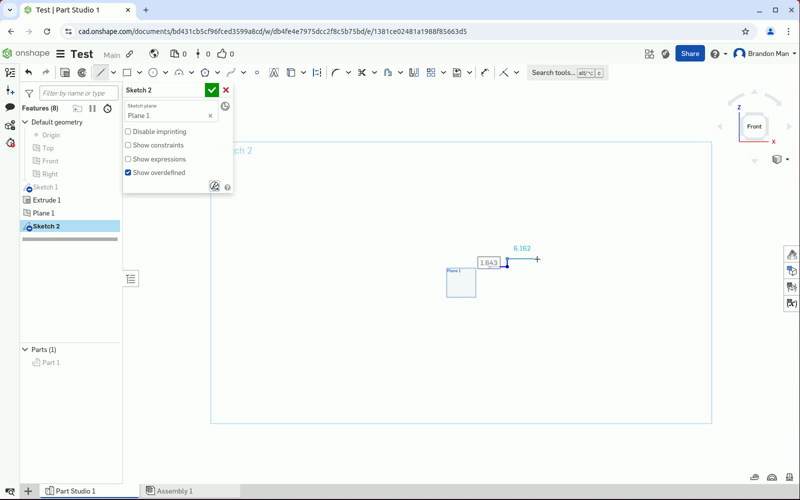
mouse_move(489, 258)
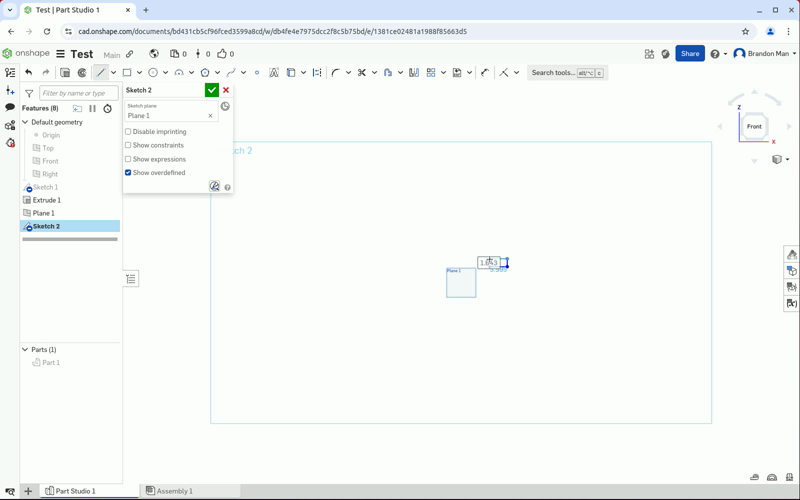
click(489, 258)
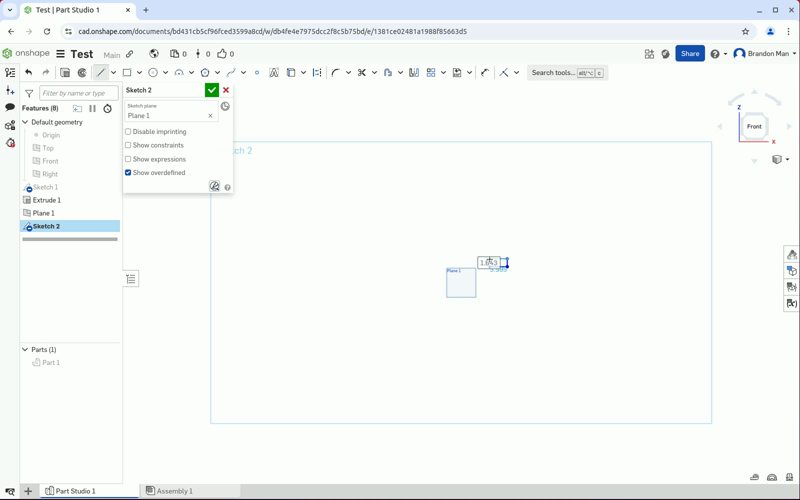
key_up(shift)
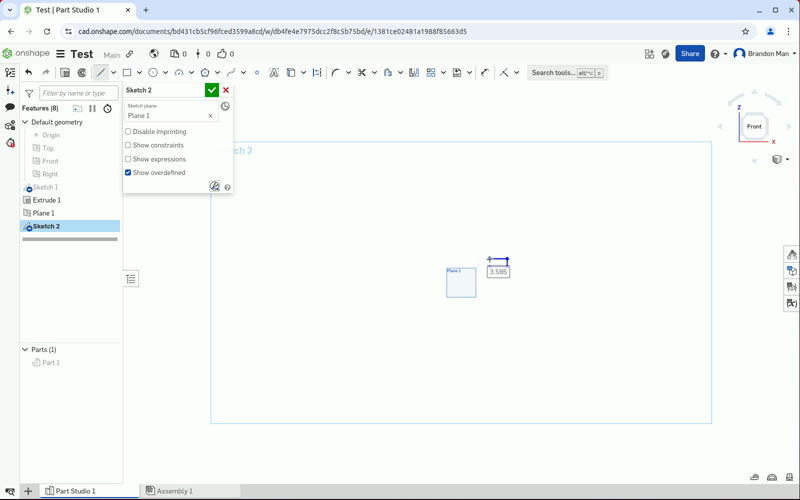
mouse_move(519, 258)
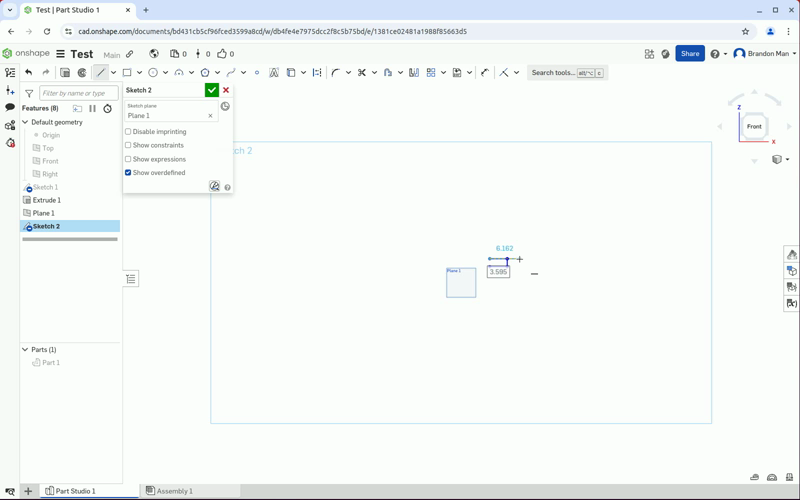
key_down(shift)
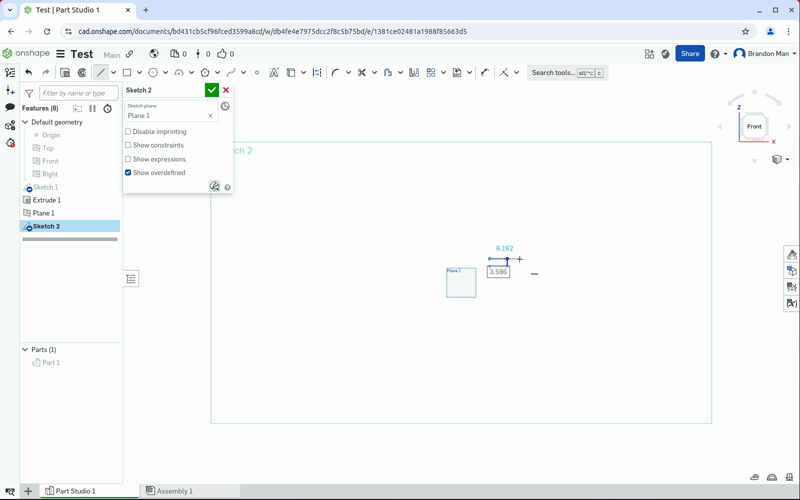
mouse_move(489, 266)
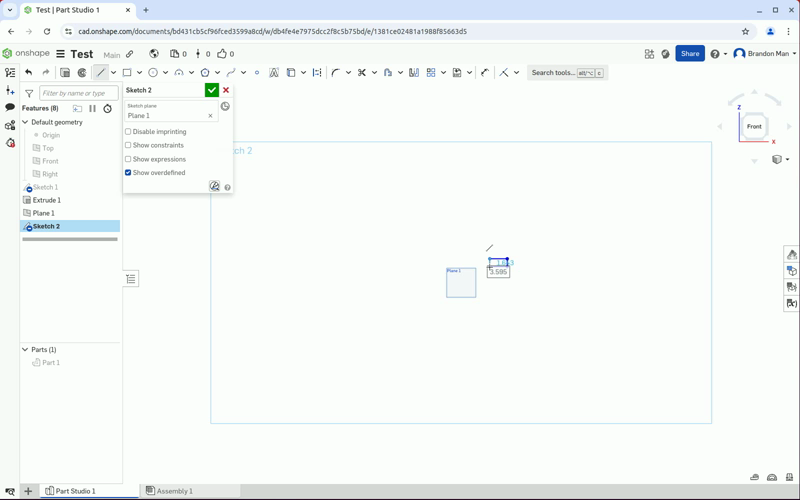
key_up(shift)
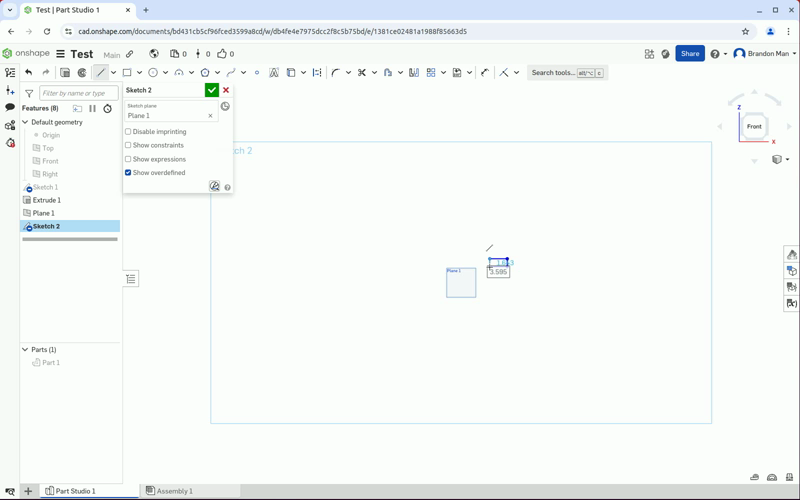
click(489, 266)
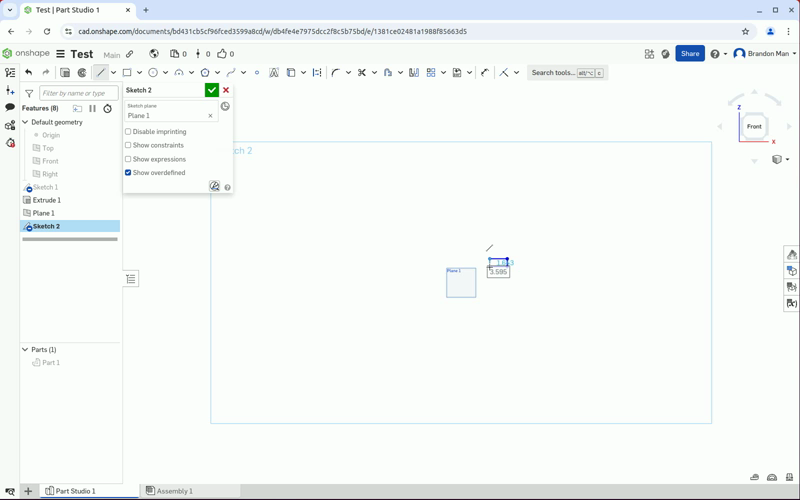
key(esc)
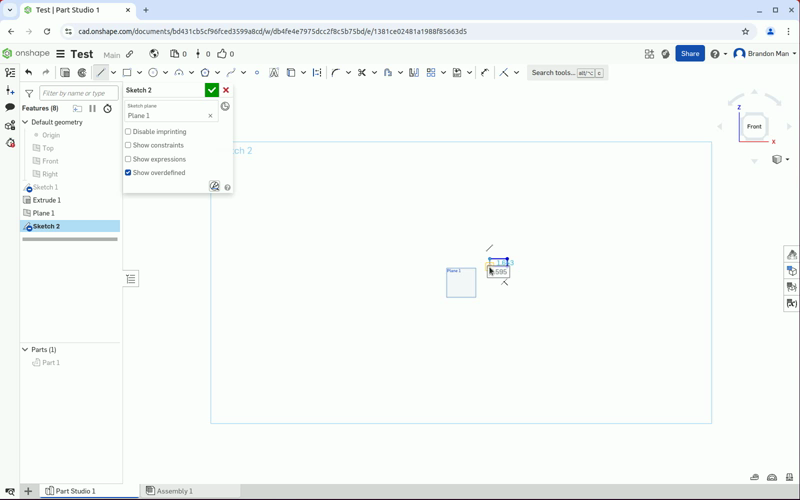
mouse_move(499, 259)
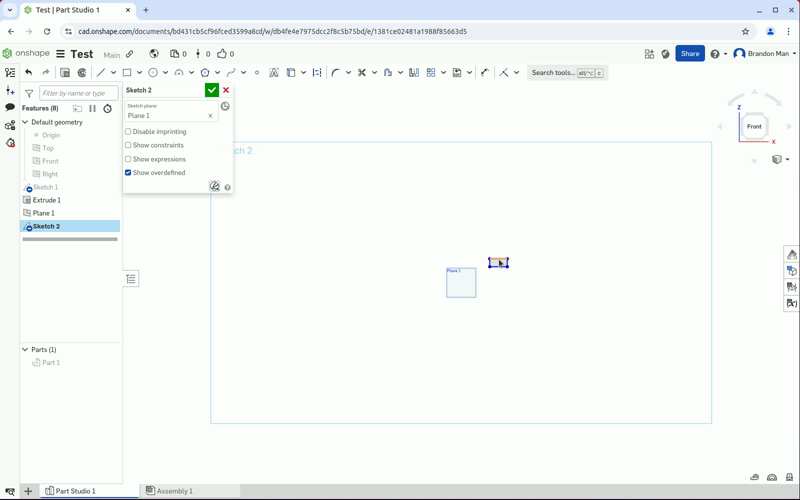
scroll(6)
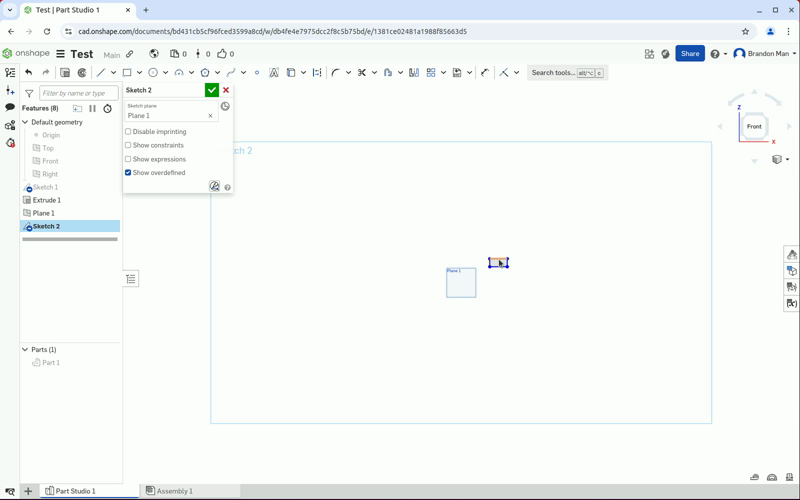
scroll(6)
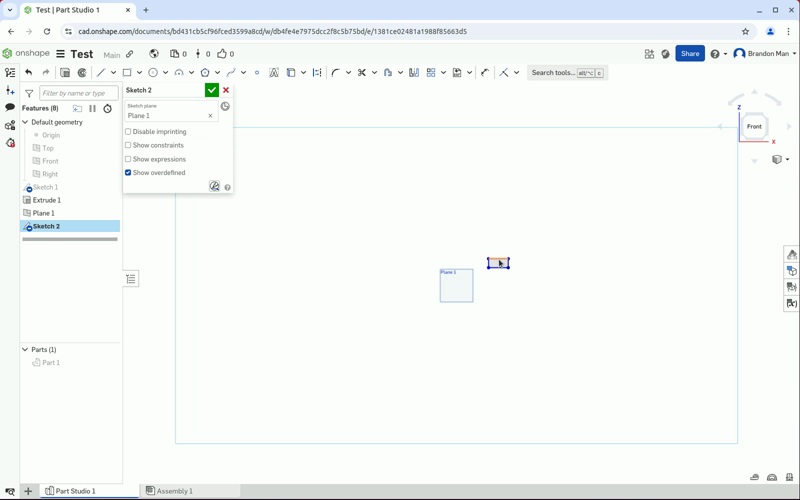
scroll(6)
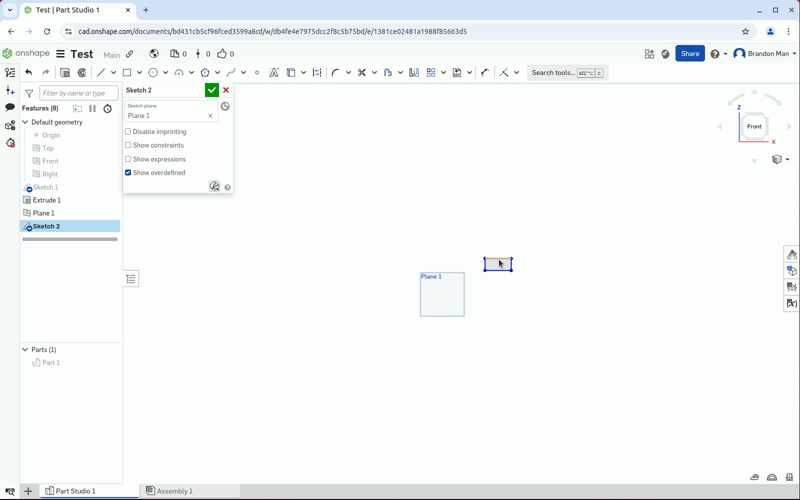
scroll(6)
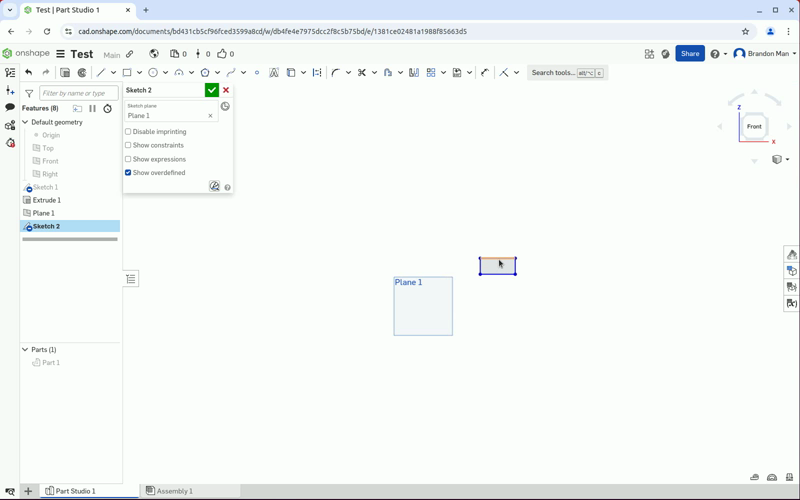
scroll(6)
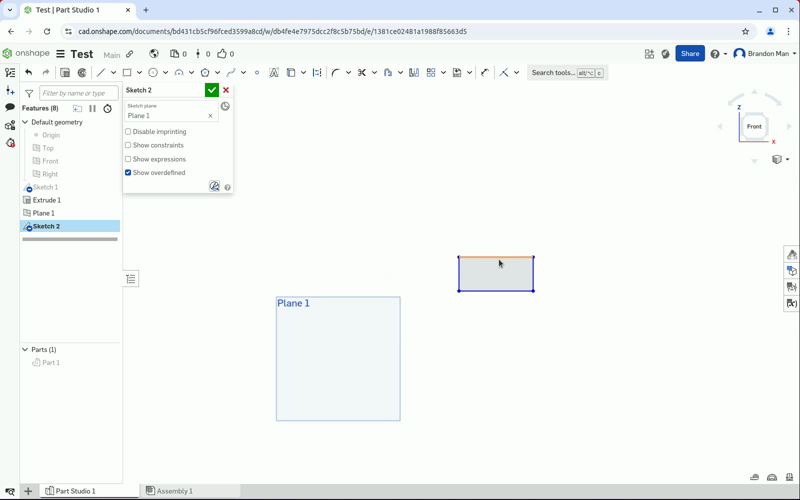
scroll(6)
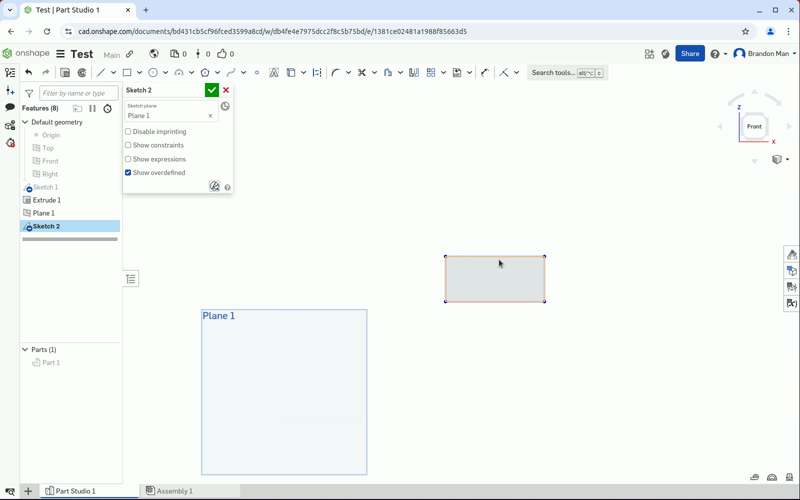
scroll(6)
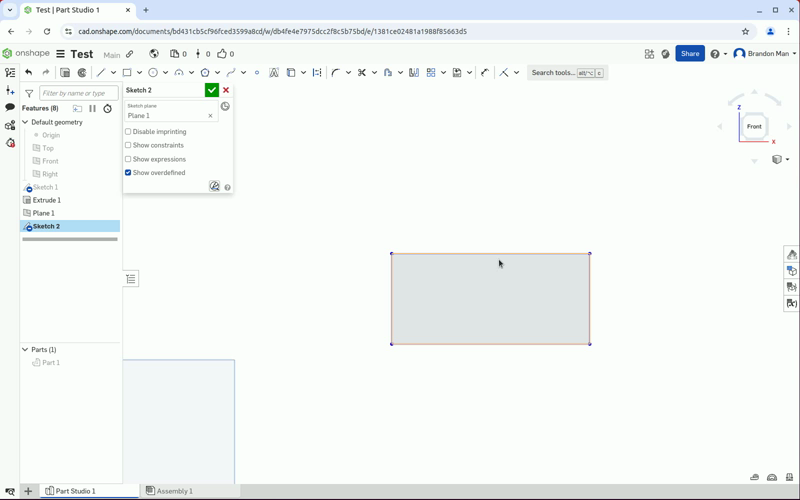
click(499, 259)
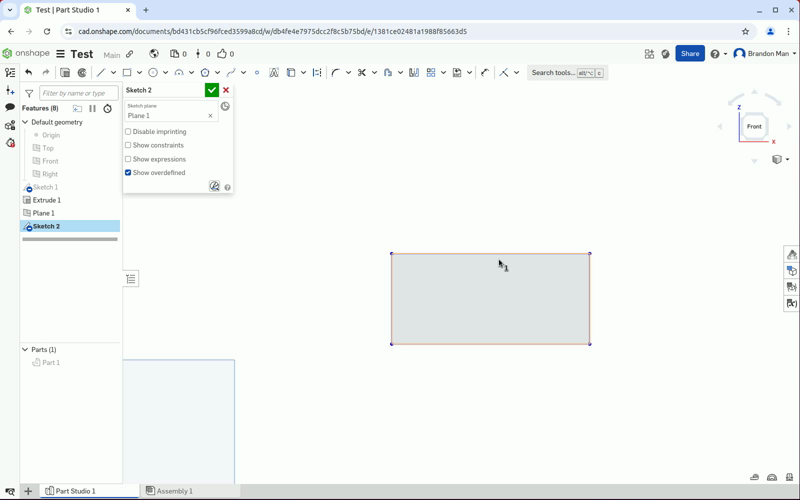
scroll(-6)
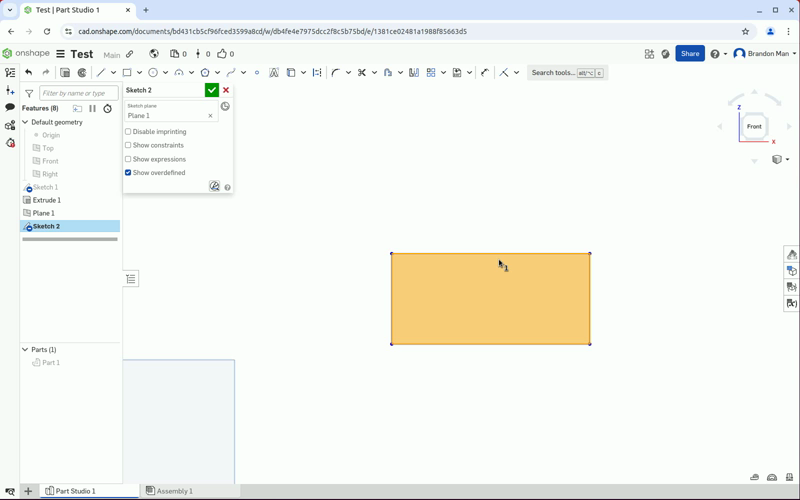
scroll(-6)
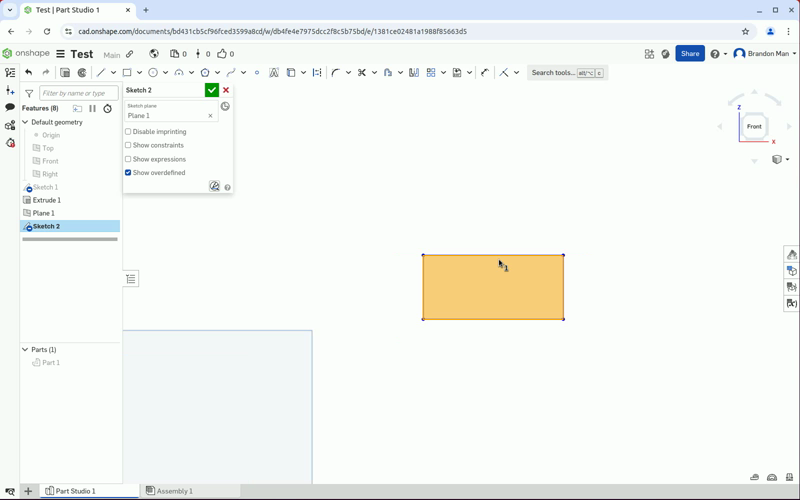
scroll(-6)
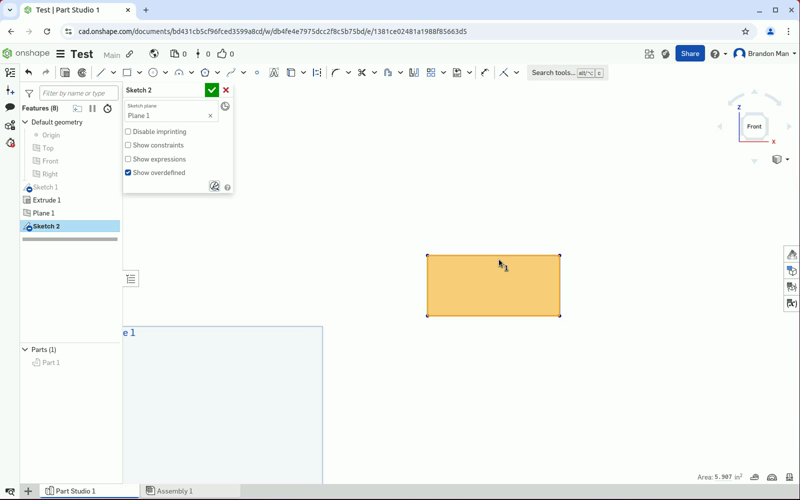
scroll(-6)
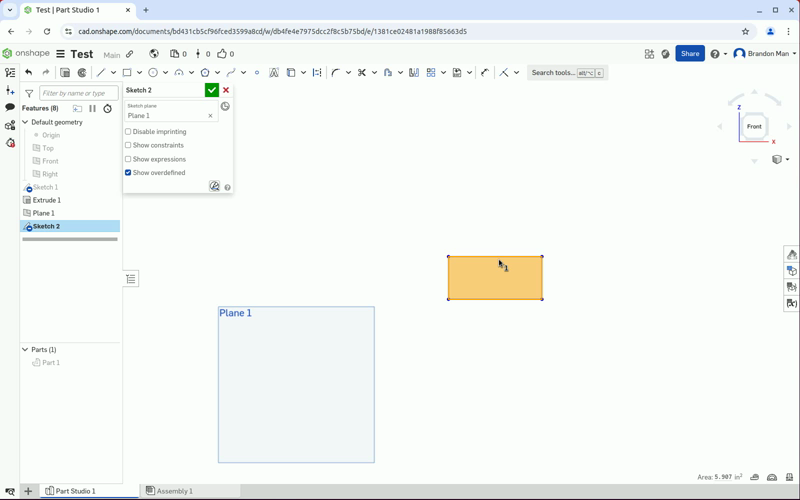
scroll(-6)
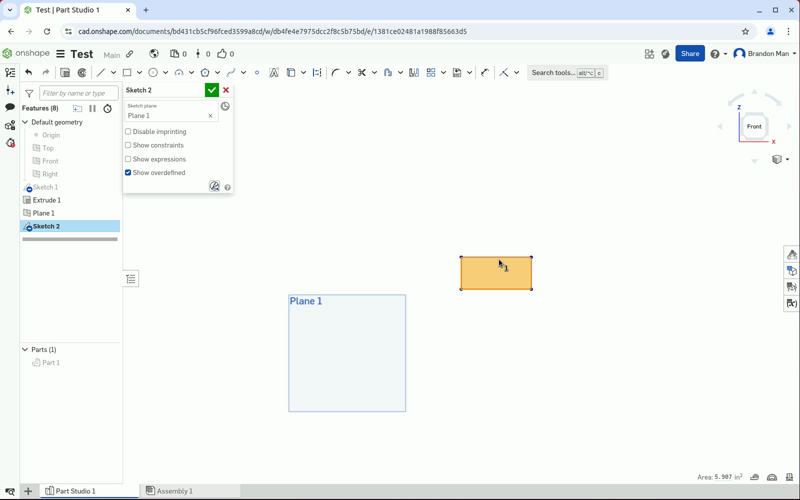
scroll(-6)
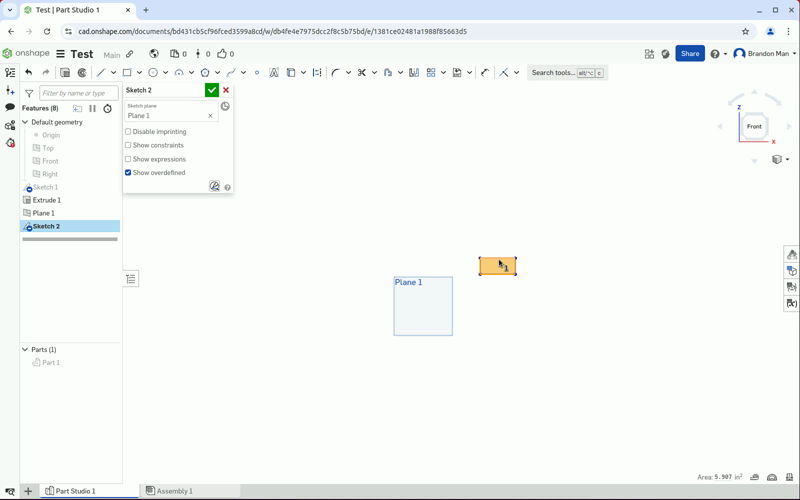
scroll(-6)
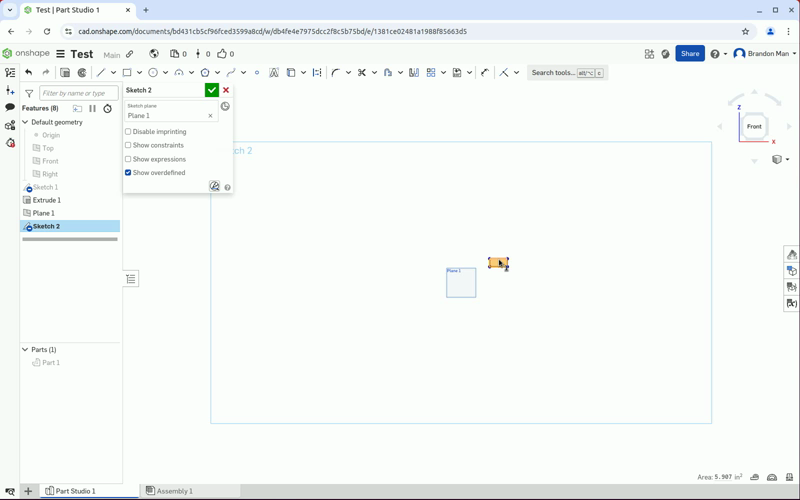
mouse_move(73, 352)
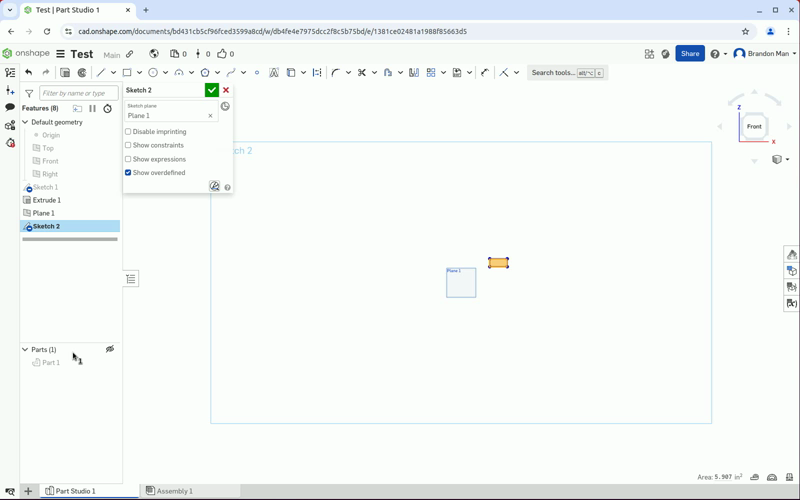
key(shift+y)
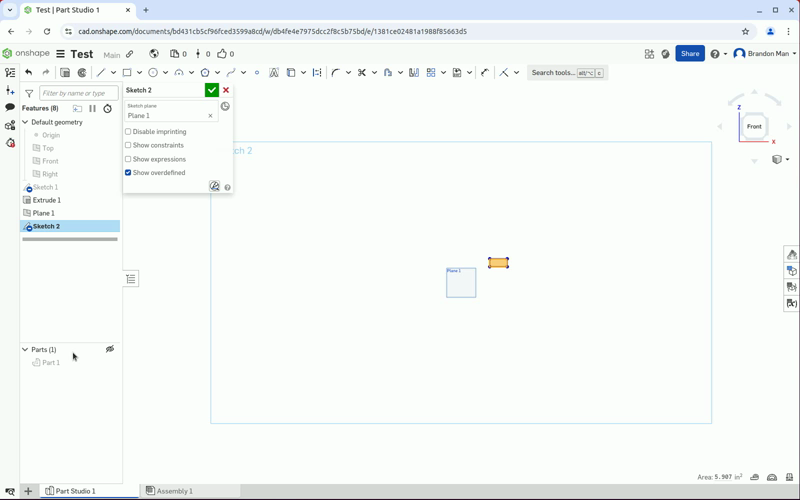
key(shift+e)
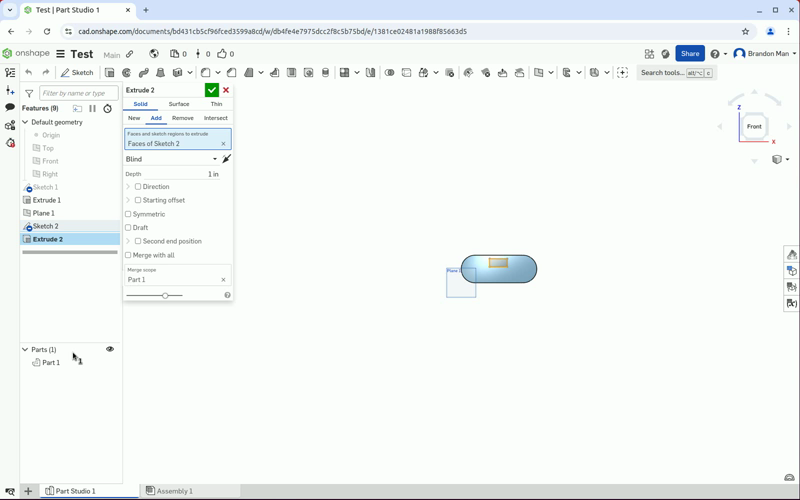
mouse_move(143, 106)
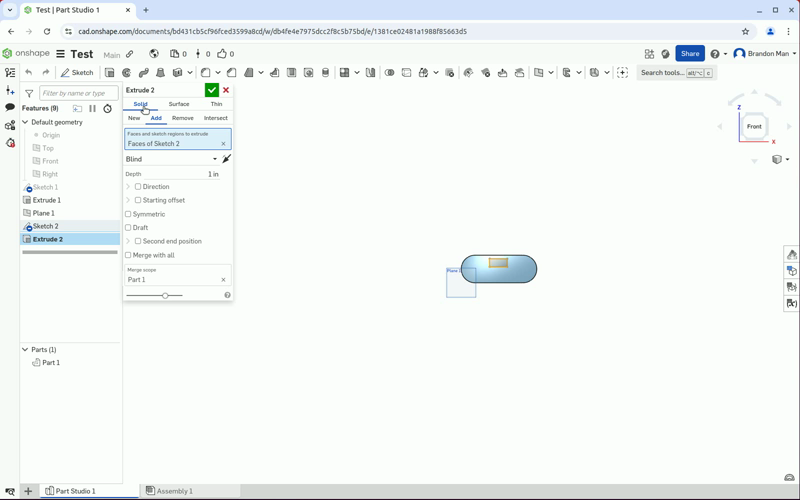
click(143, 106)
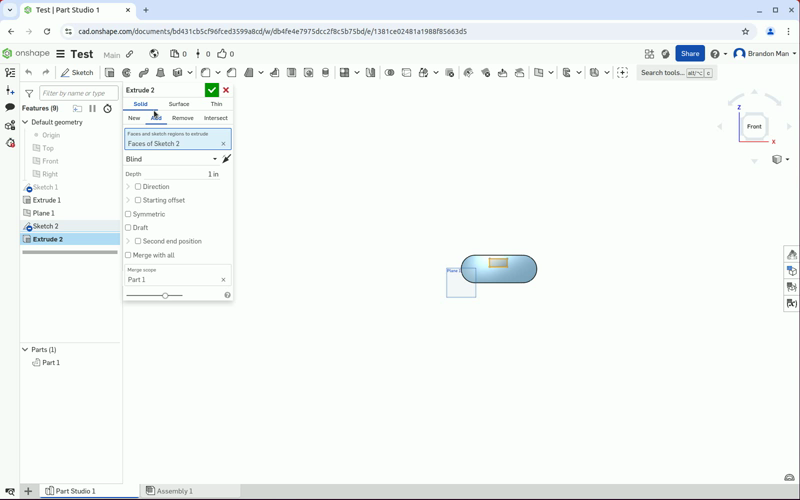
mouse_move(186, 120)
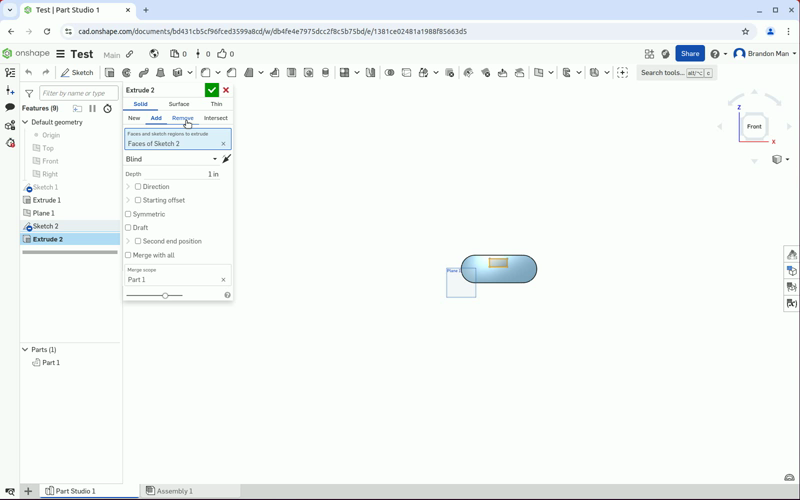
click(186, 120)
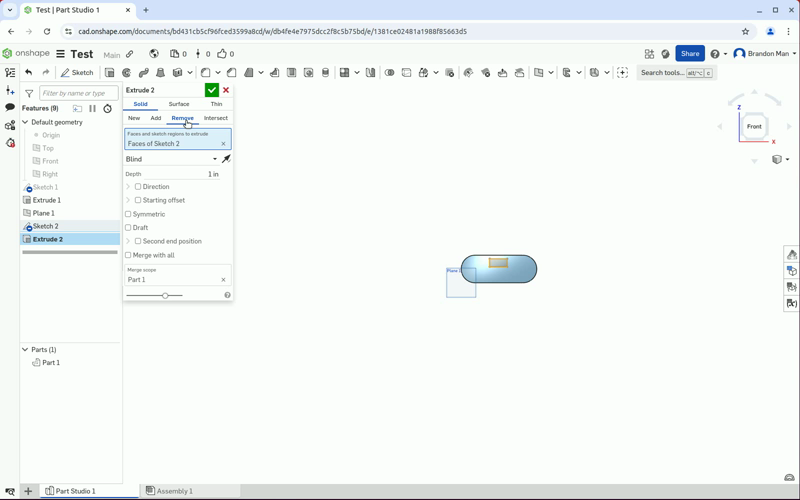
key(tab, 4)
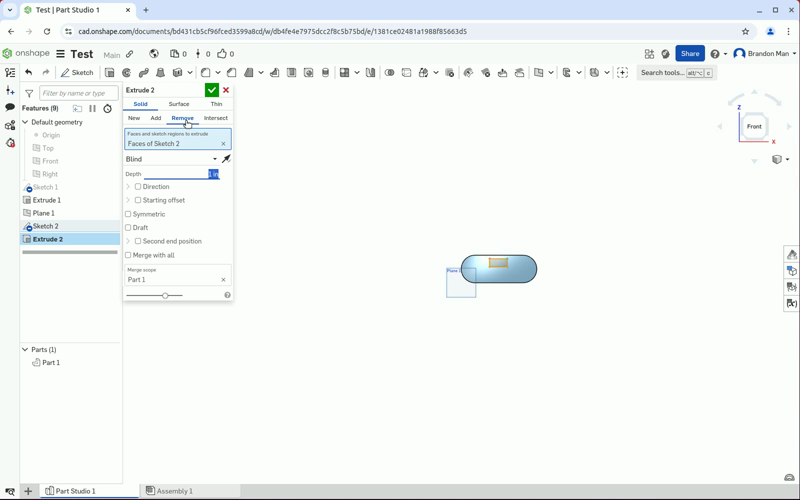
text(0.481)
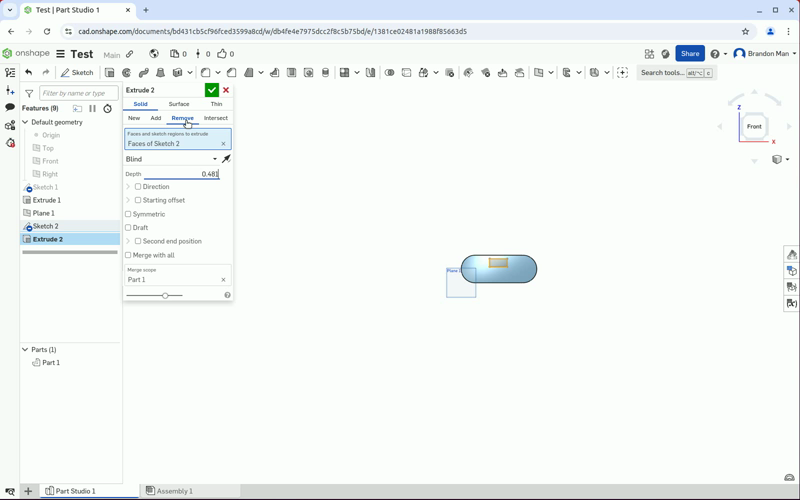
key(tab, 6)
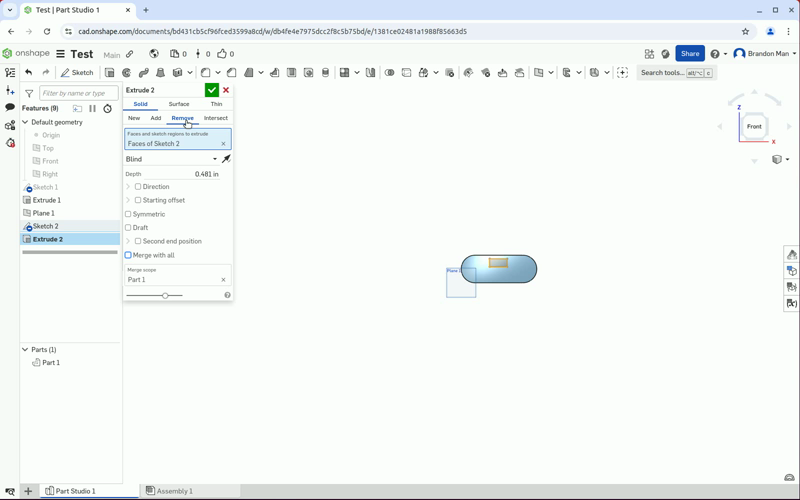
key(space)
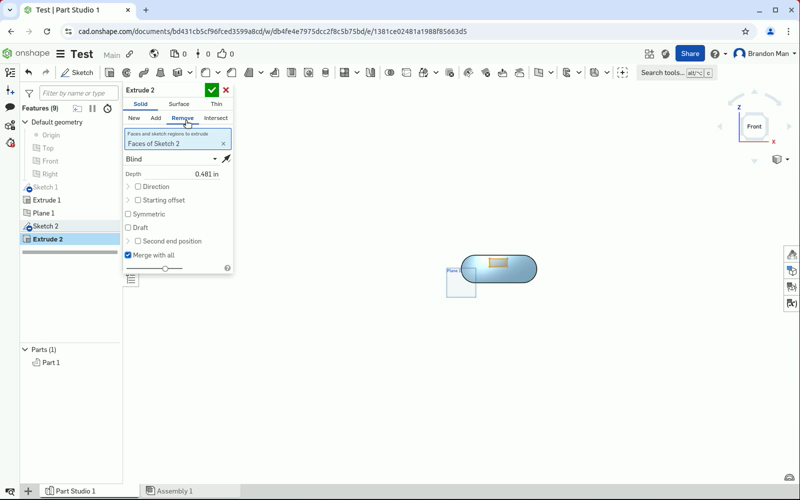
key(enter)
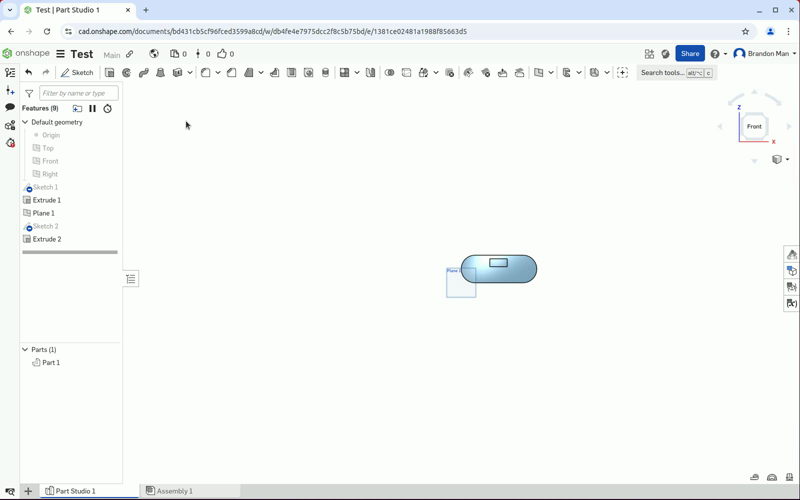
key(shift+h)
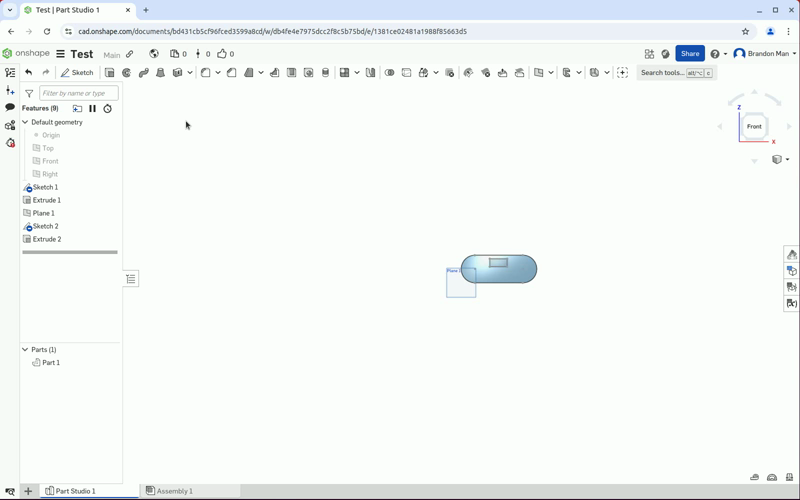
key(shift+h)
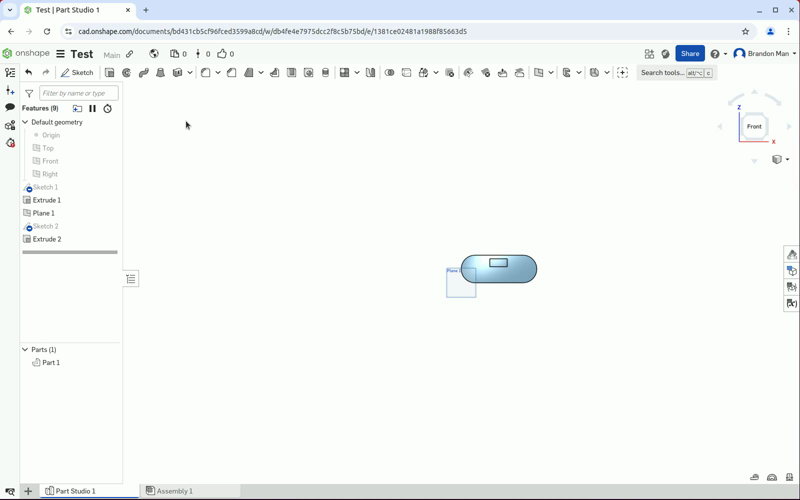
mouse_move(73, 189)
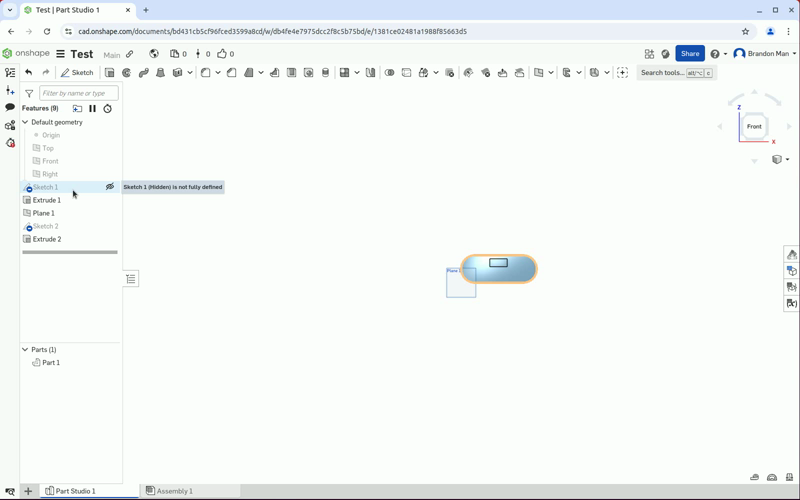
click(73, 189)
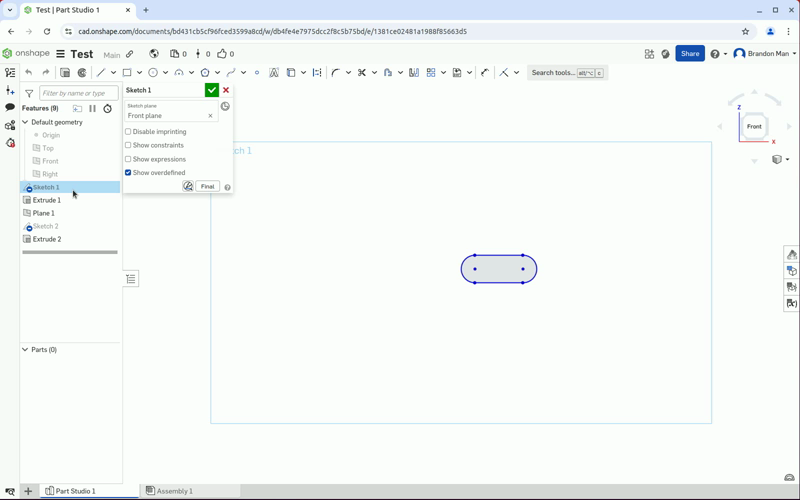
mouse_move(229, 92)
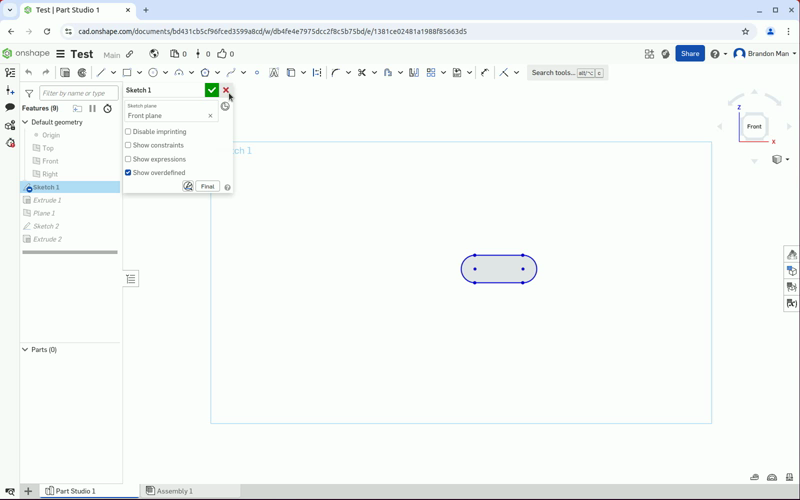
click(229, 92)
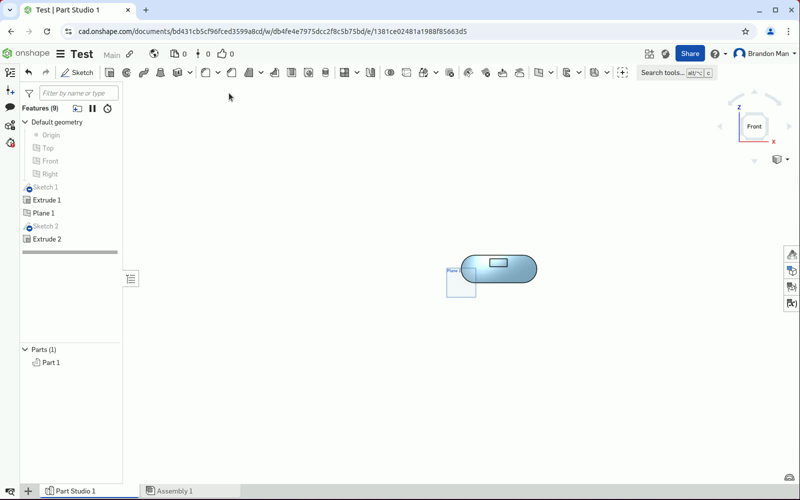
key(shift+s)
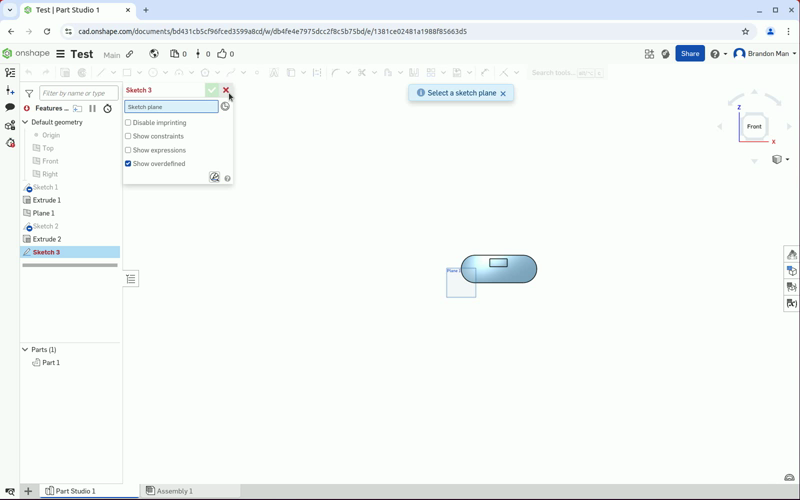
mouse_move(73, 215)
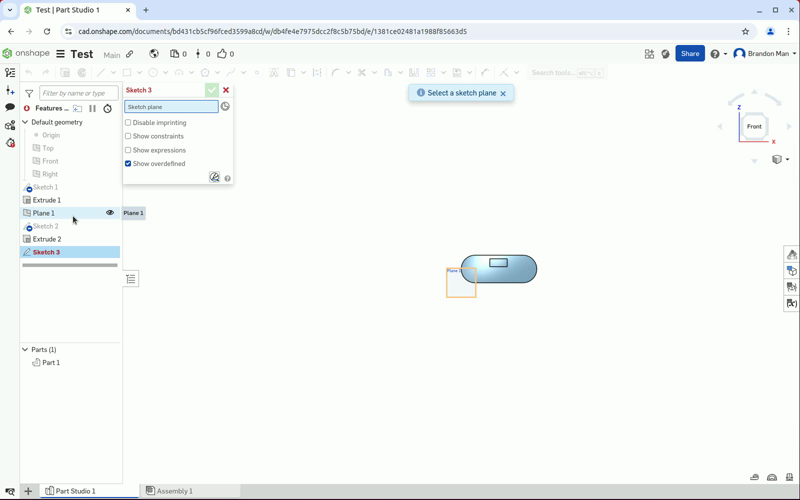
click(73, 215)
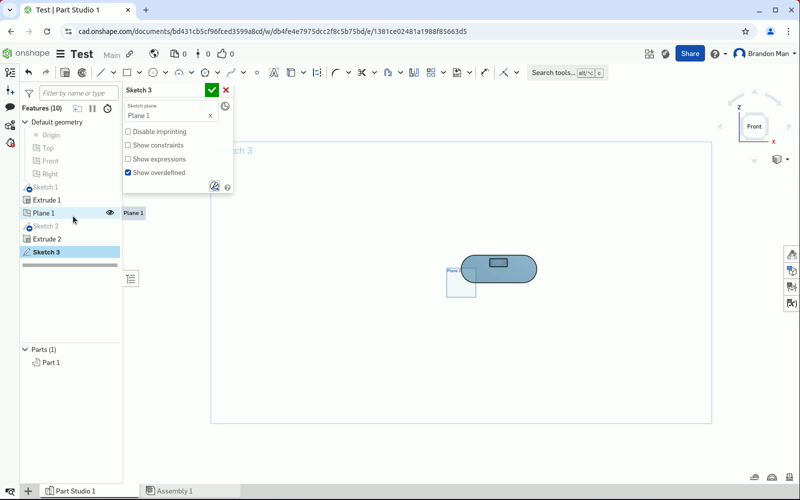
mouse_move(73, 352)
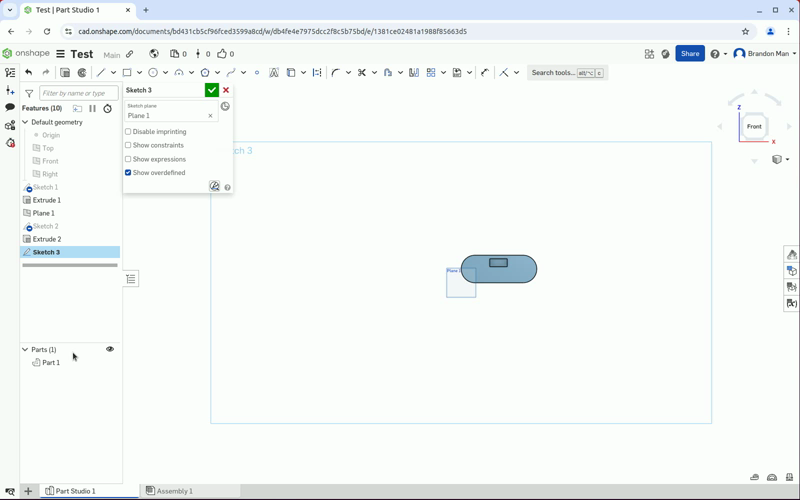
key(y)
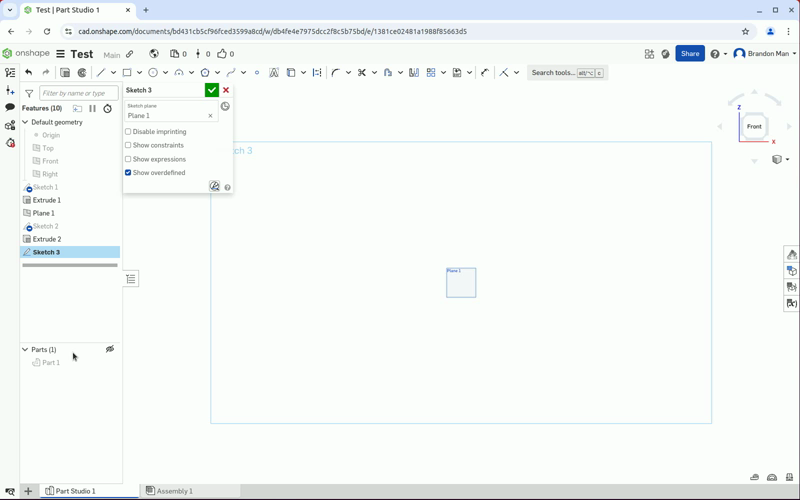
key(l)
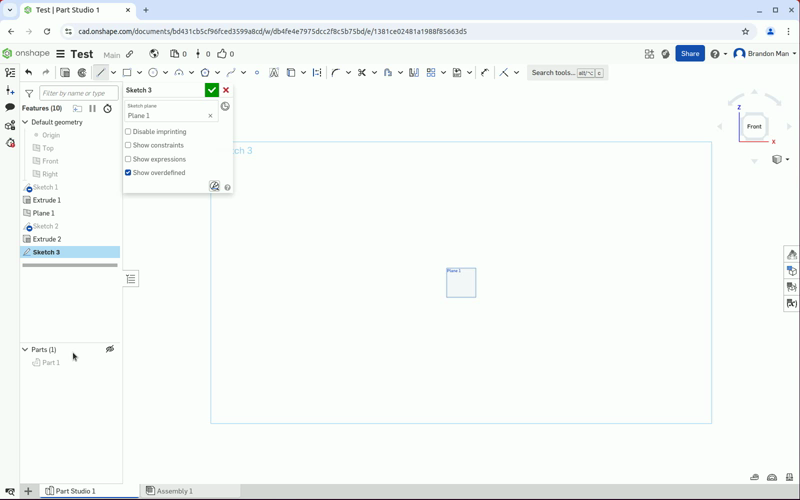
key_down(shift)
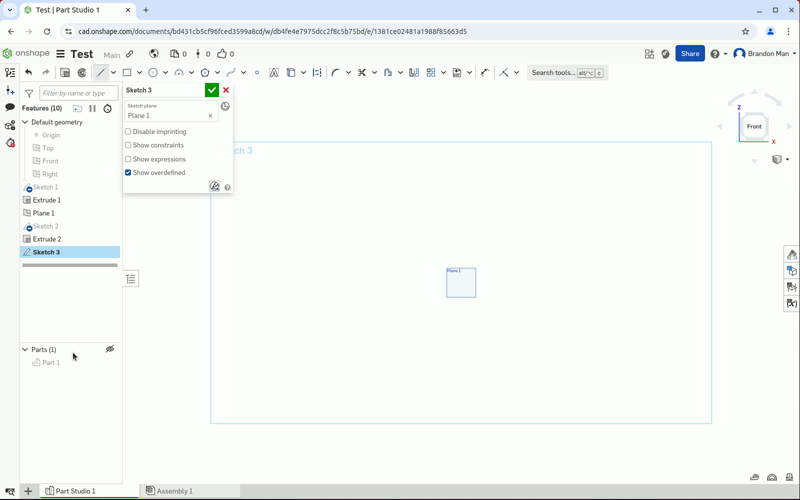
mouse_move(493, 274)
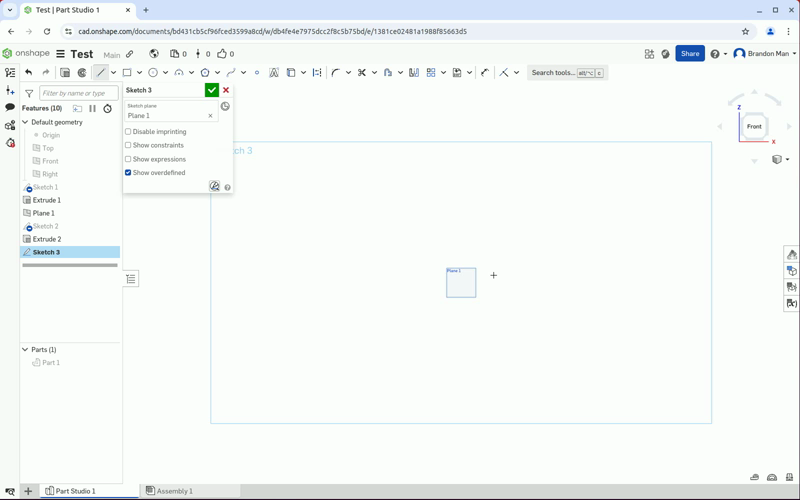
click(493, 274)
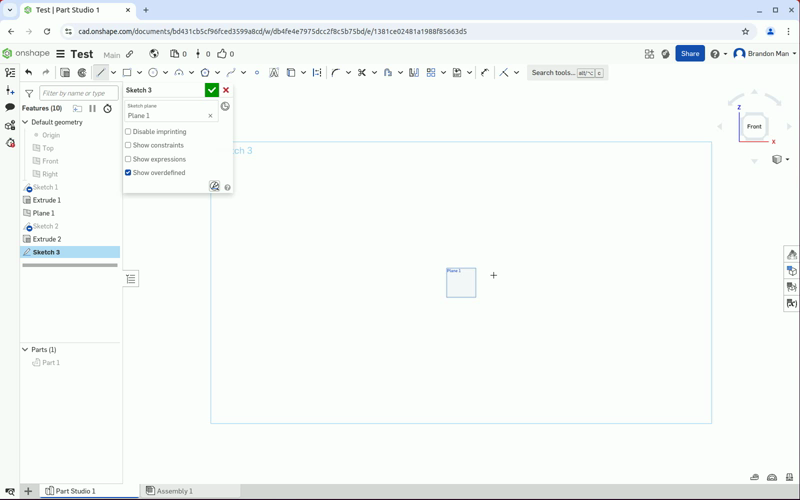
key_up(shift)
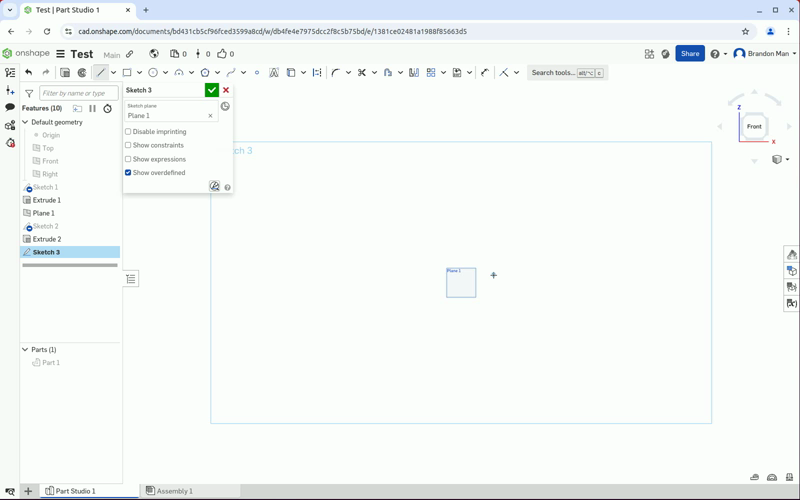
key_down(shift)
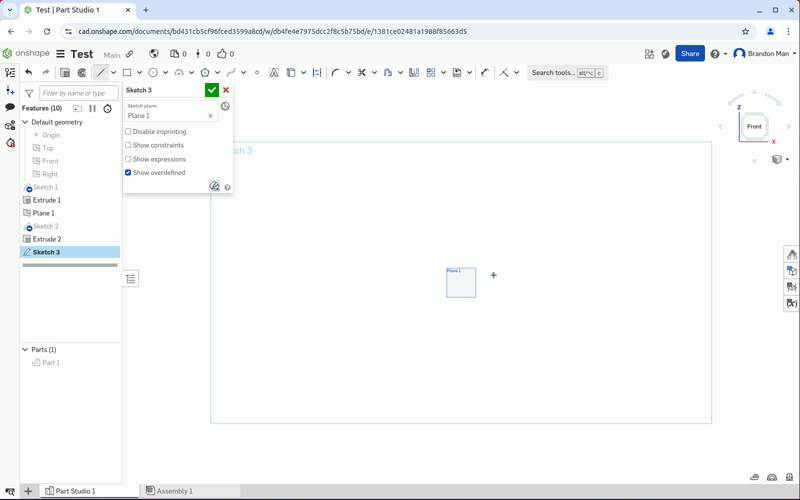
mouse_move(523, 274)
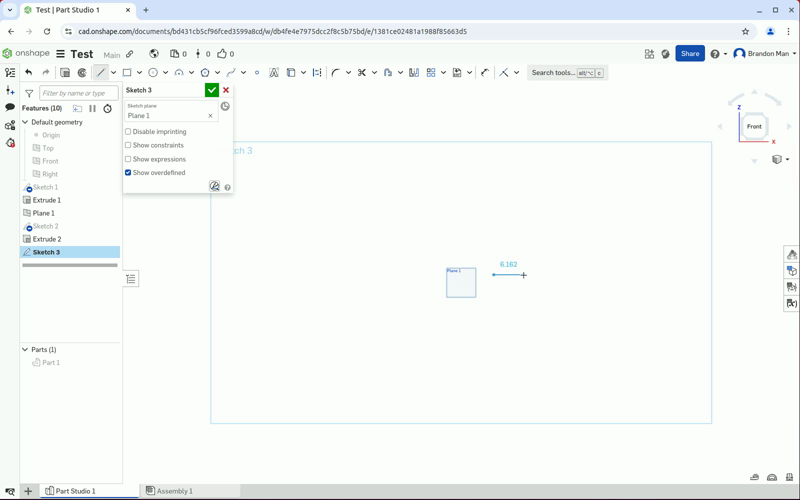
mouse_move(504, 274)
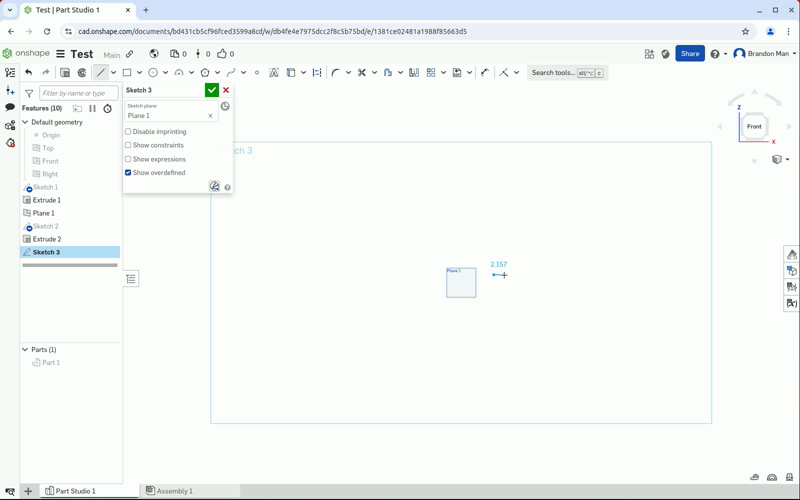
click(504, 274)
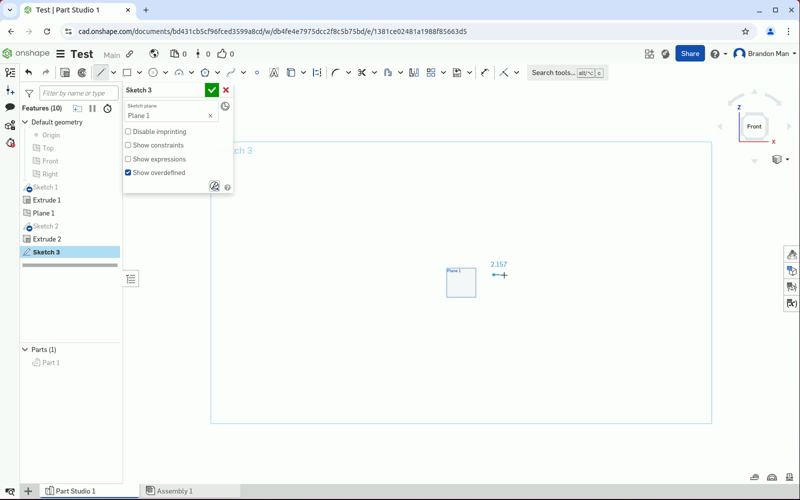
key_up(shift)
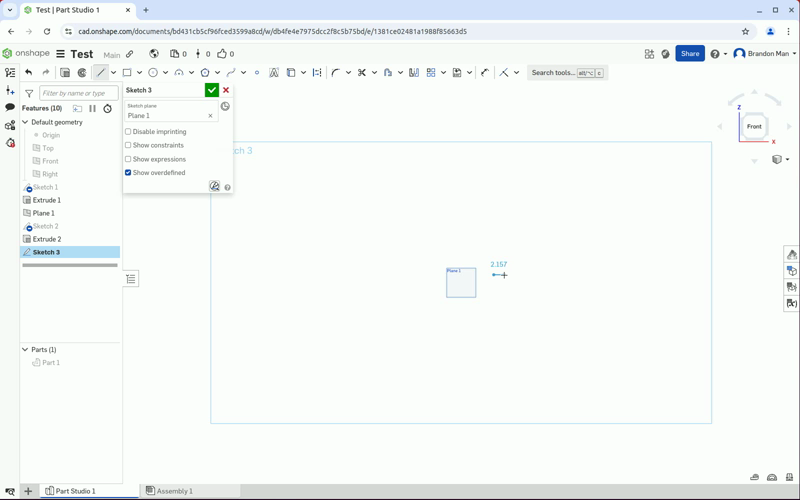
key_down(shift)
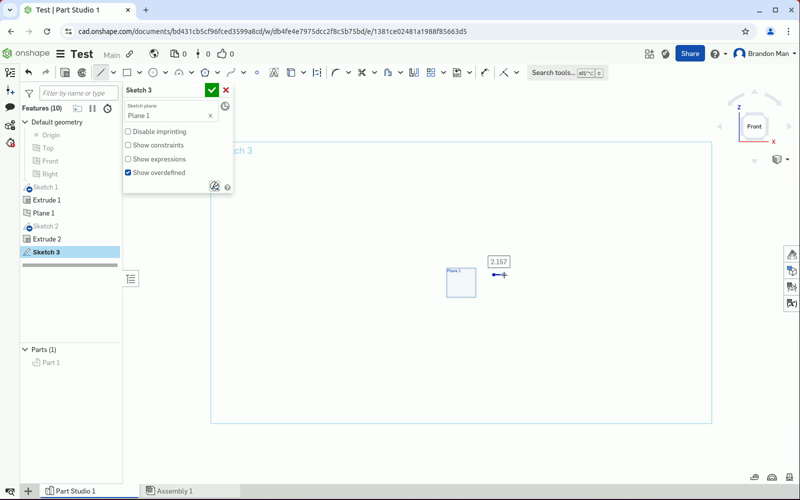
mouse_move(534, 274)
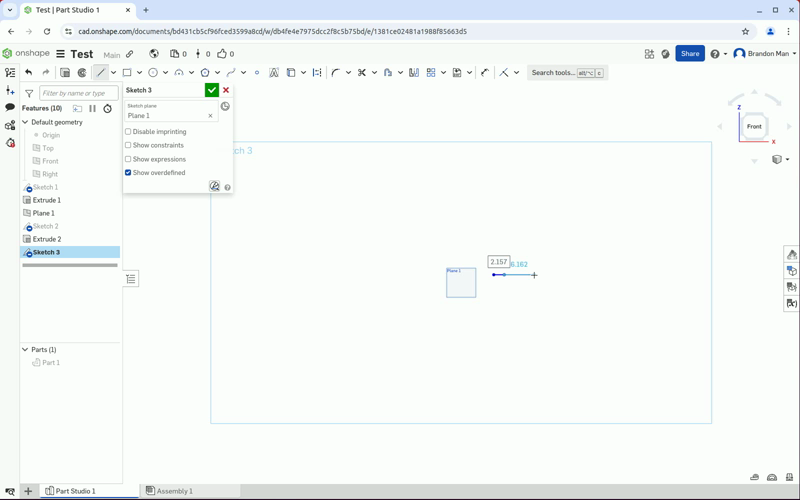
mouse_move(504, 270)
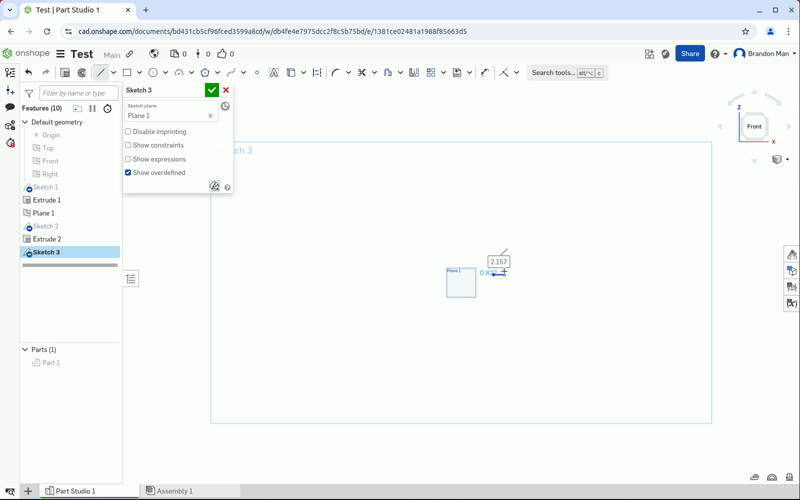
scroll(6)
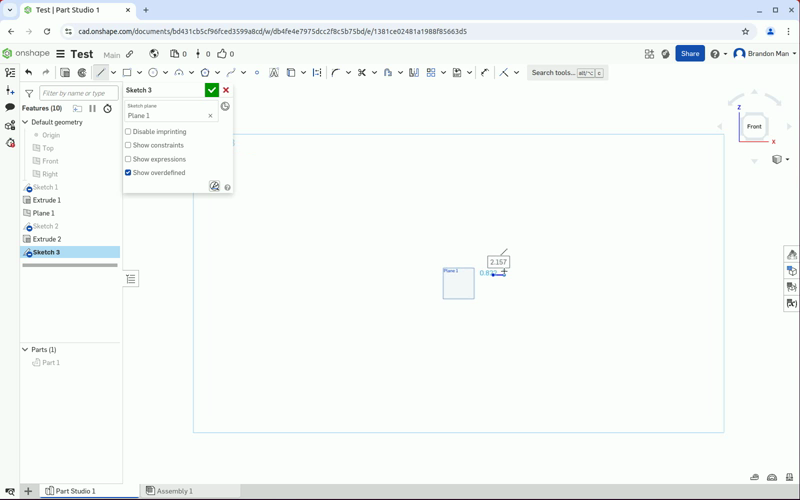
scroll(6)
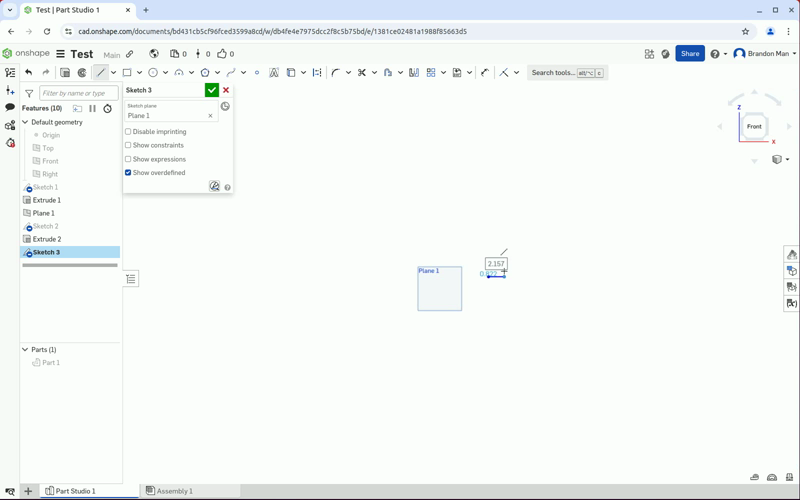
scroll(6)
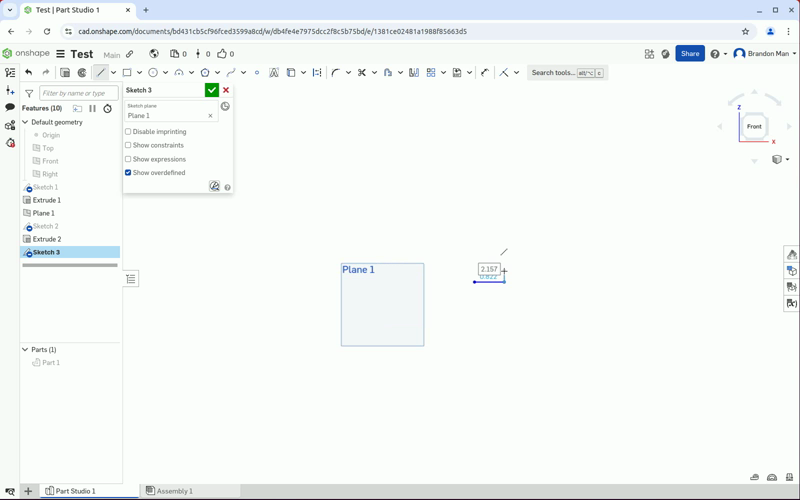
scroll(6)
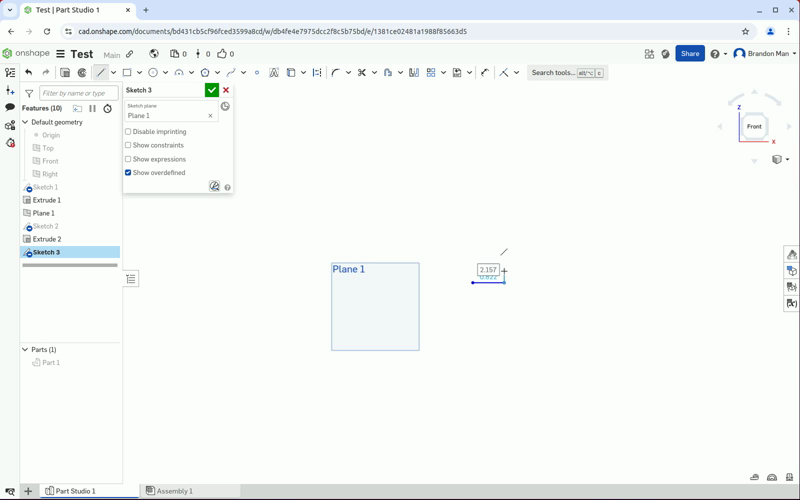
scroll(6)
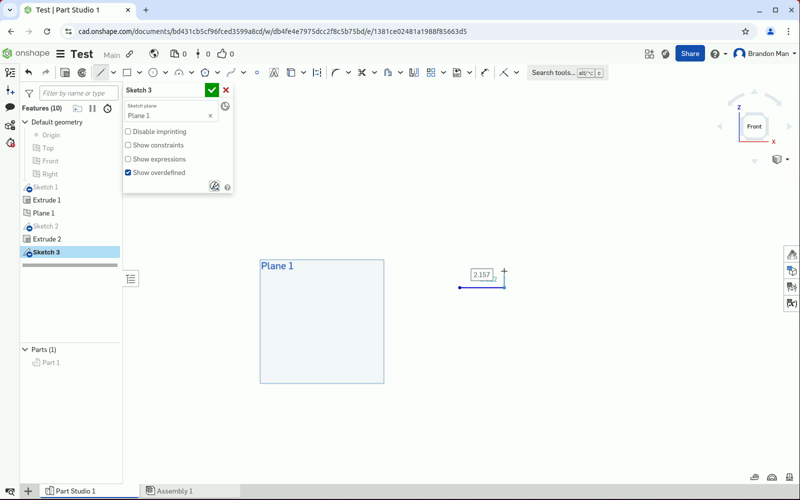
scroll(6)
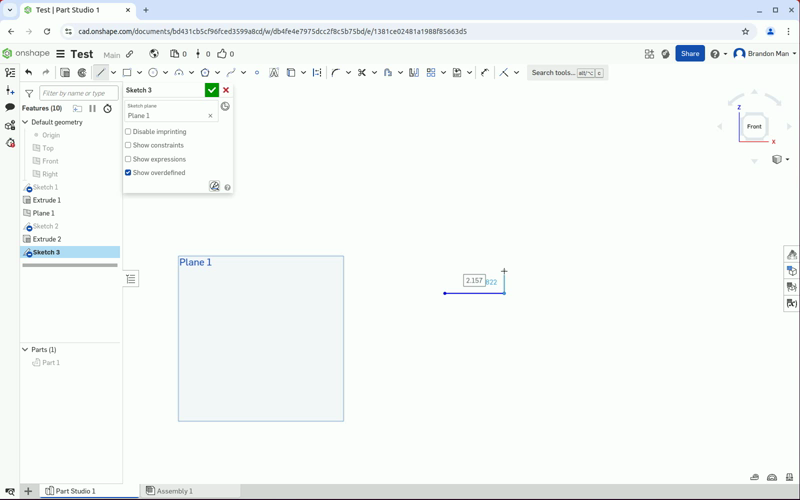
scroll(6)
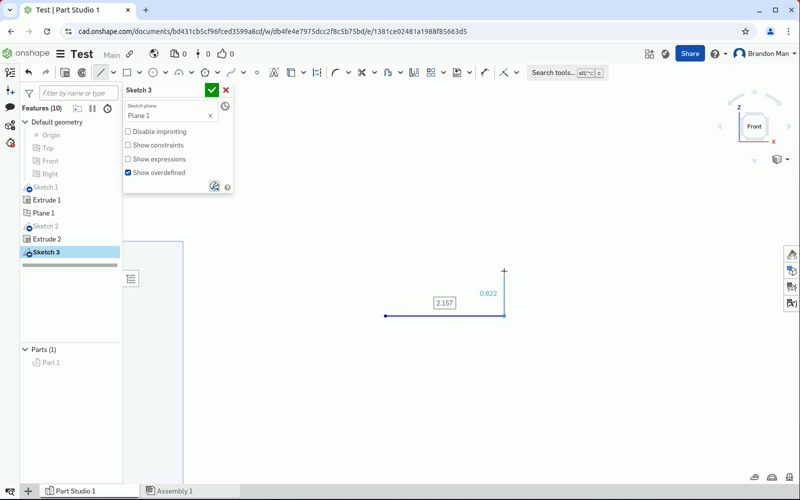
click(504, 270)
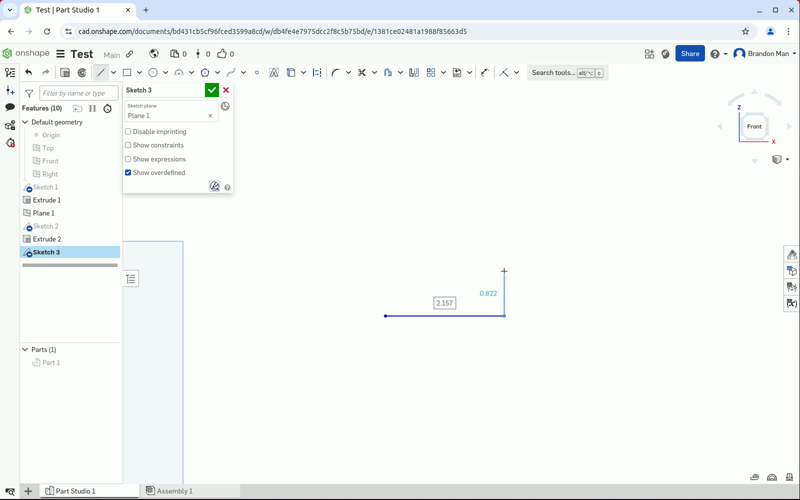
scroll(-6)
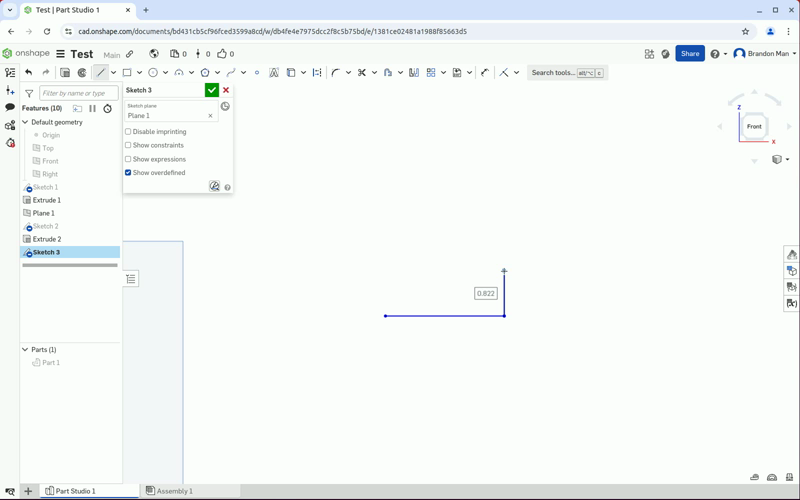
scroll(-6)
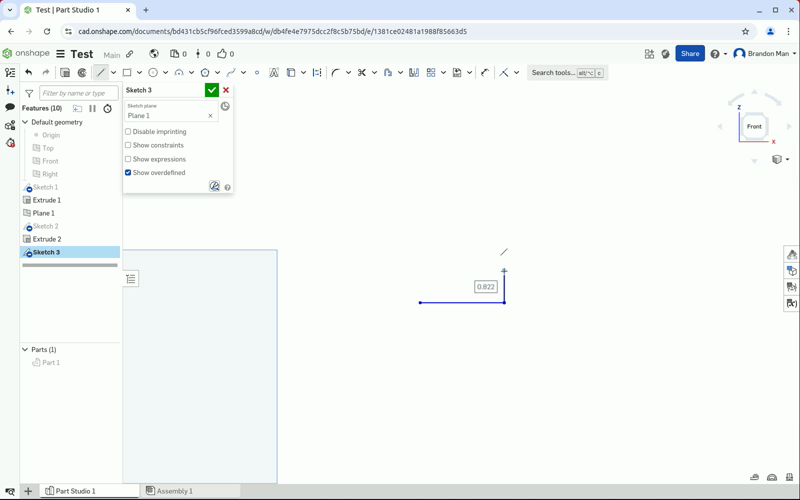
scroll(-6)
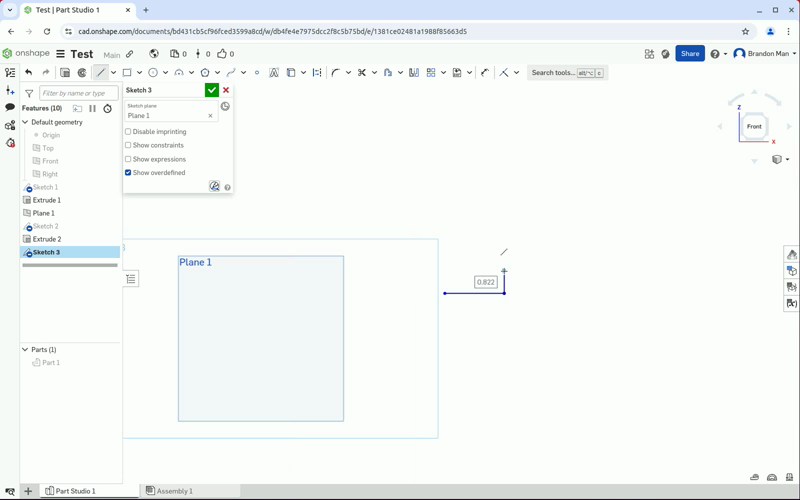
scroll(-6)
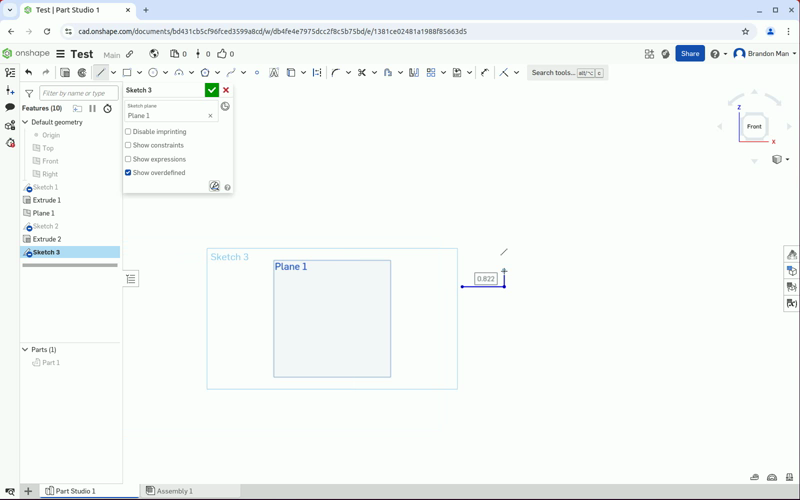
scroll(-6)
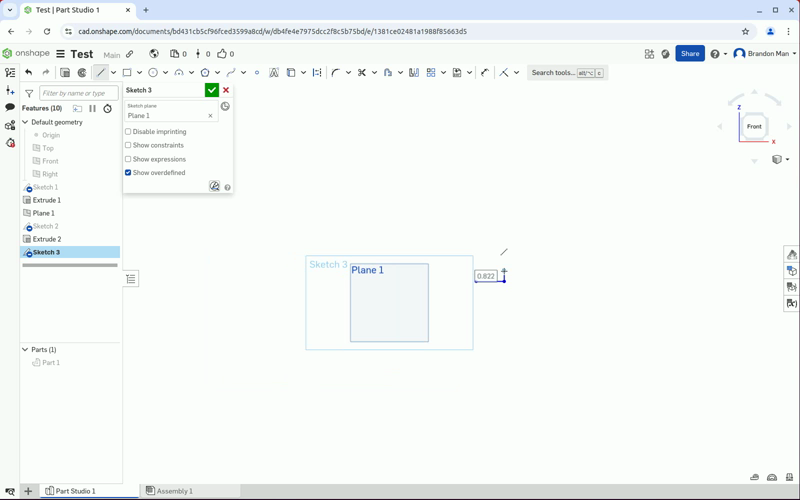
scroll(-6)
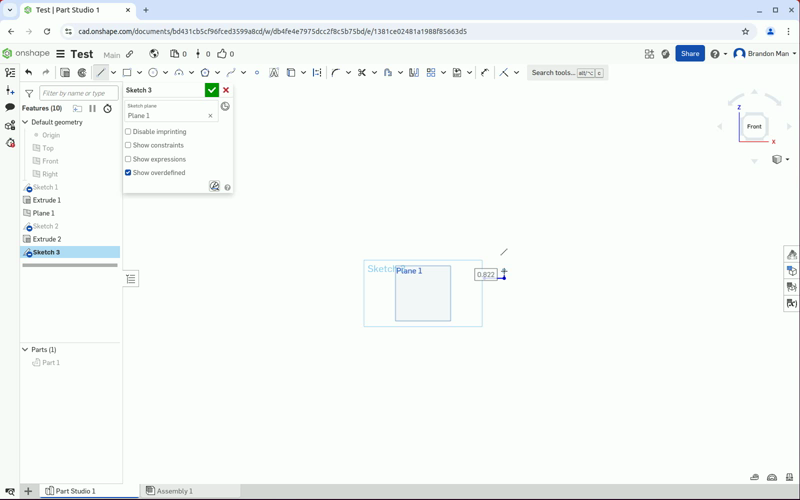
scroll(-6)
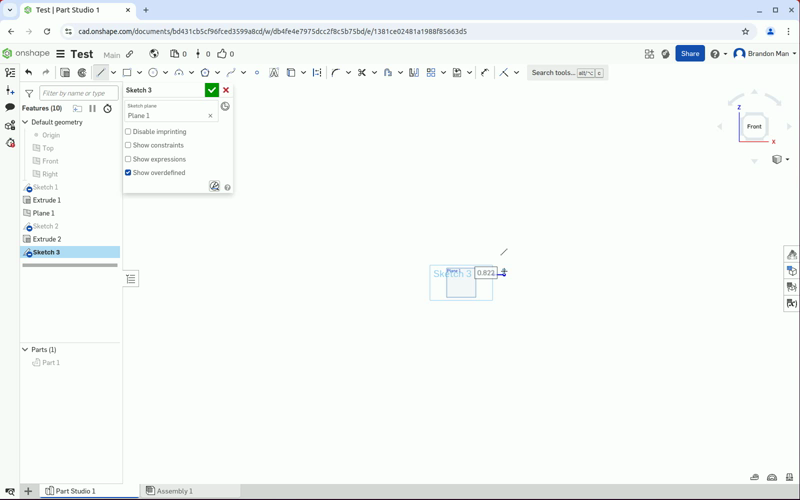
key_up(shift)
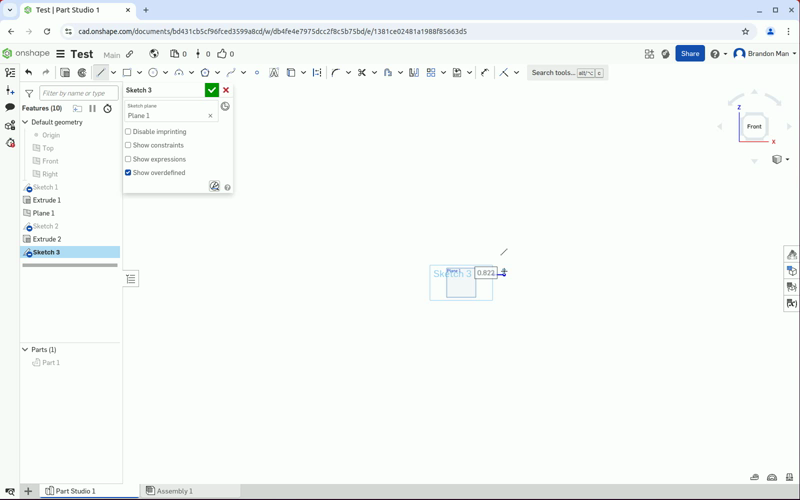
key_down(shift)
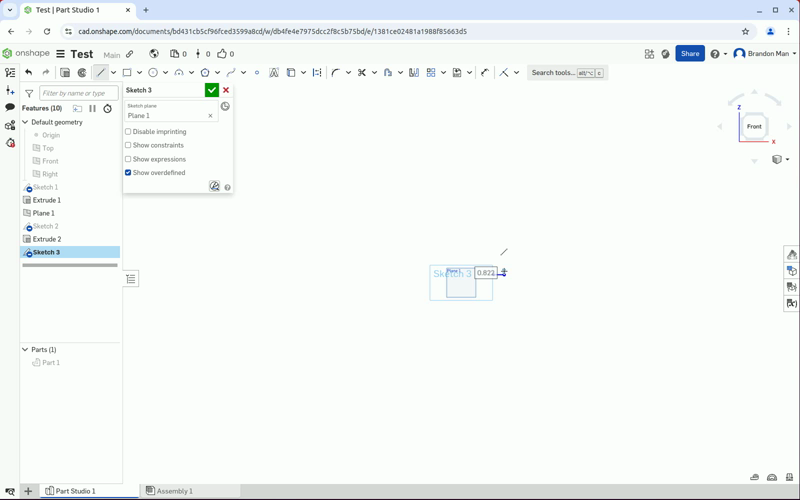
mouse_move(534, 270)
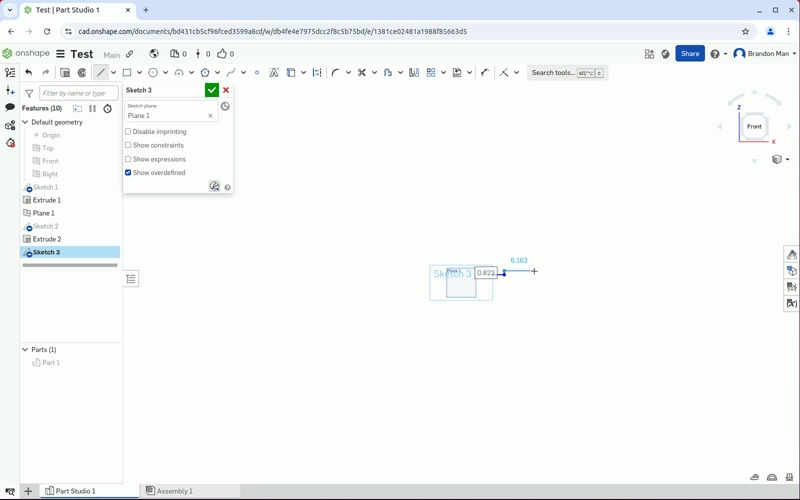
mouse_move(493, 270)
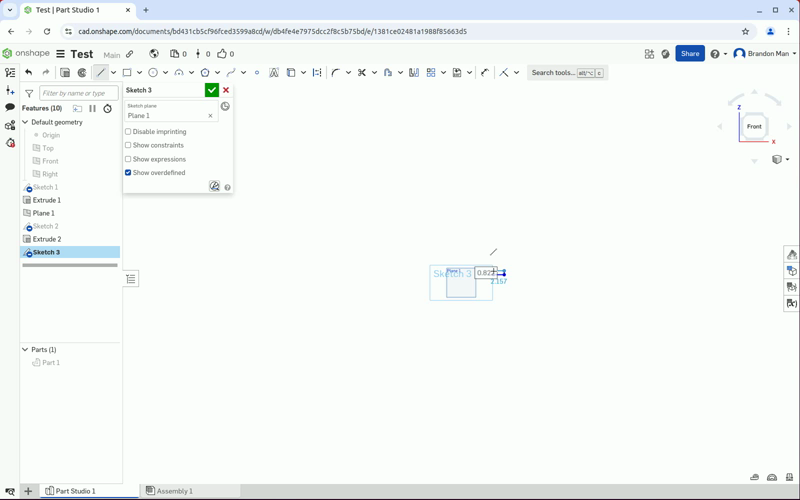
scroll(6)
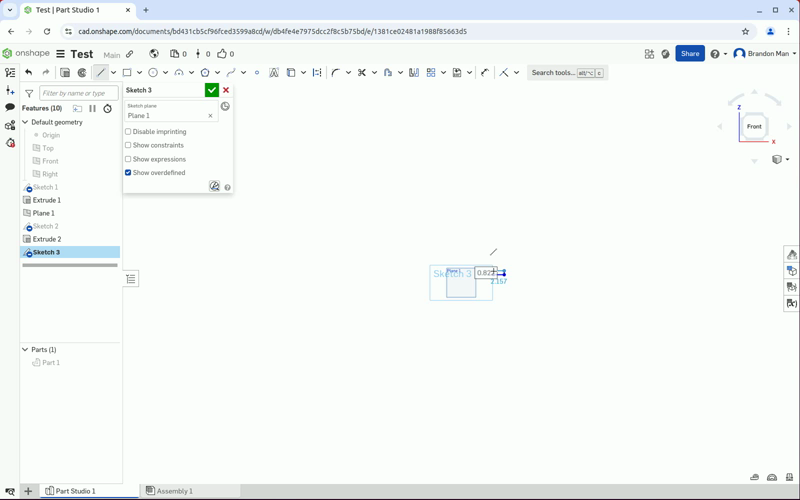
scroll(6)
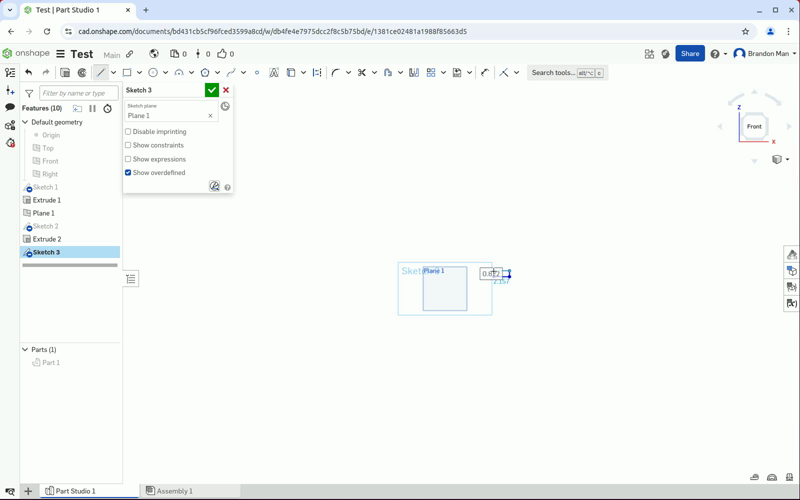
scroll(6)
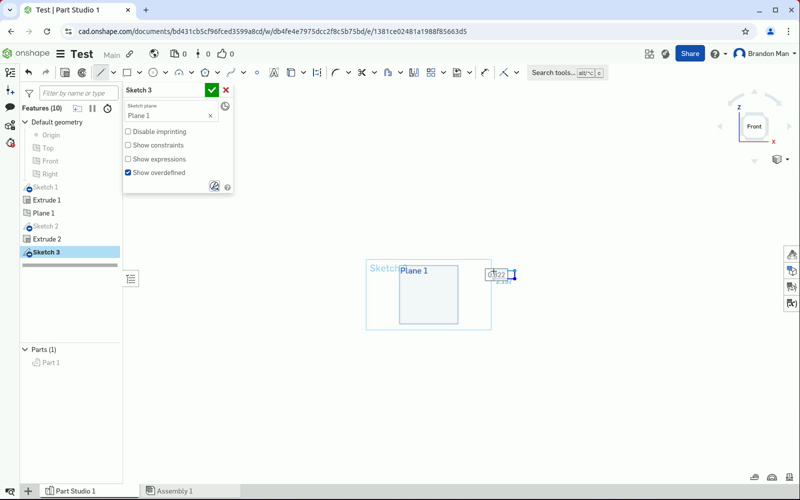
scroll(6)
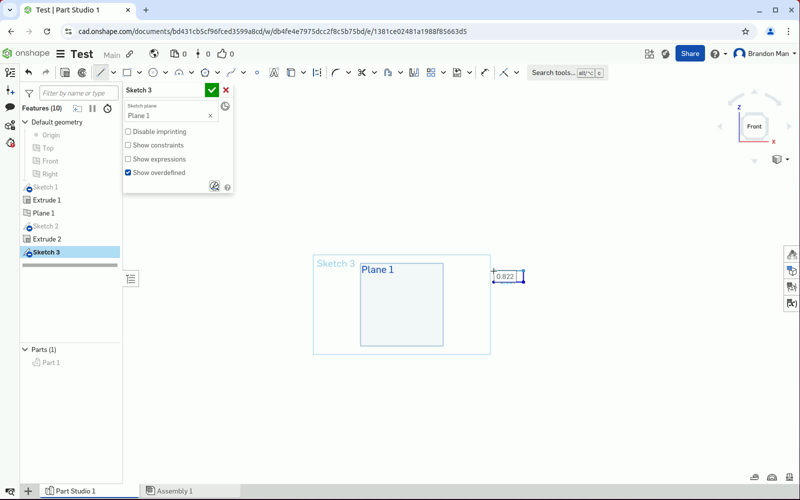
scroll(6)
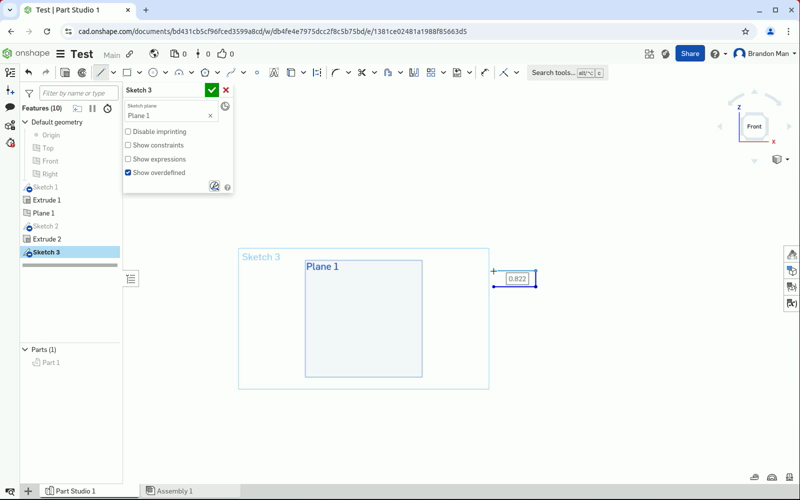
scroll(6)
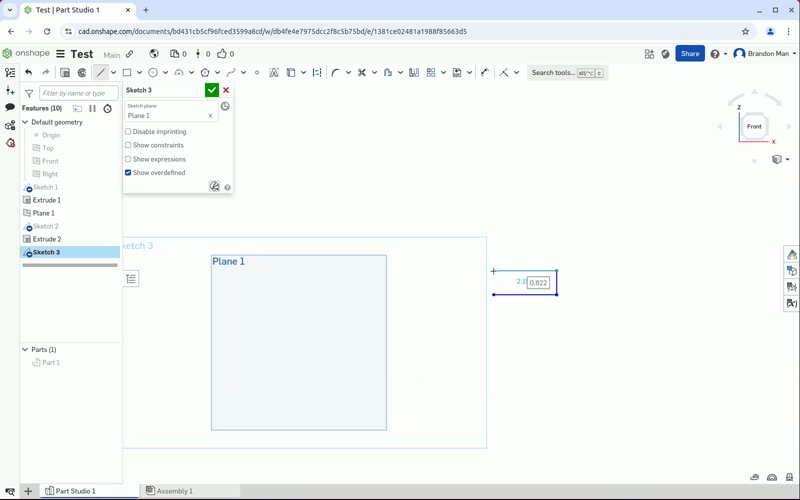
scroll(6)
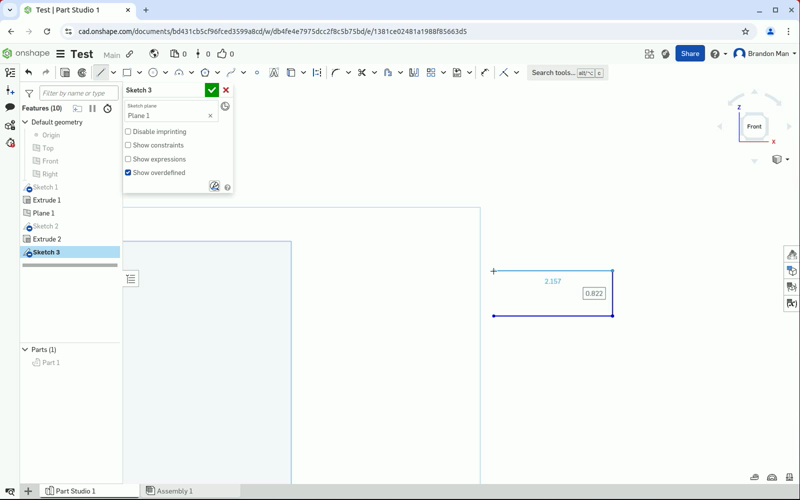
click(493, 270)
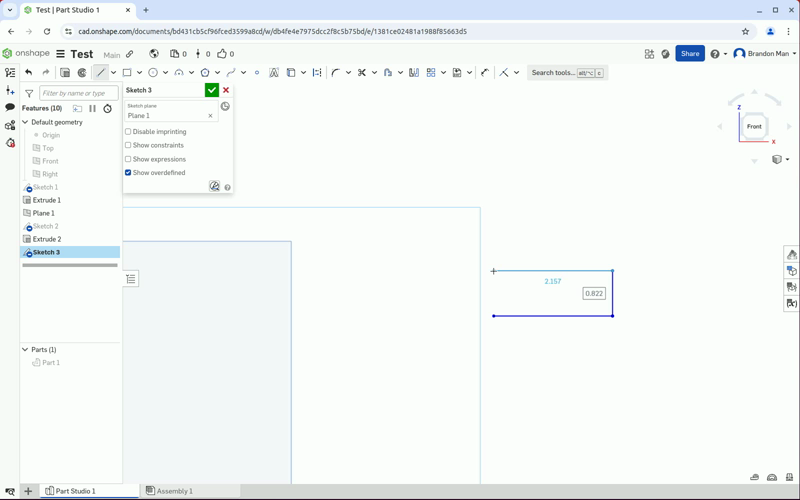
scroll(-6)
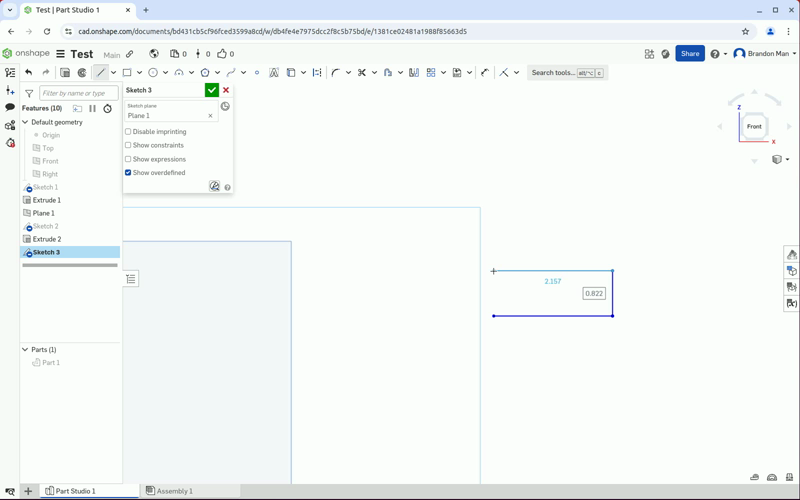
scroll(-6)
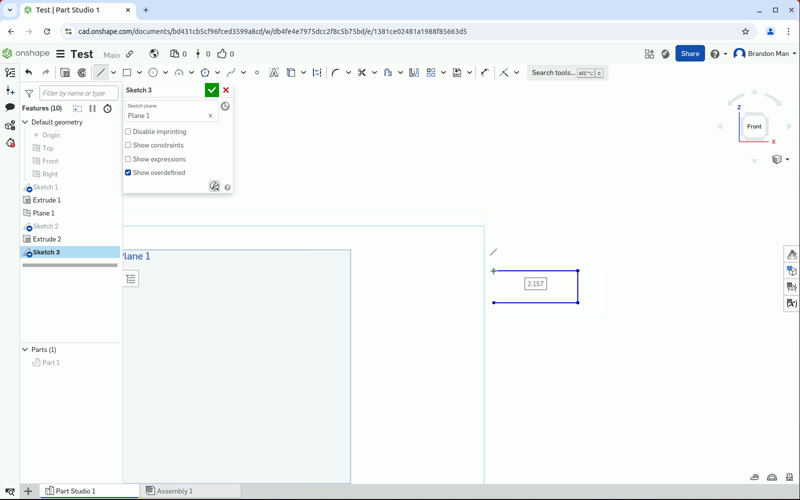
scroll(-6)
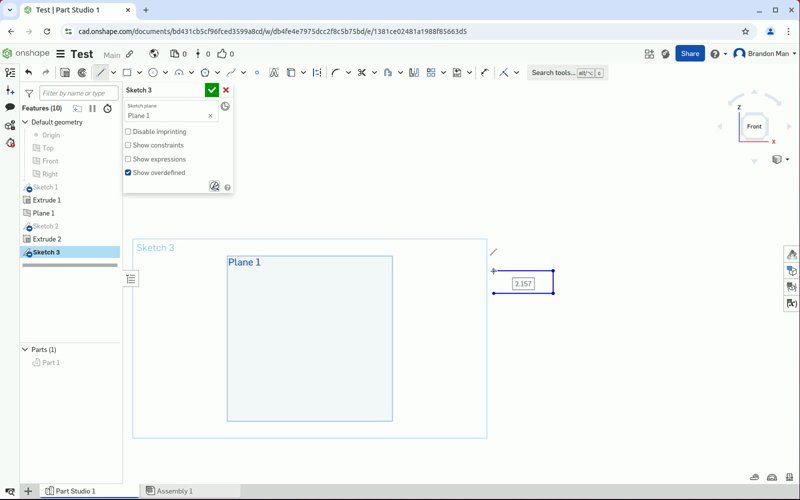
scroll(-6)
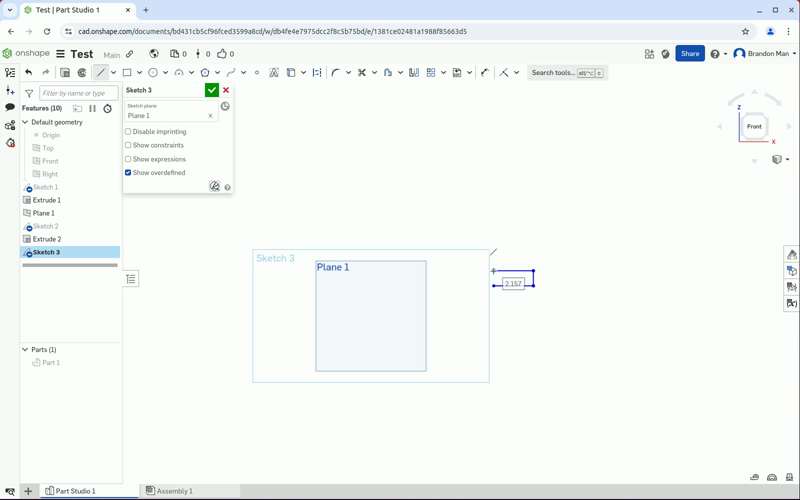
scroll(-6)
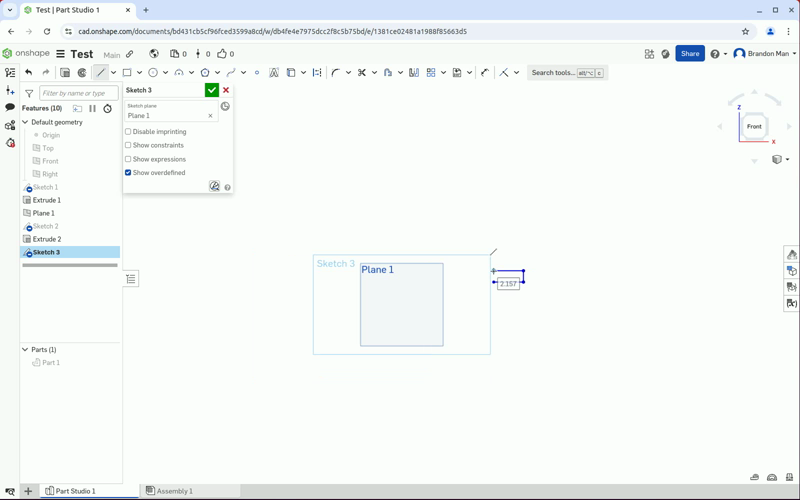
scroll(-6)
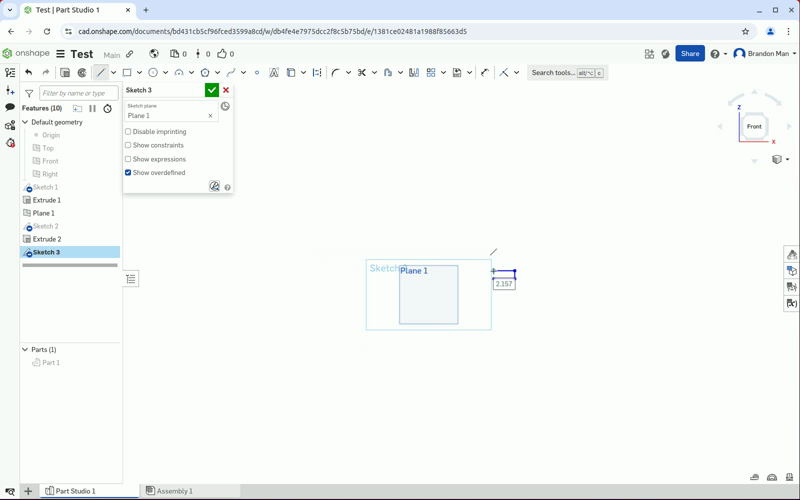
scroll(-6)
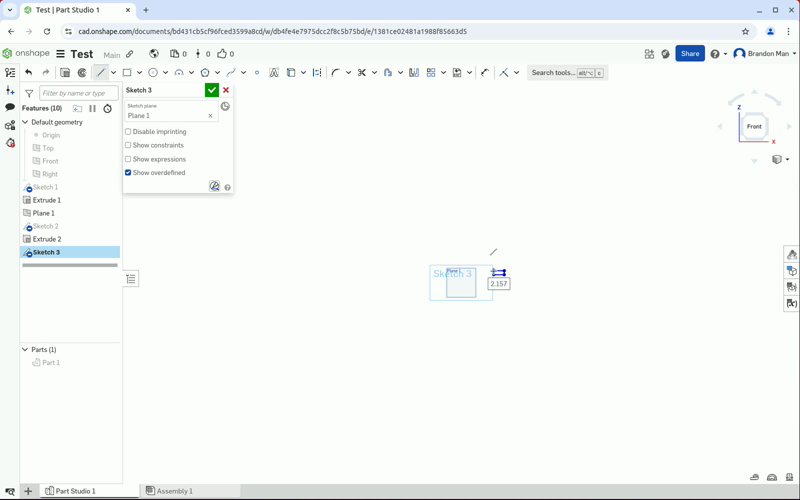
key_up(shift)
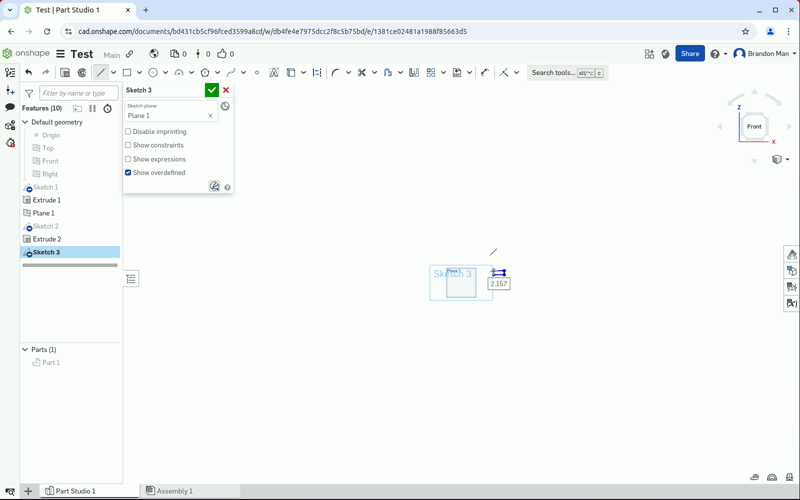
mouse_move(523, 270)
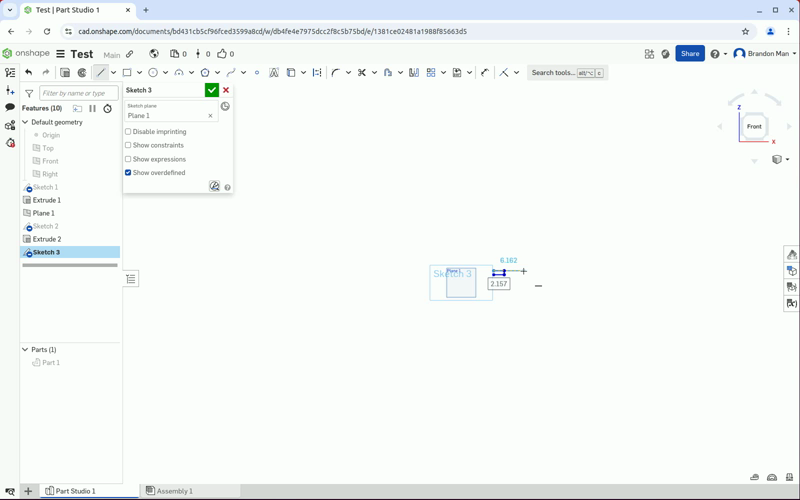
key_down(shift)
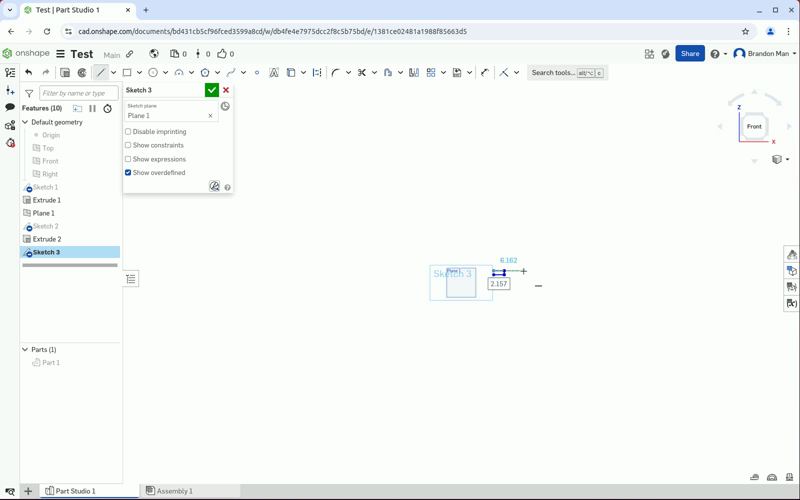
mouse_move(493, 274)
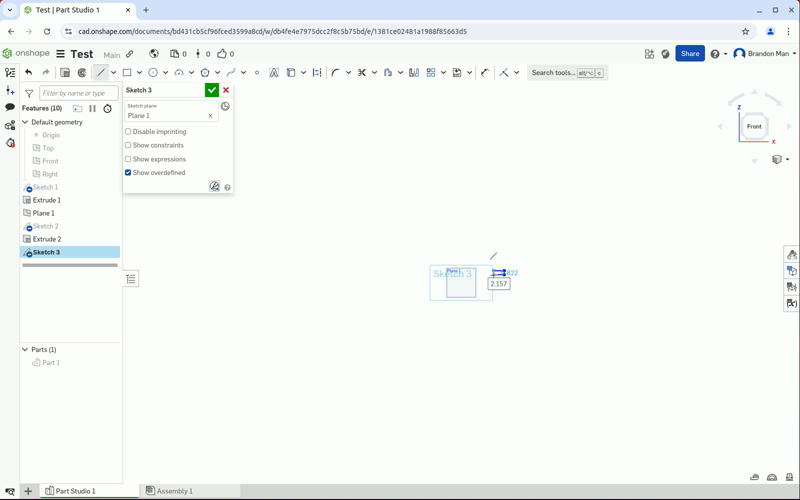
scroll(6)
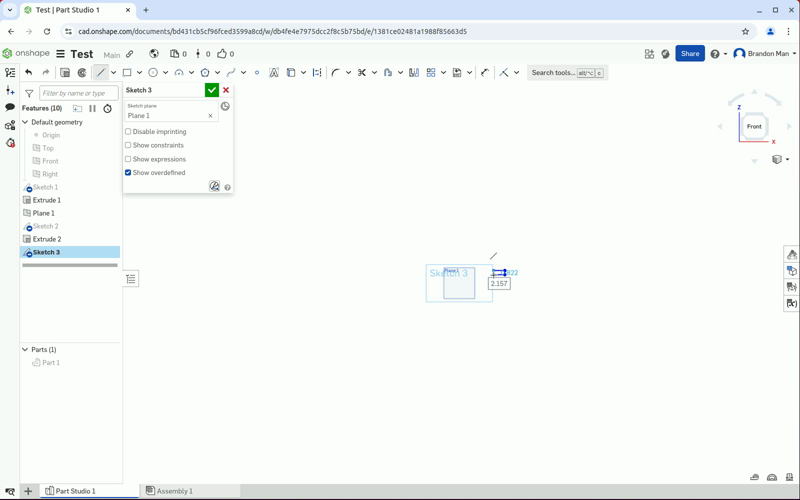
scroll(6)
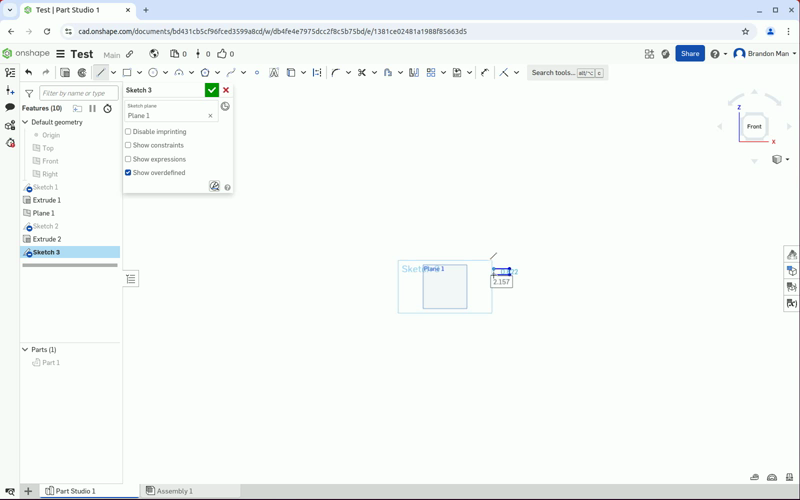
scroll(6)
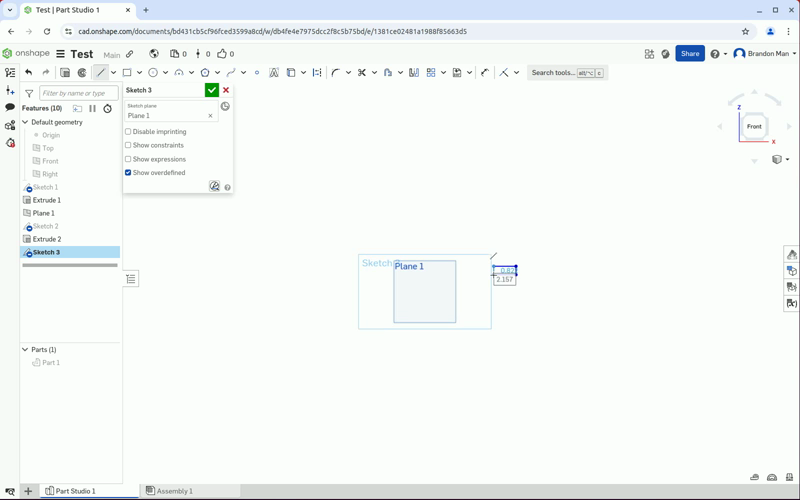
scroll(6)
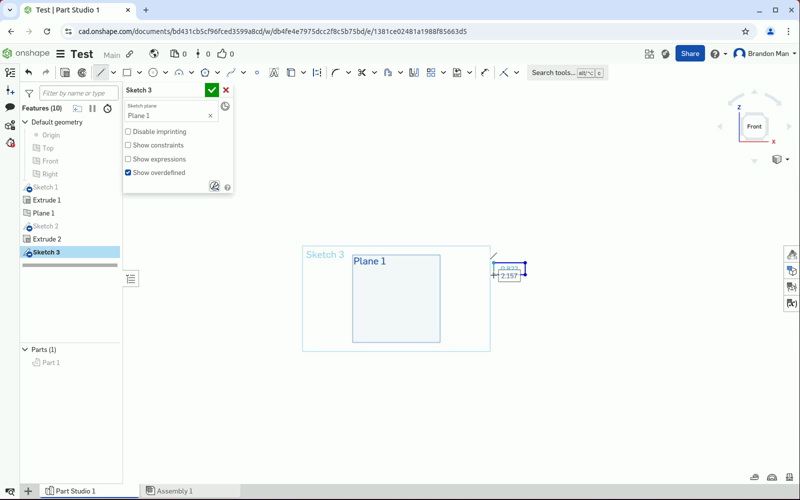
scroll(6)
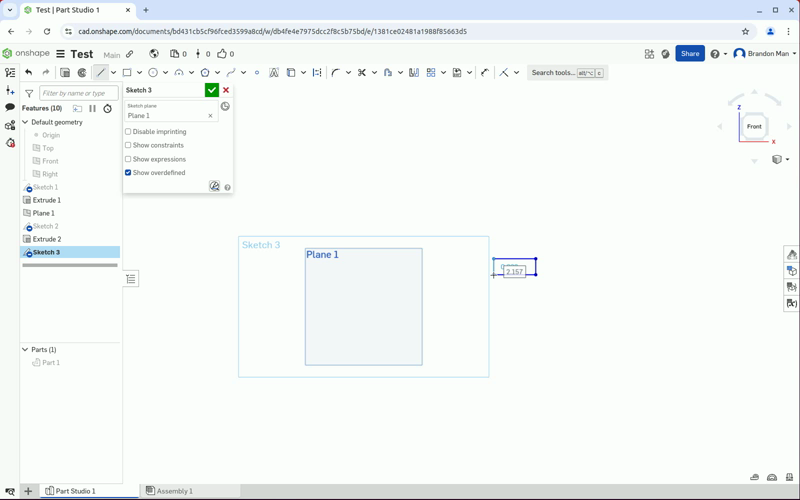
scroll(6)
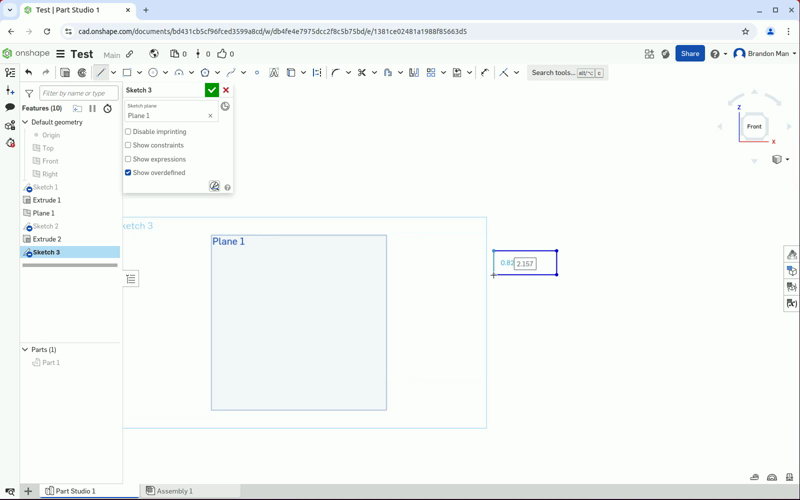
scroll(6)
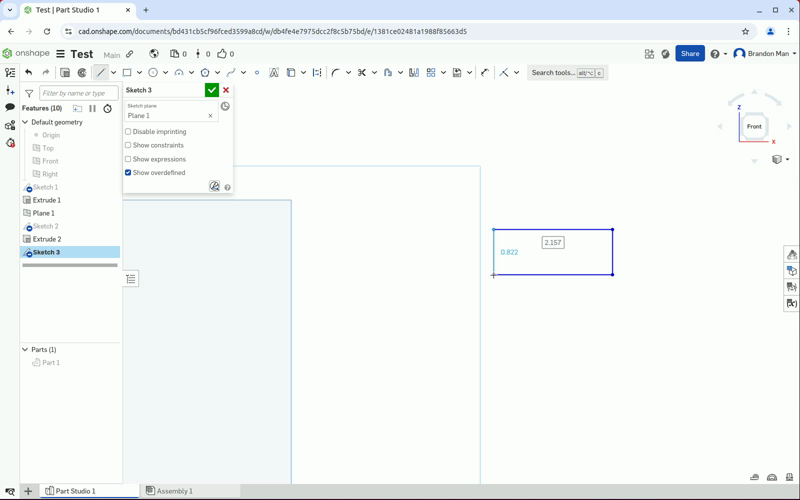
key_up(shift)
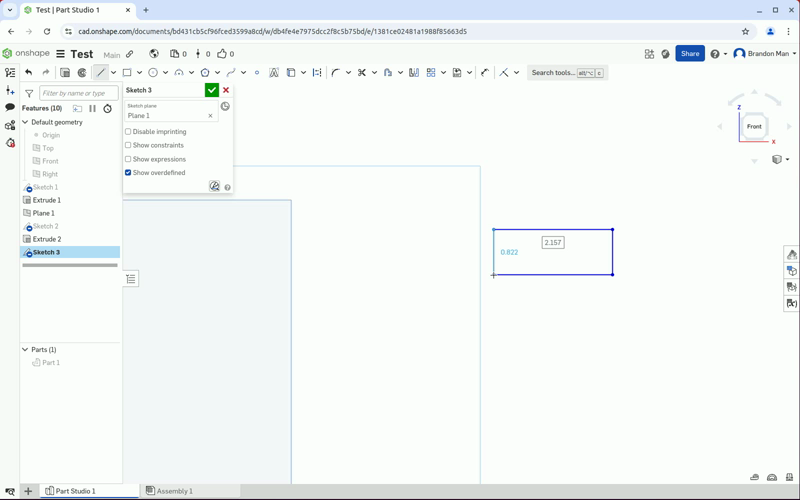
click(493, 274)
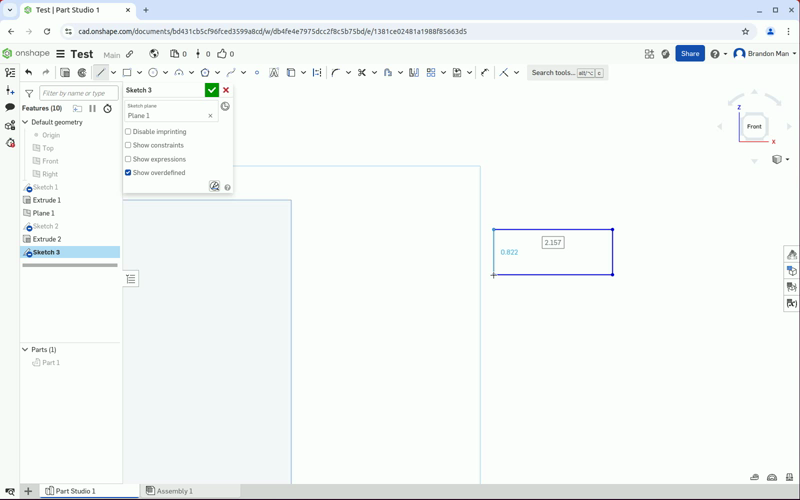
scroll(-6)
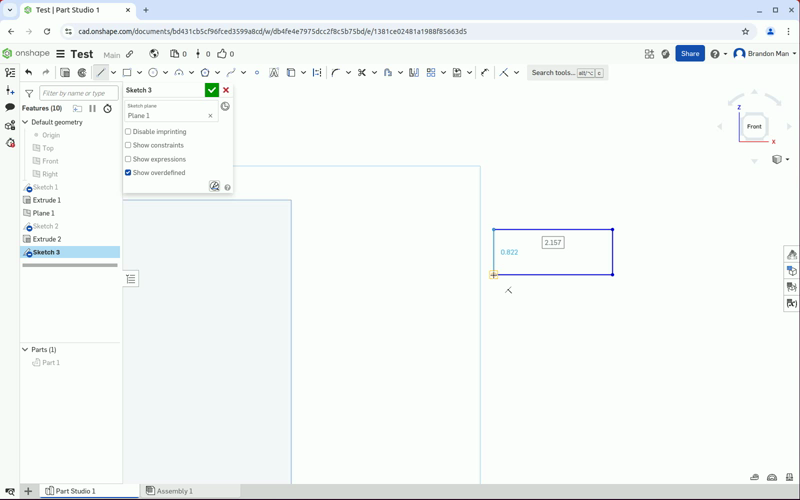
scroll(-6)
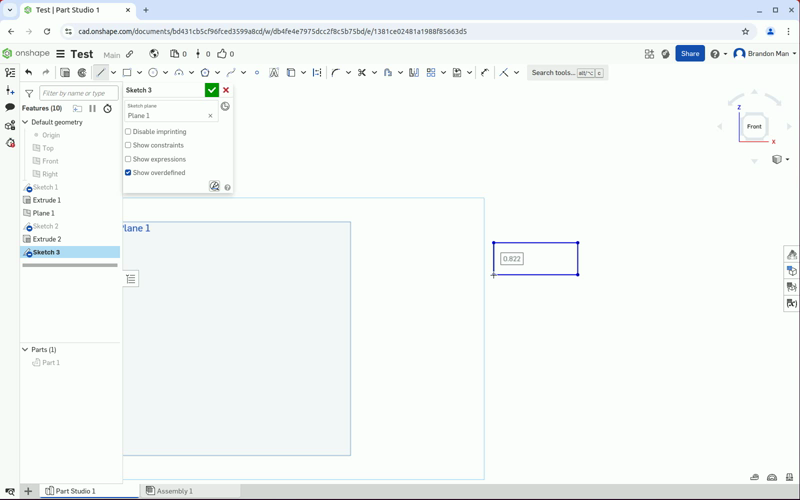
scroll(-6)
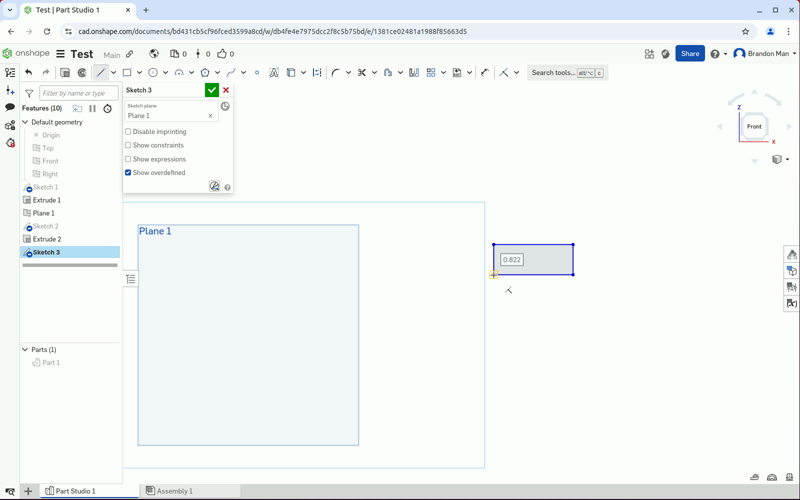
scroll(-6)
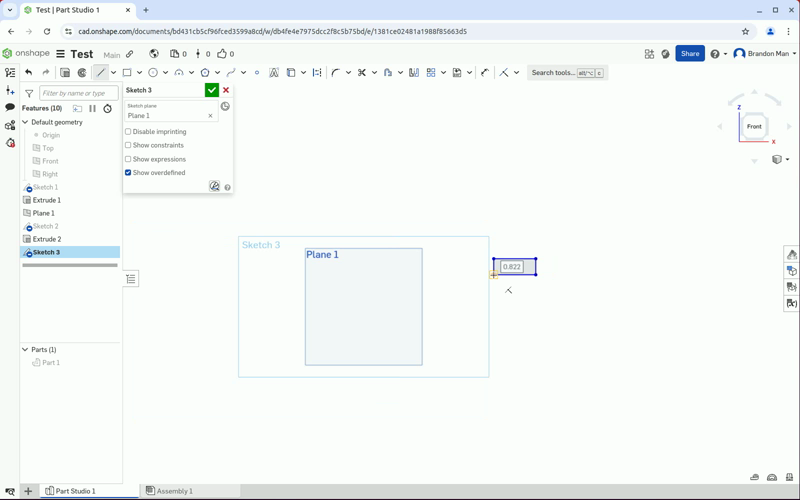
scroll(-6)
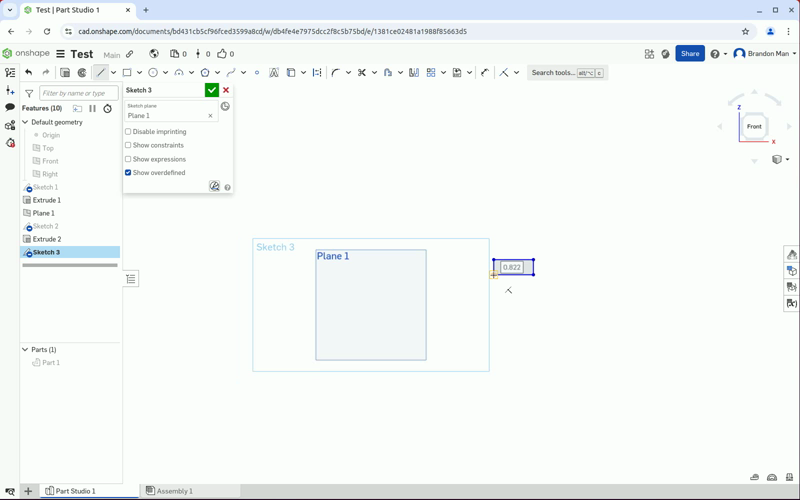
scroll(-6)
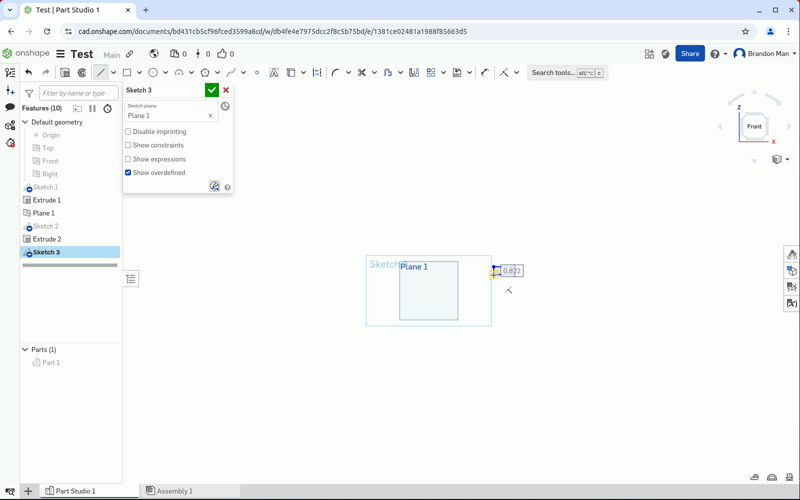
scroll(-6)
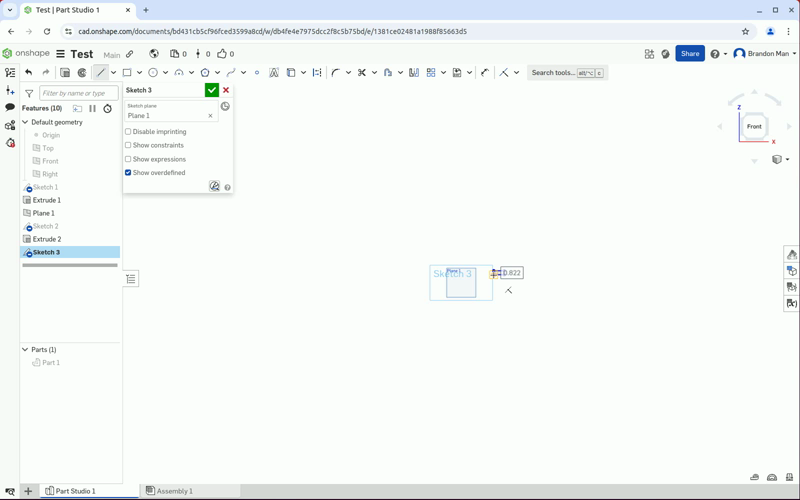
key(esc)
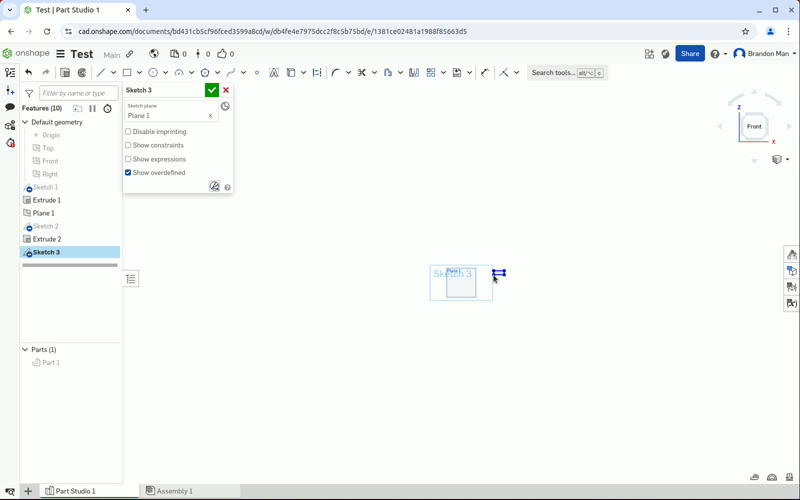
mouse_move(494, 274)
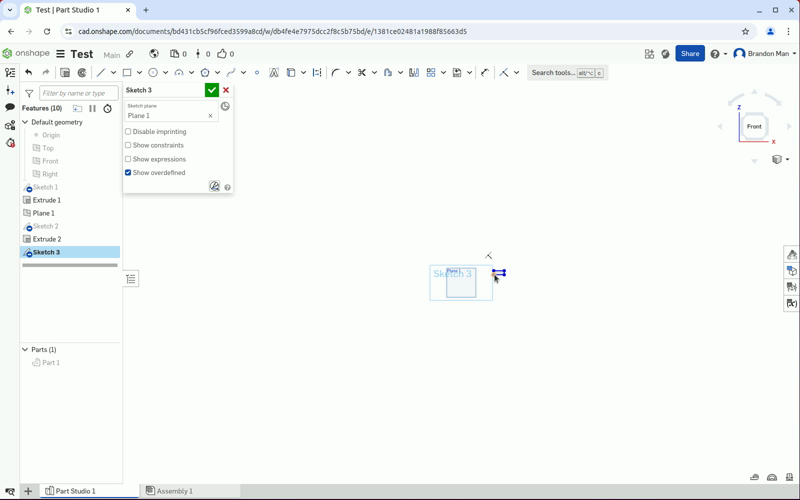
scroll(6)
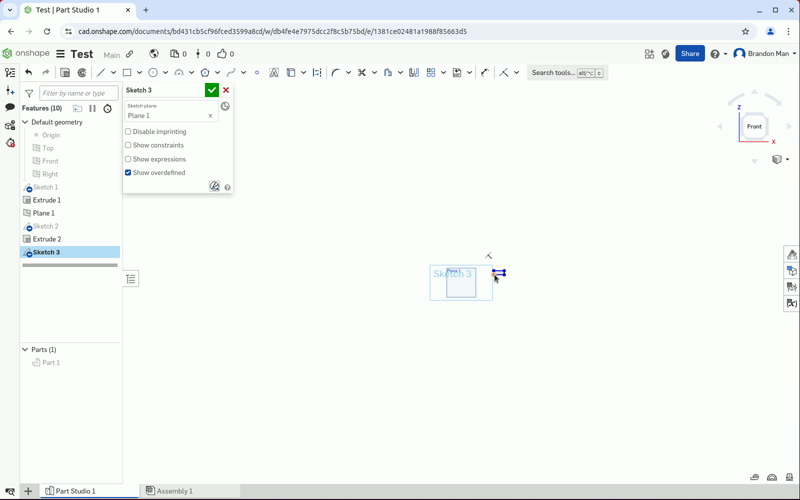
scroll(6)
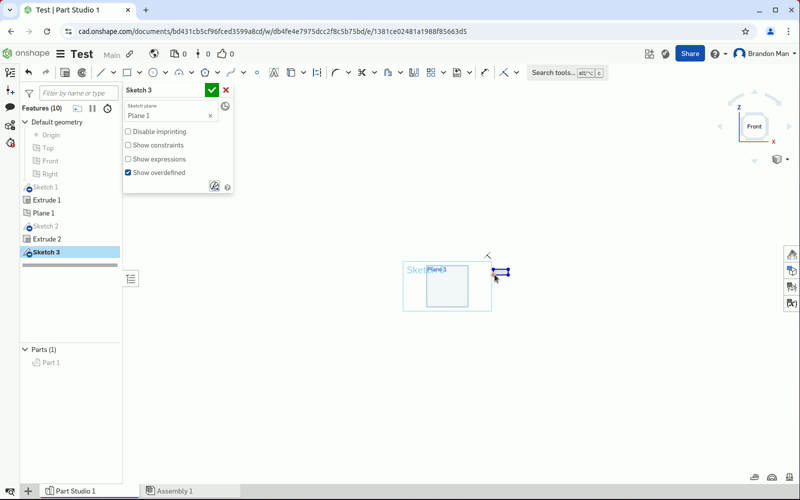
scroll(6)
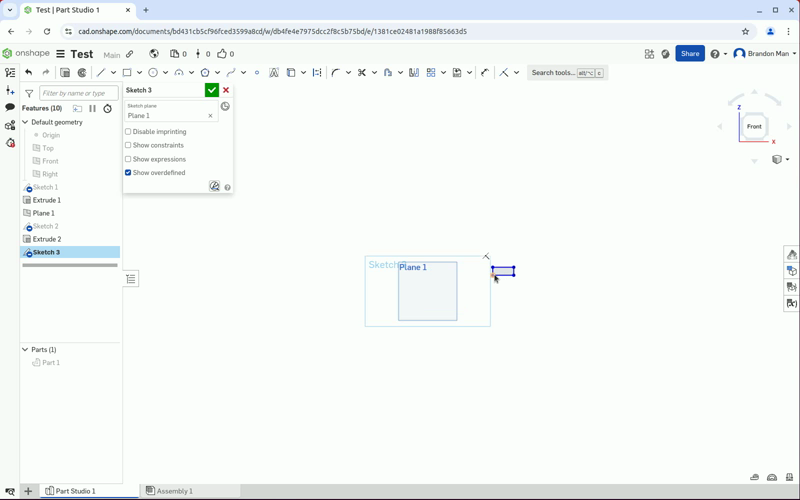
scroll(6)
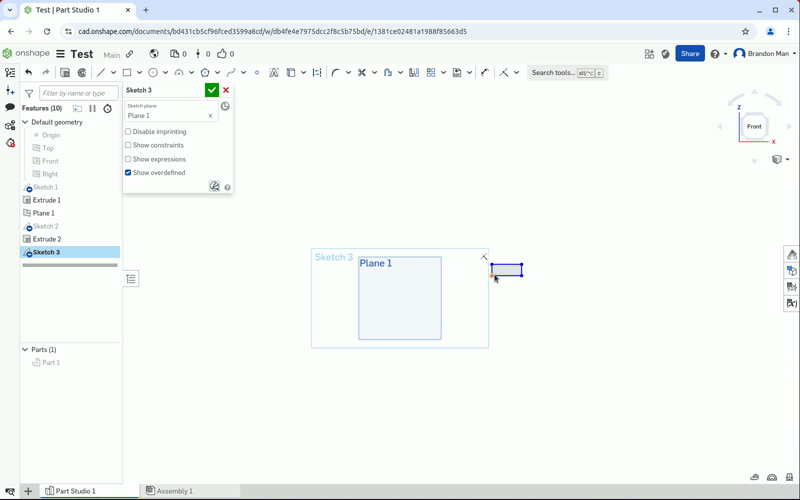
scroll(6)
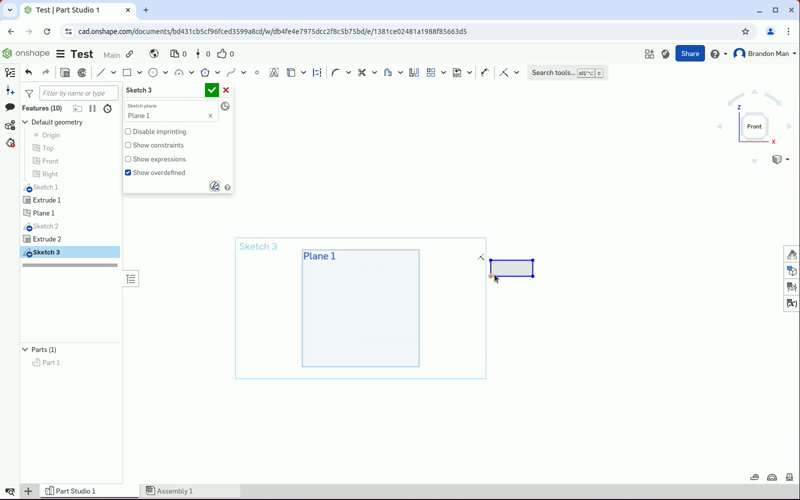
scroll(6)
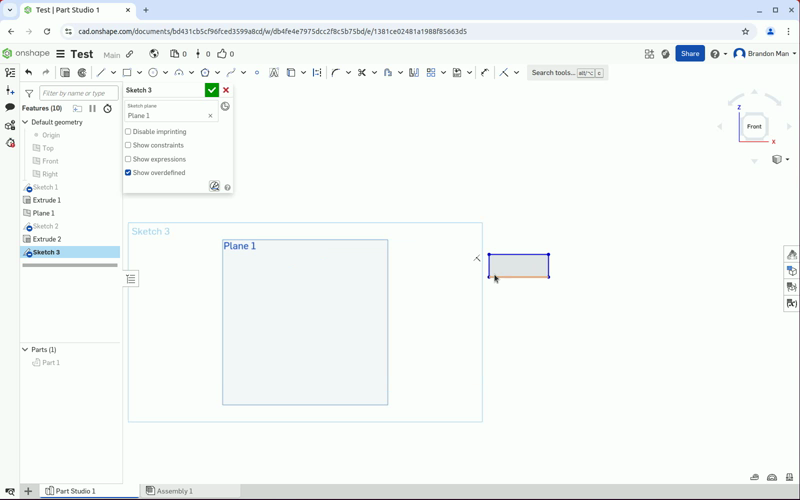
scroll(6)
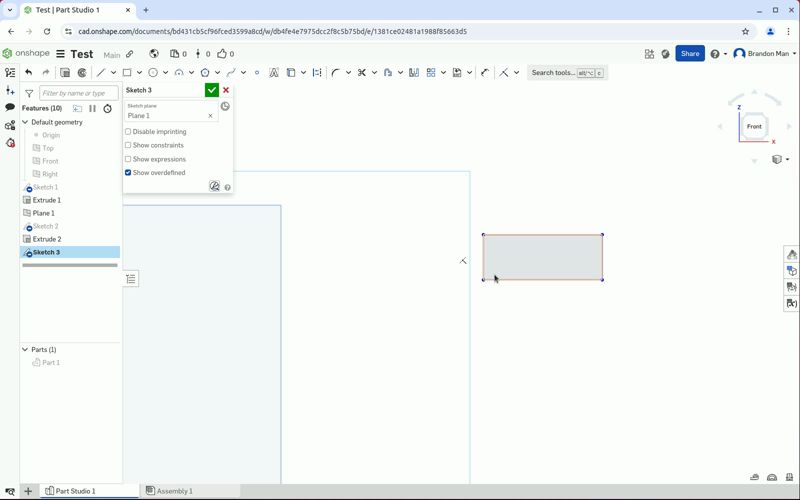
click(494, 274)
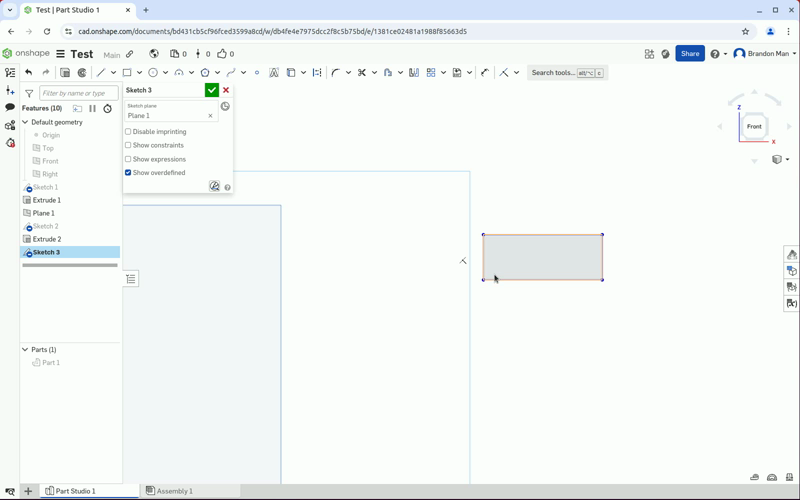
scroll(-6)
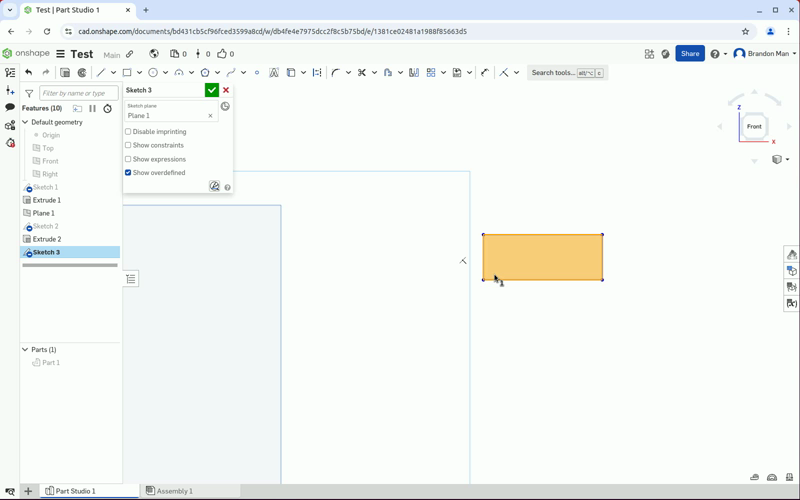
scroll(-6)
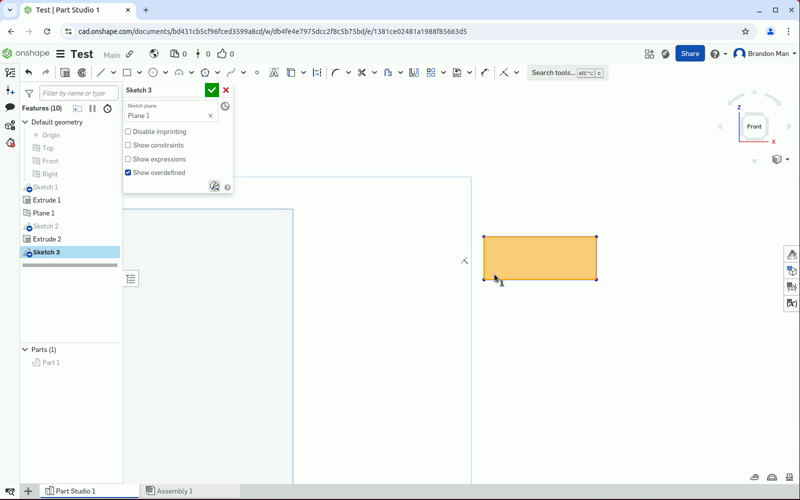
scroll(-6)
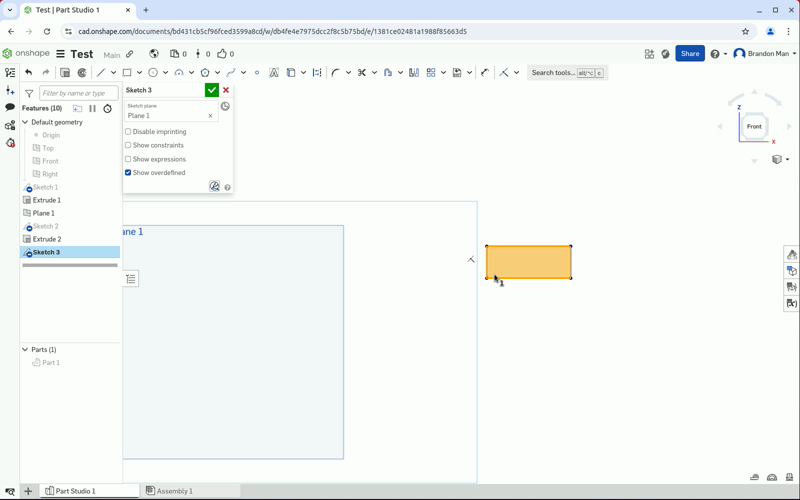
scroll(-6)
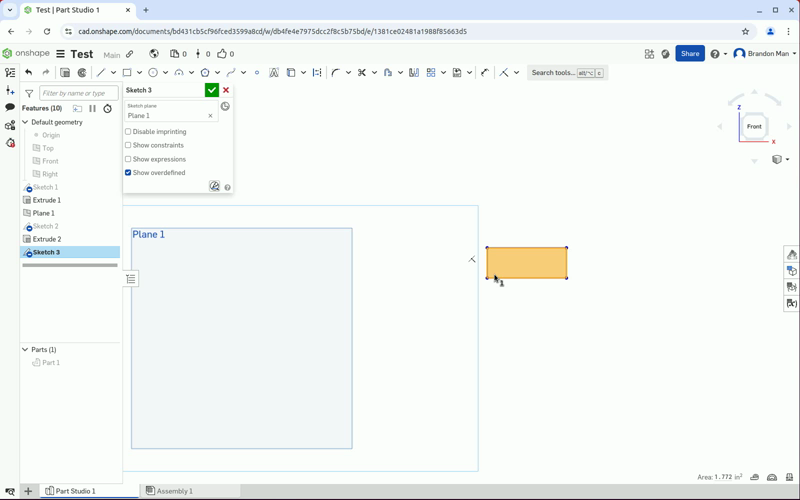
scroll(-6)
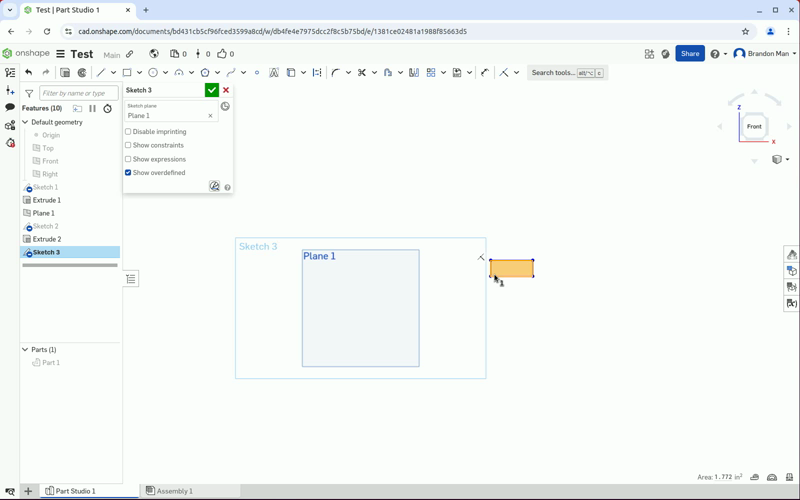
scroll(-6)
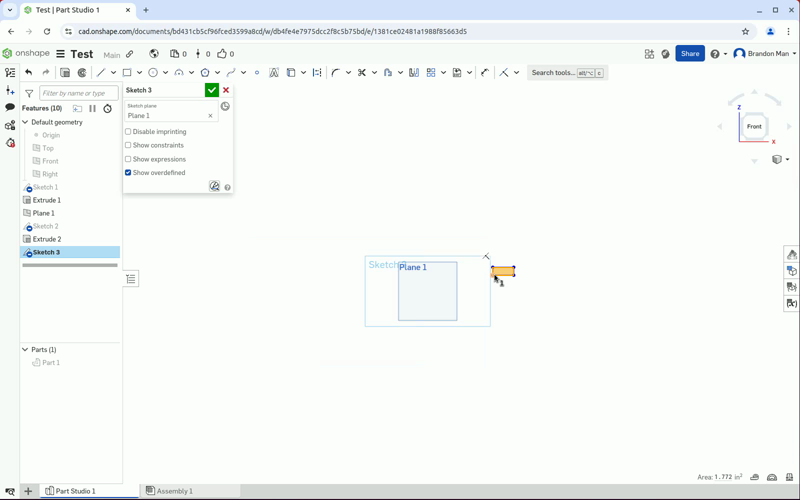
scroll(-6)
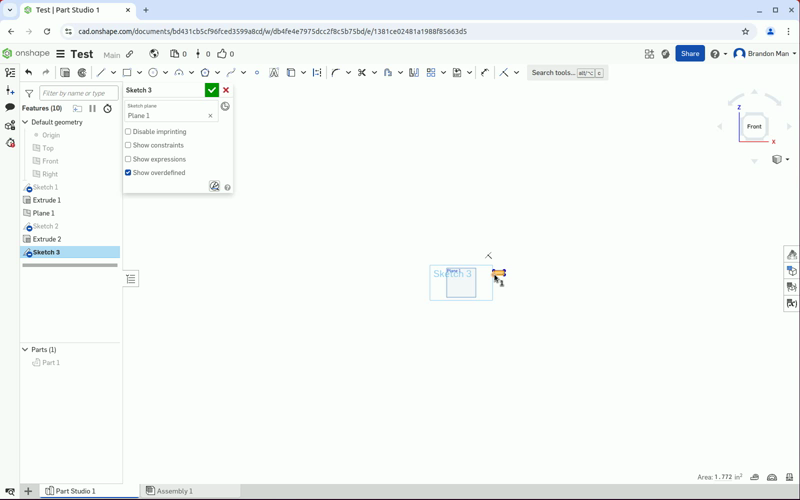
mouse_move(73, 352)
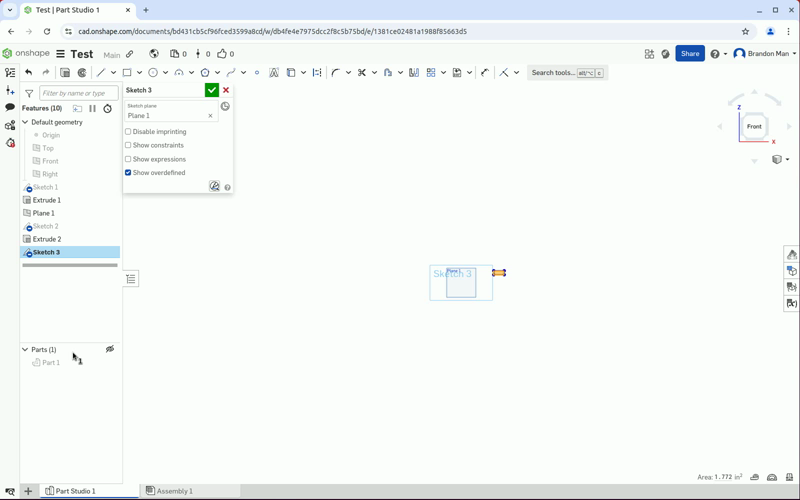
key(shift+y)
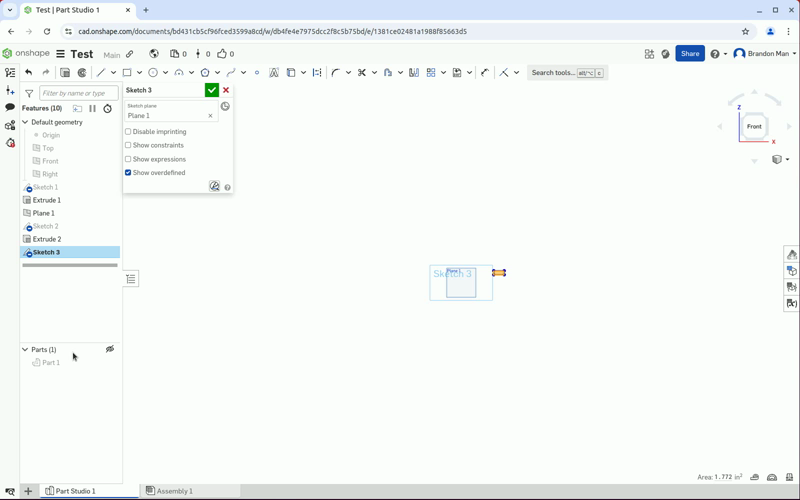
key(shift+e)
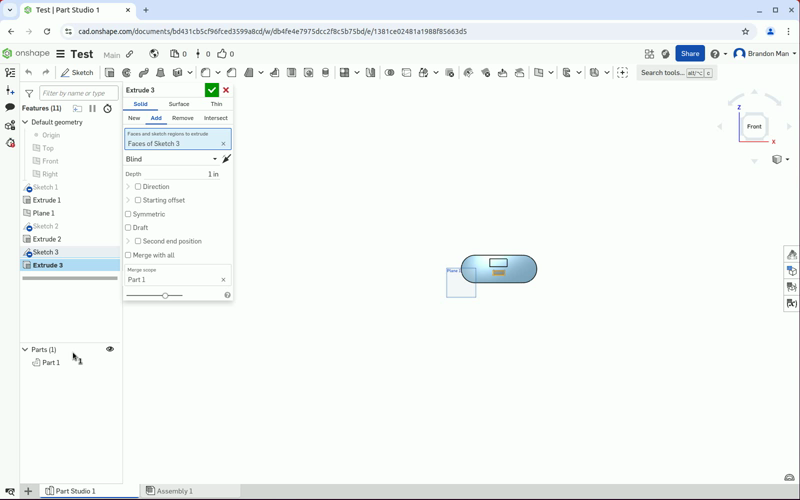
mouse_move(143, 106)
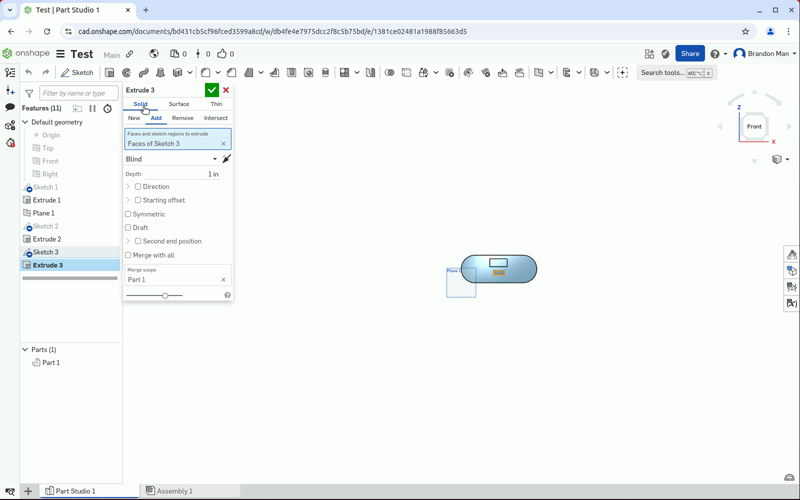
click(143, 106)
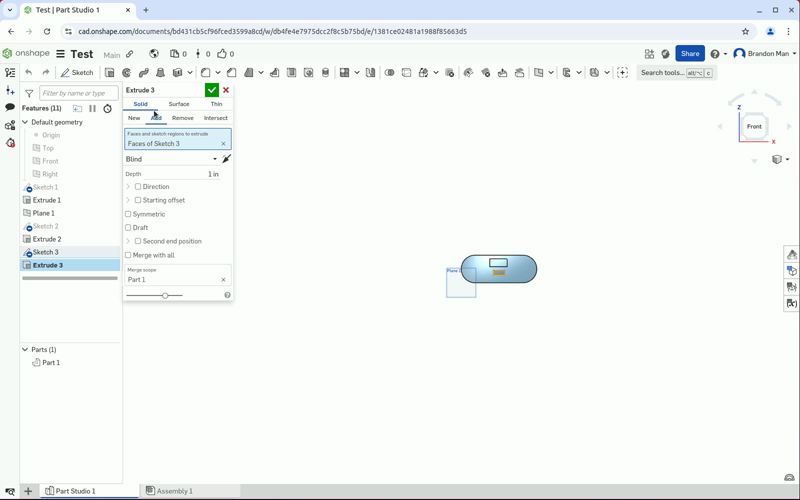
mouse_move(186, 120)
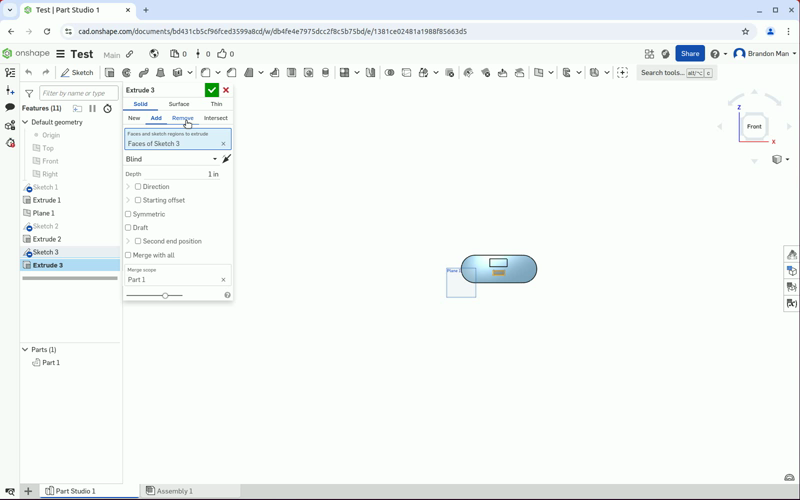
click(186, 120)
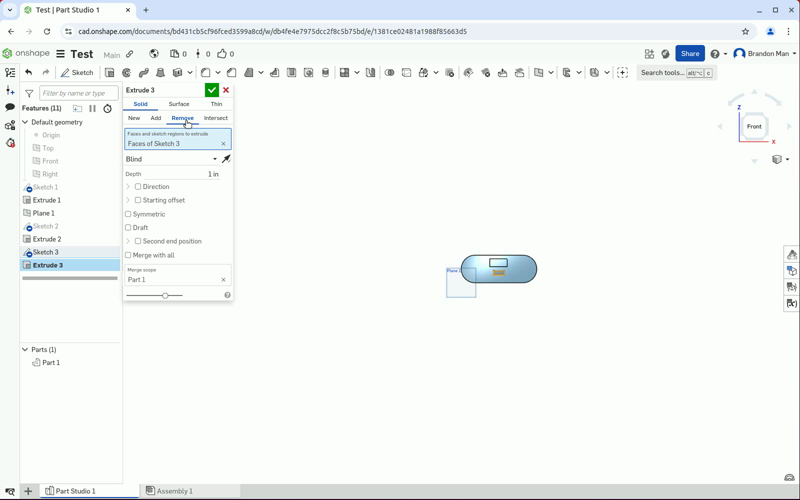
key(tab, 4)
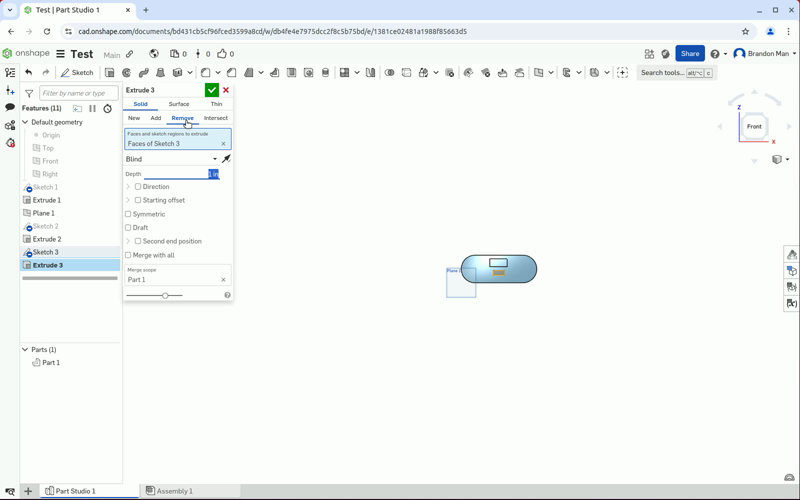
text(0.481)
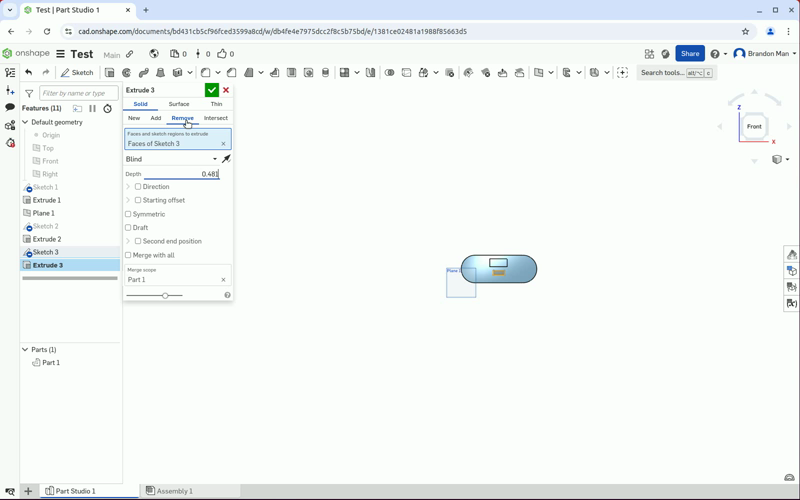
key(tab, 6)
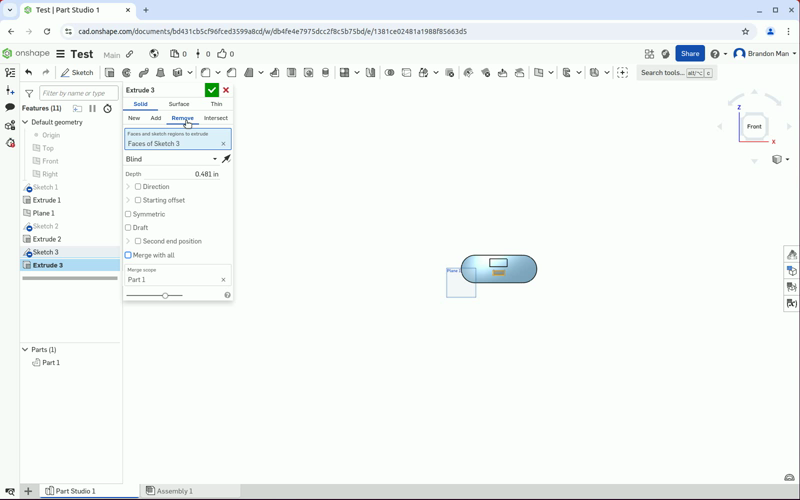
key(space)
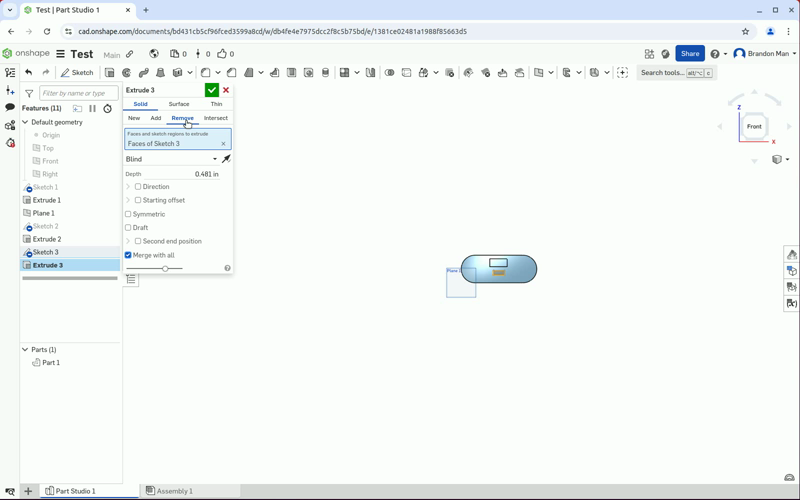
key(enter)
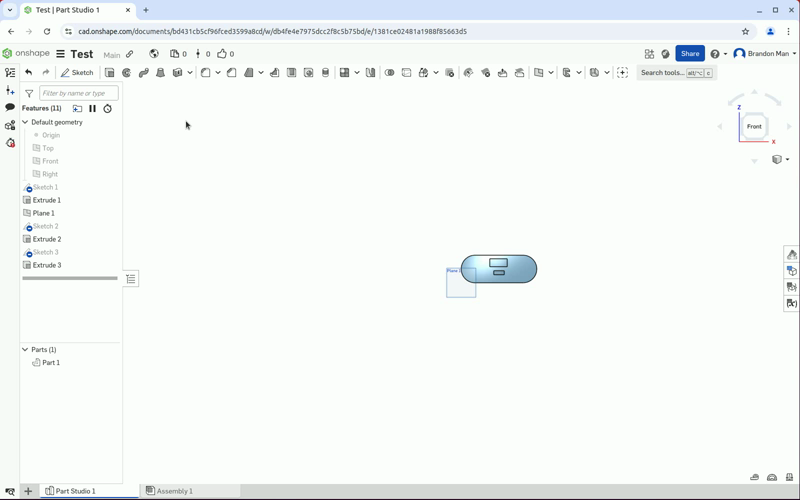
key(shift+h)
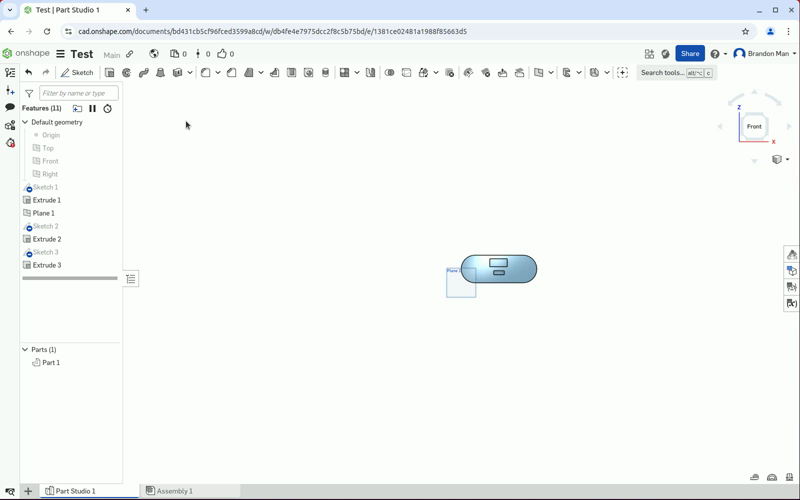
key(shift+h)
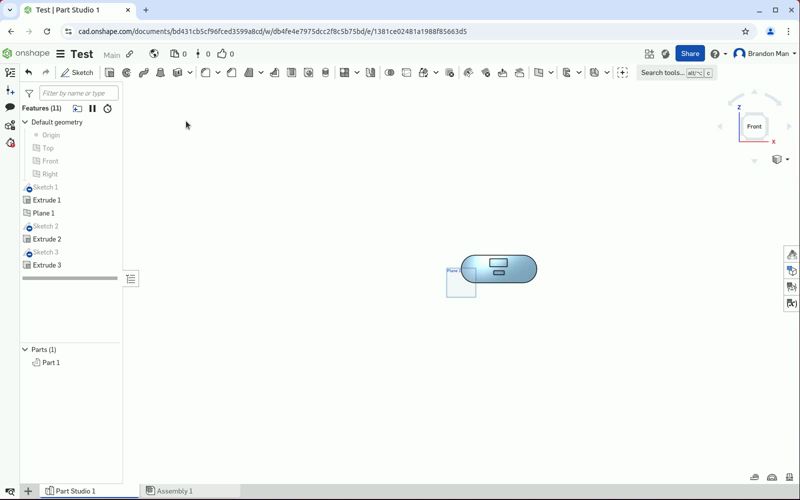
mouse_move(73, 189)
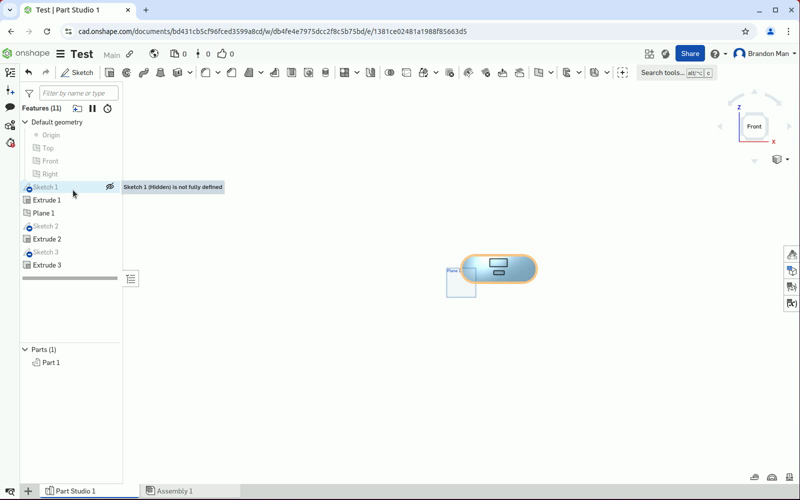
click(73, 189)
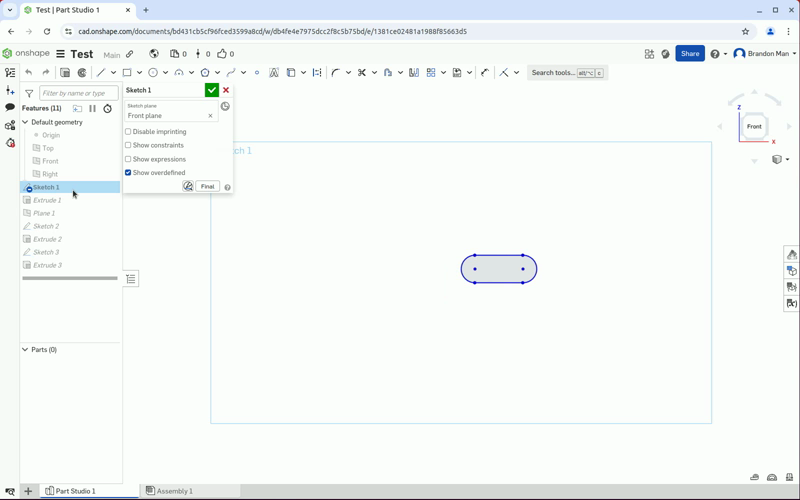
mouse_move(229, 92)
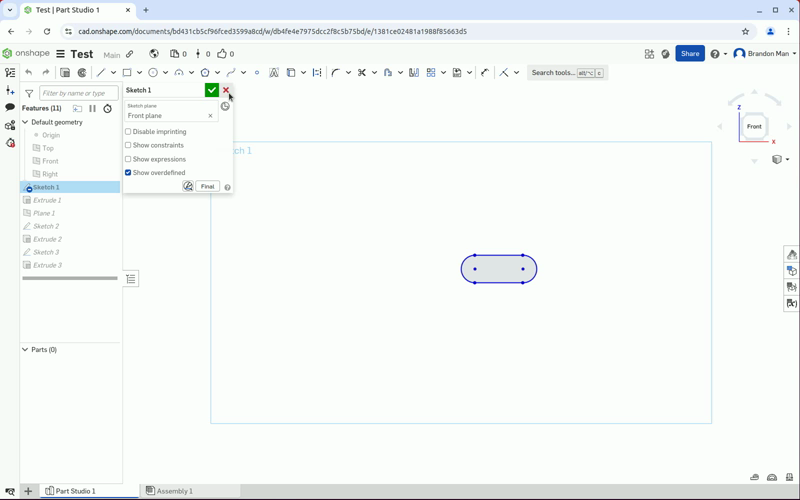
click(229, 92)
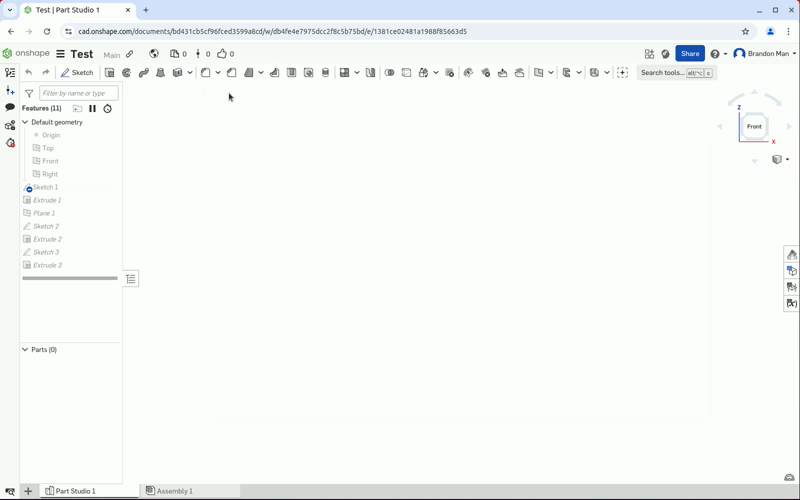
key(shift+s)
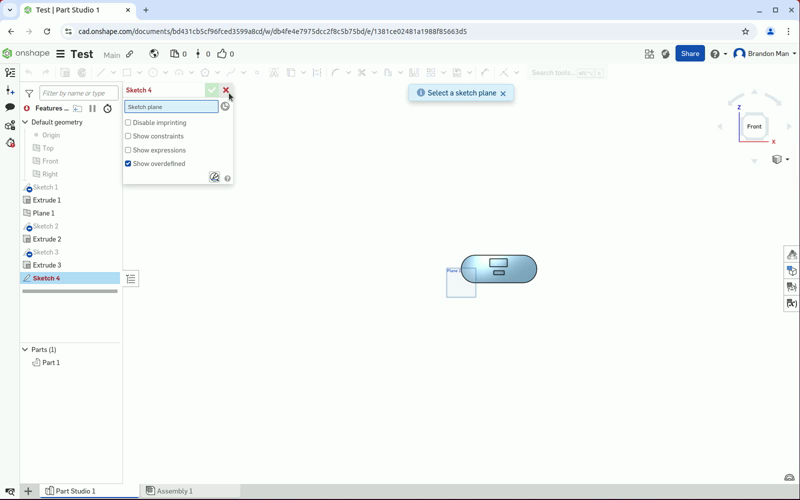
mouse_move(73, 215)
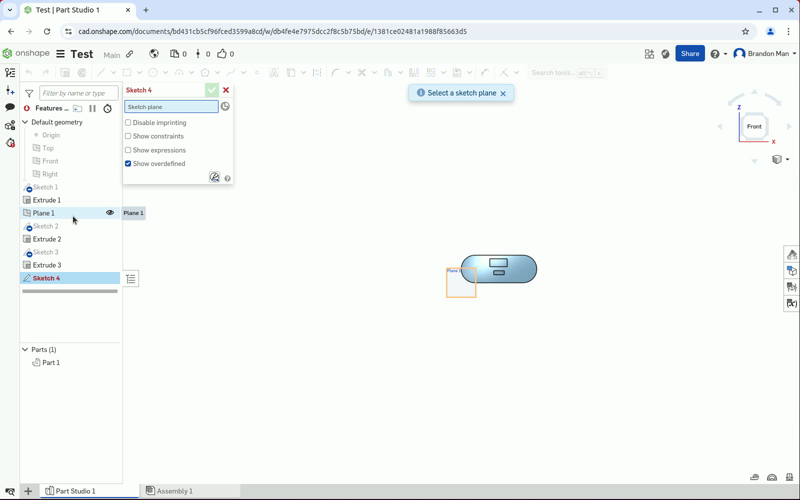
click(73, 215)
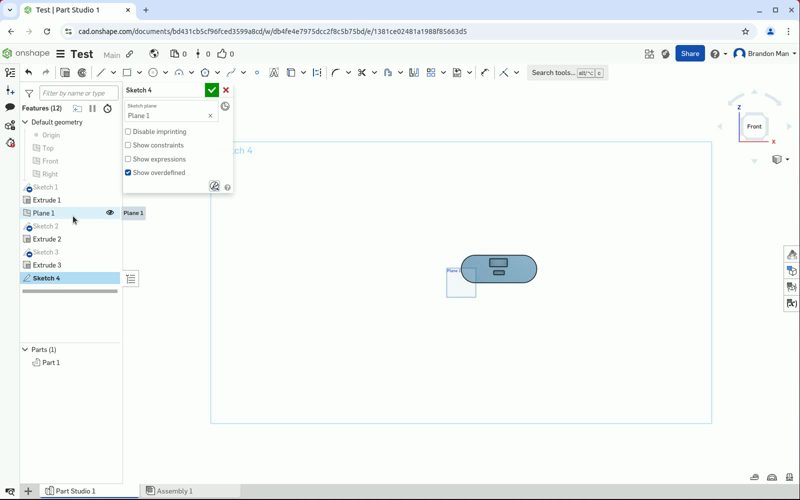
mouse_move(73, 352)
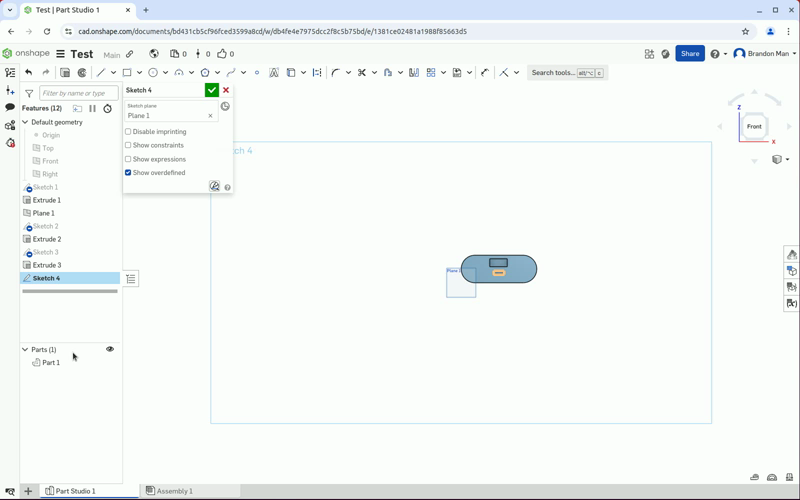
key(y)
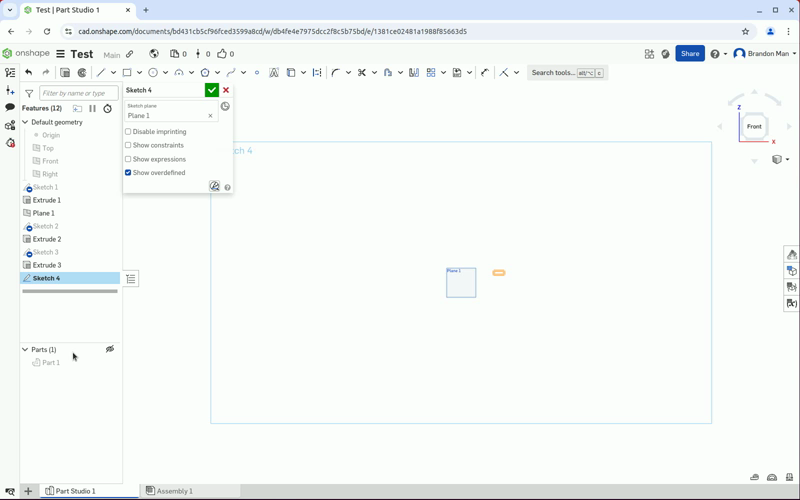
key(c)
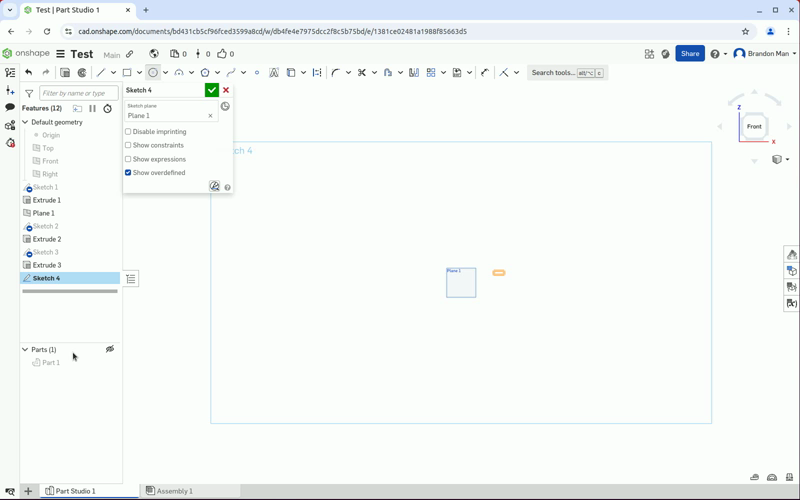
key_down(shift)
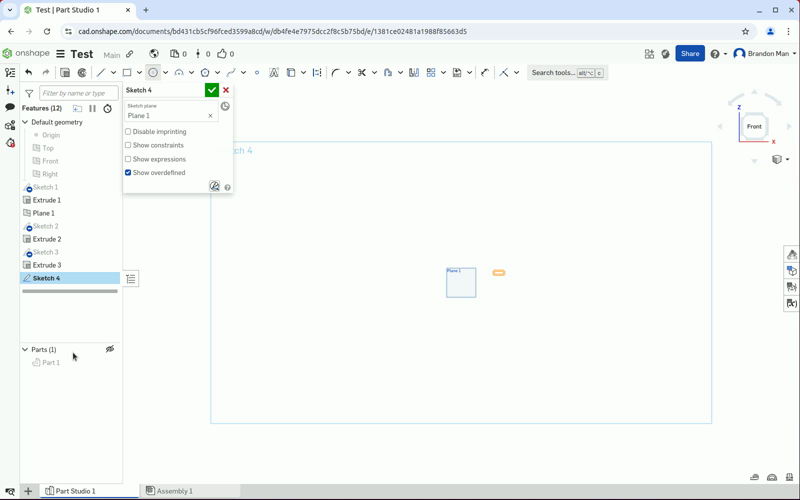
mouse_move(522, 268)
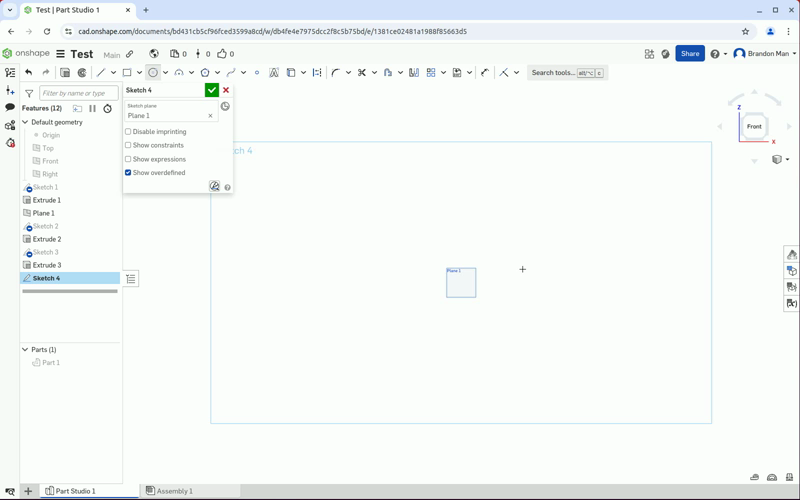
click(522, 268)
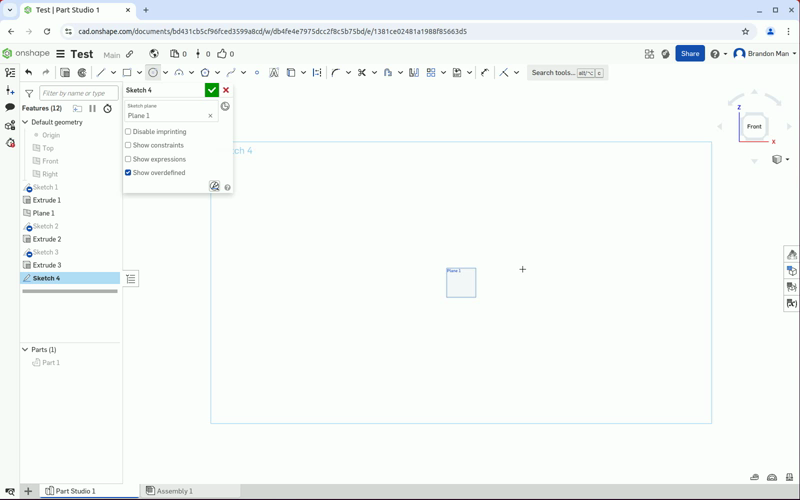
key_up(shift)
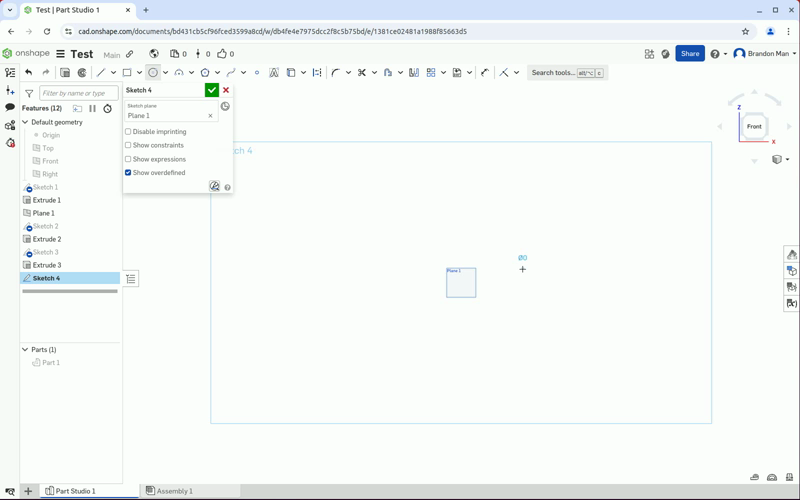
mouse_move(532, 268)
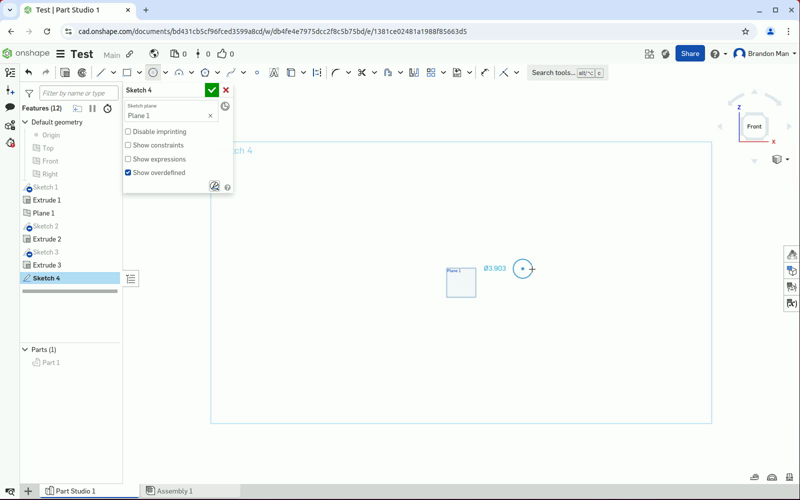
click(532, 268)
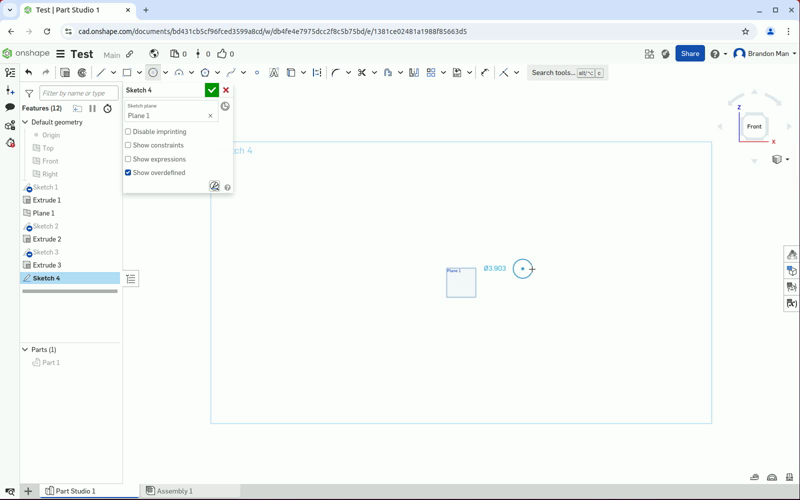
key(esc)
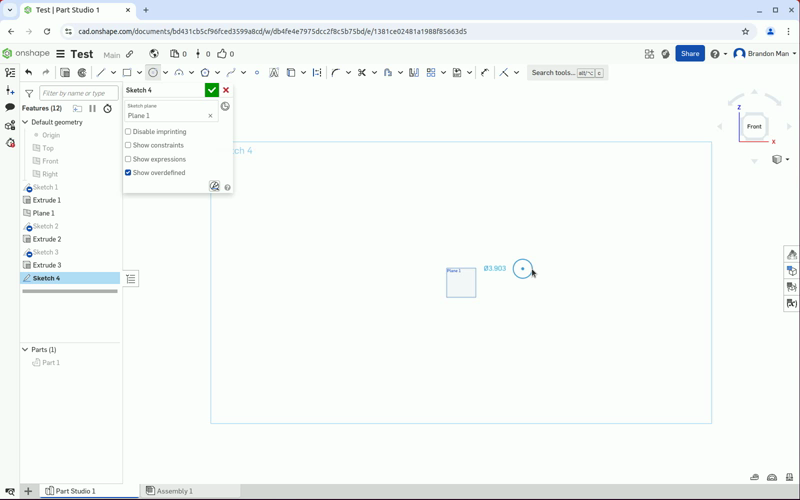
key(c)
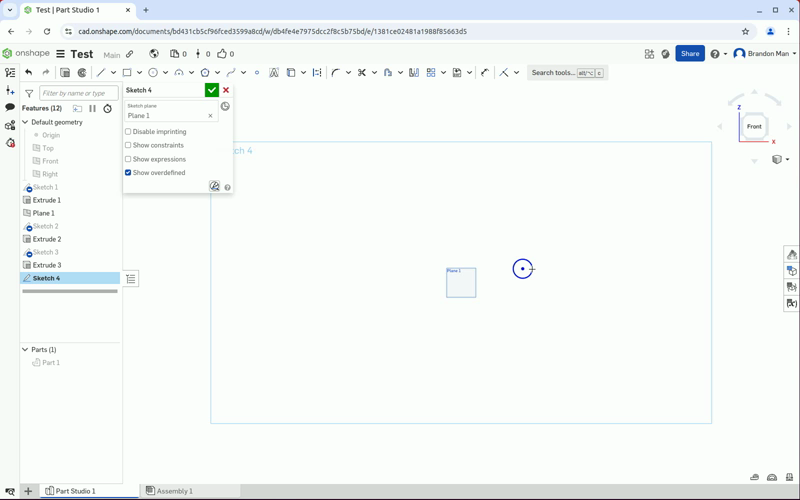
key_down(shift)
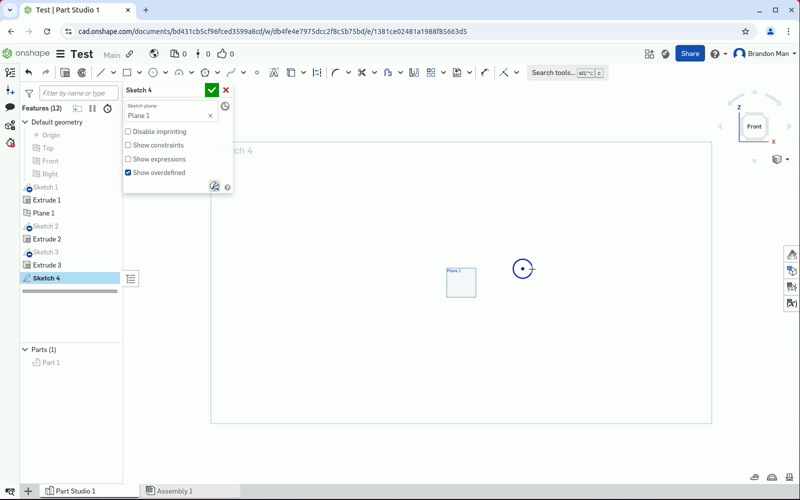
mouse_move(522, 268)
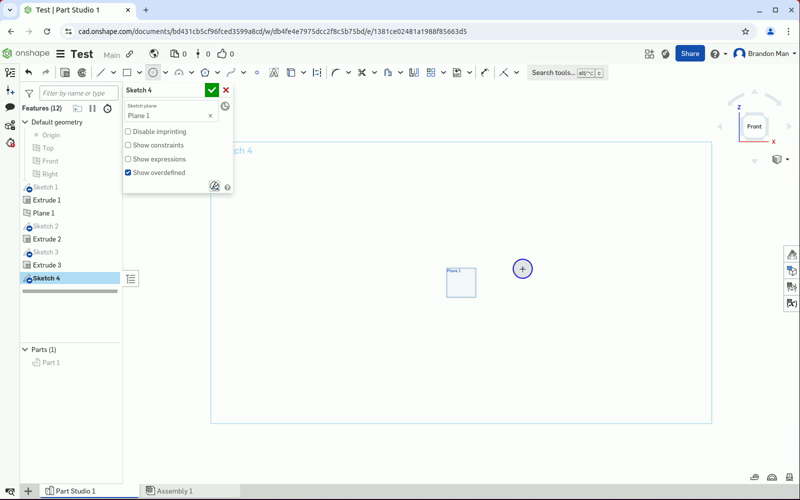
click(522, 268)
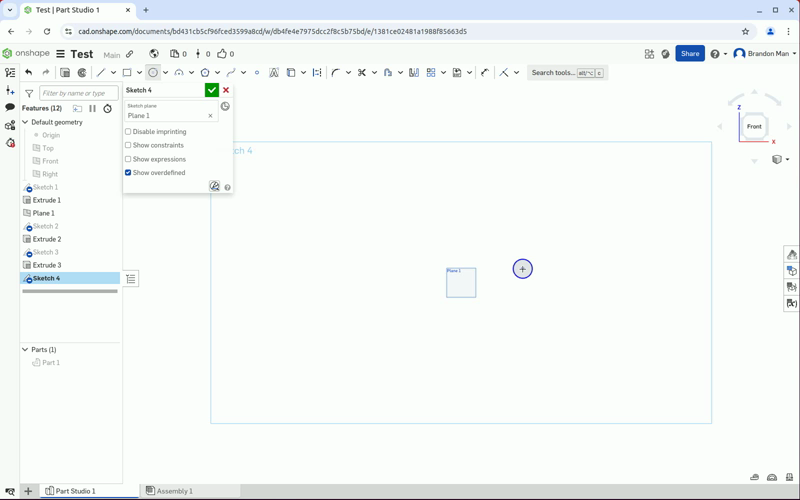
key_up(shift)
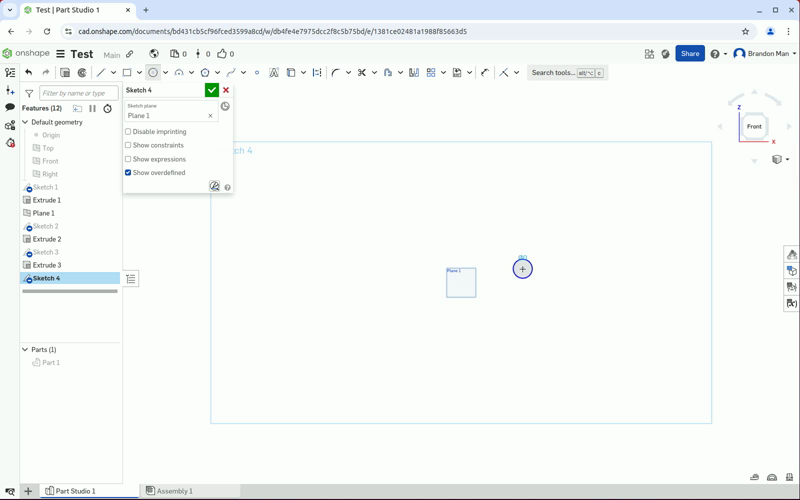
mouse_move(531, 268)
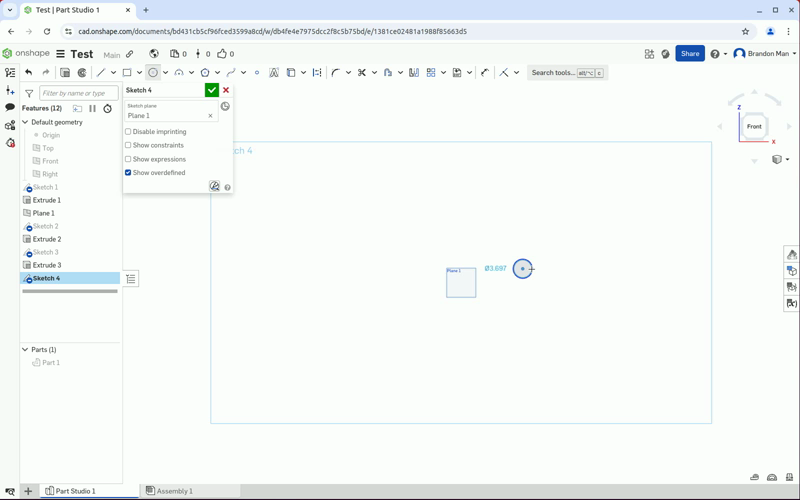
scroll(6)
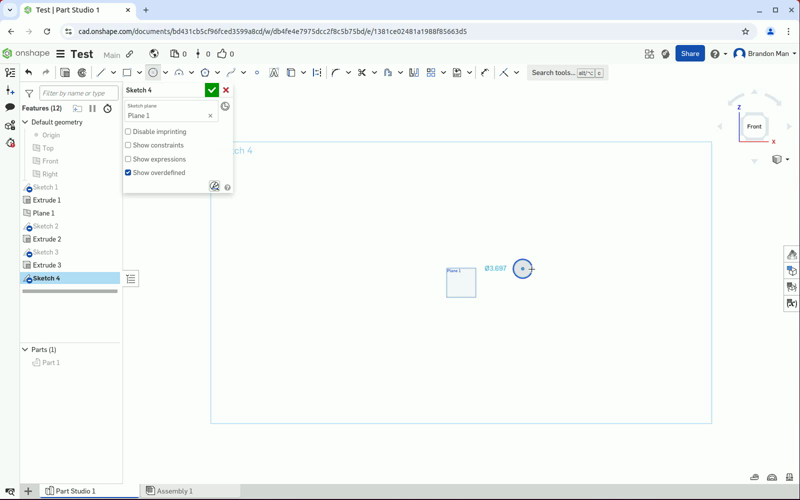
scroll(6)
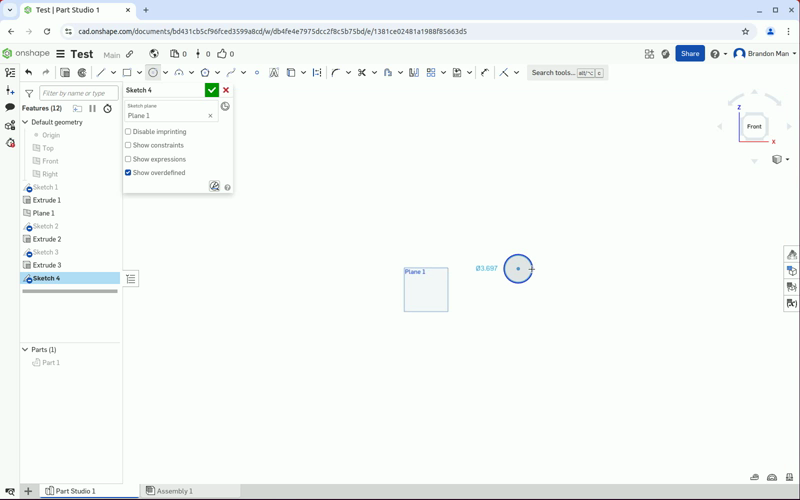
scroll(6)
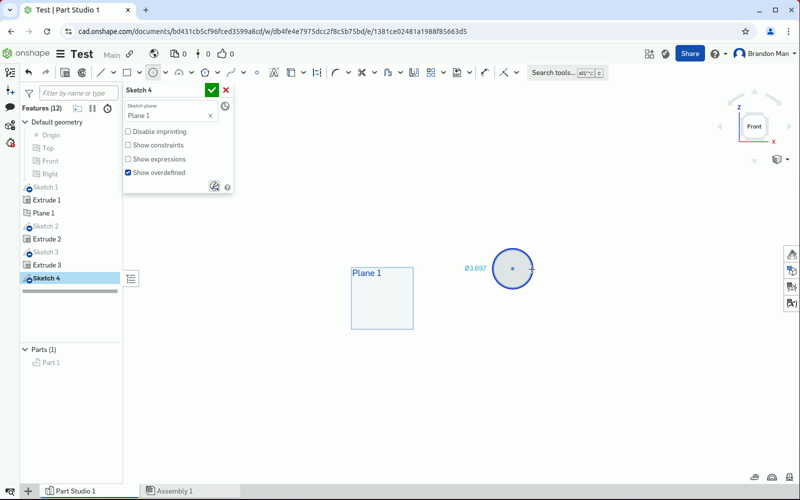
scroll(6)
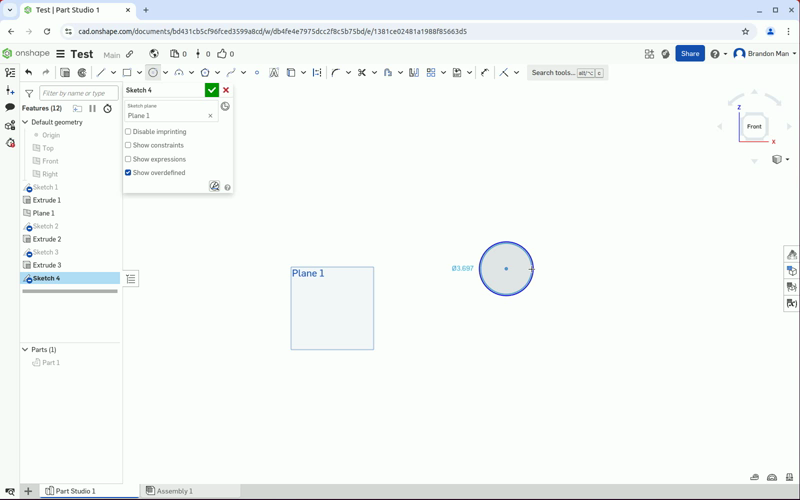
scroll(6)
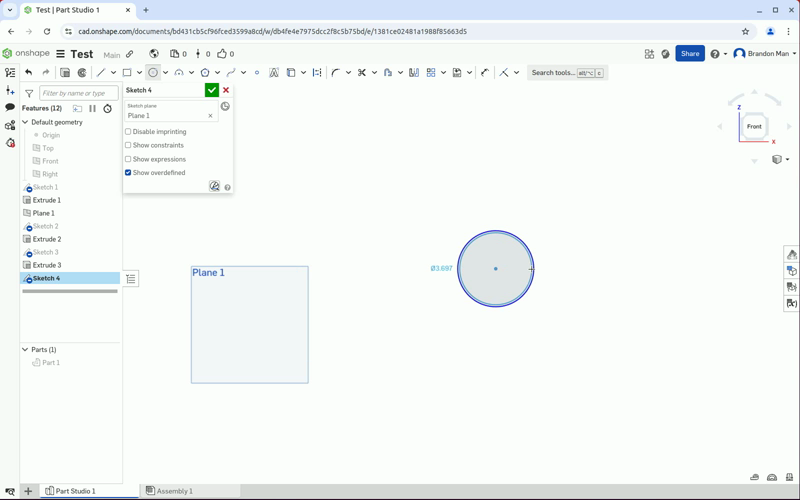
scroll(6)
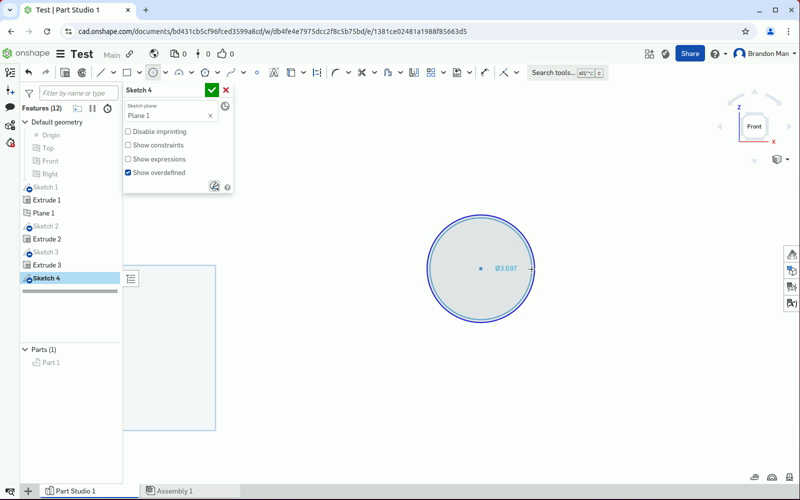
scroll(6)
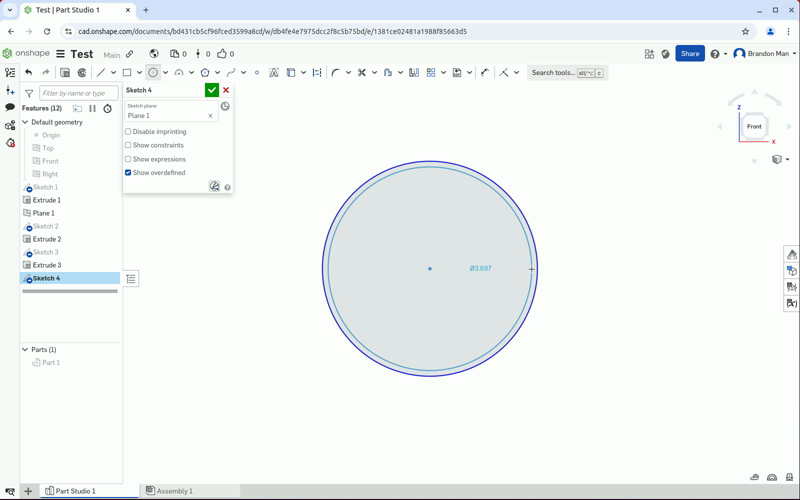
click(531, 268)
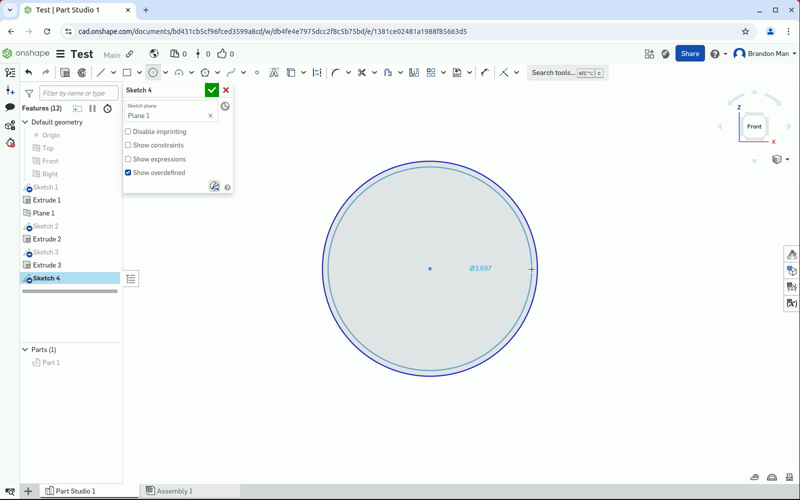
scroll(-6)
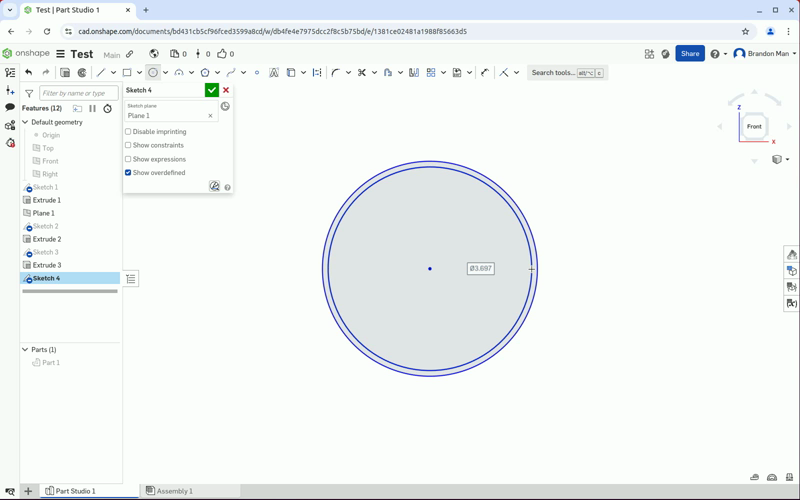
scroll(-6)
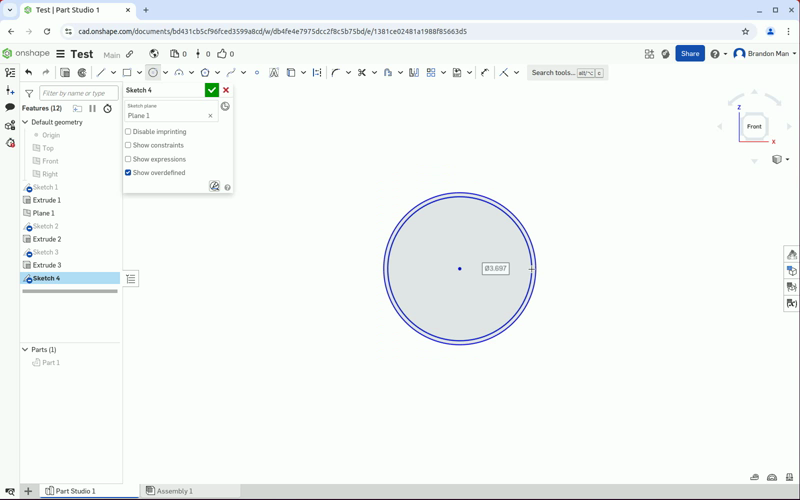
scroll(-6)
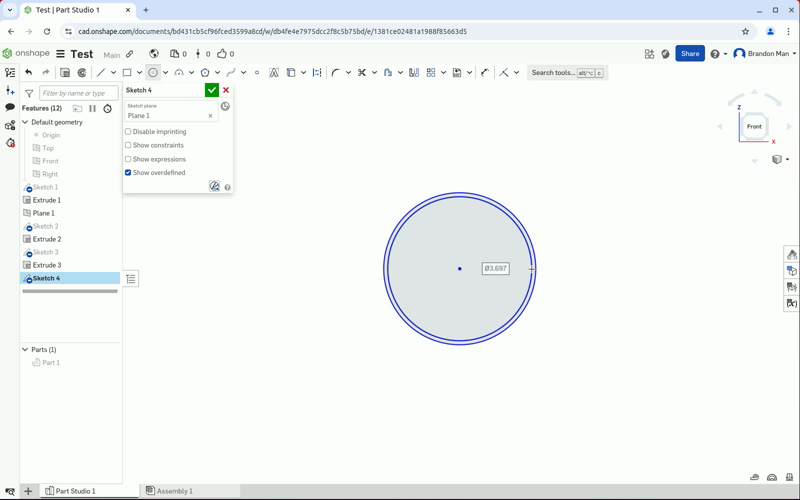
scroll(-6)
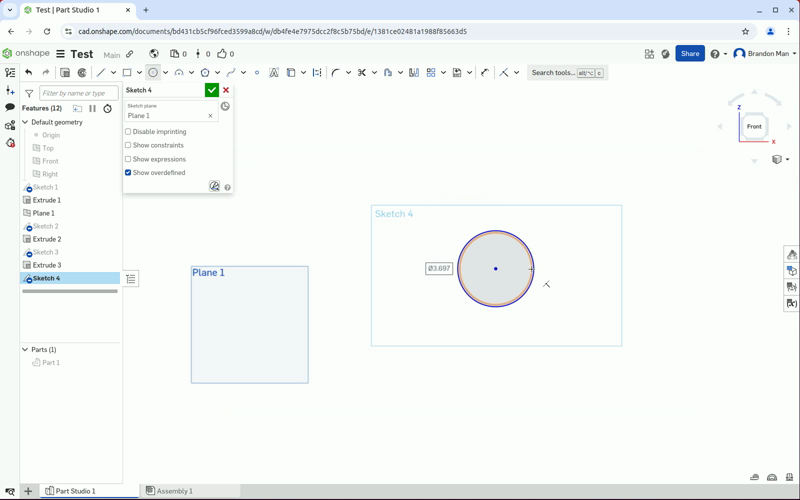
scroll(-6)
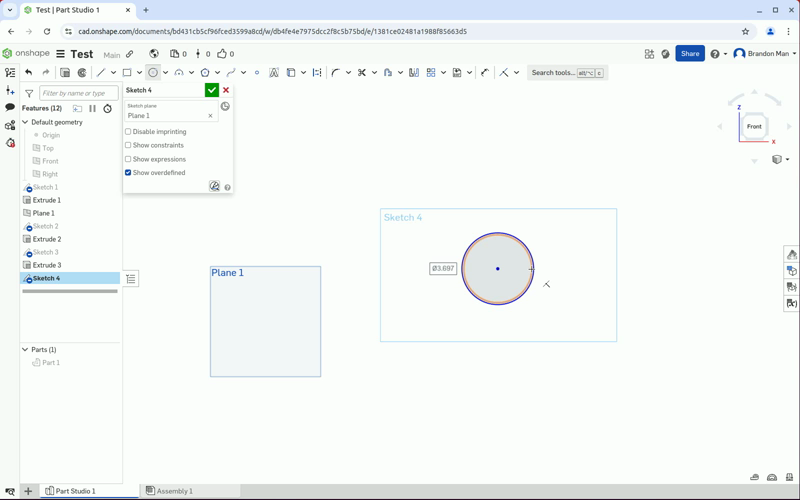
scroll(-6)
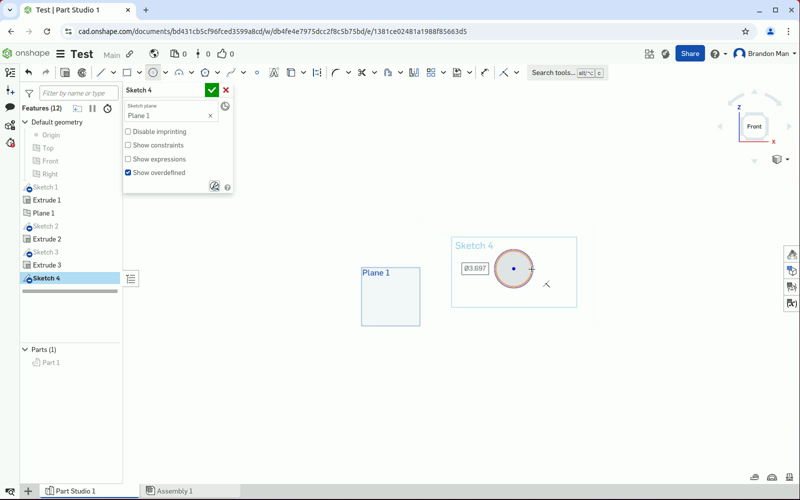
scroll(-6)
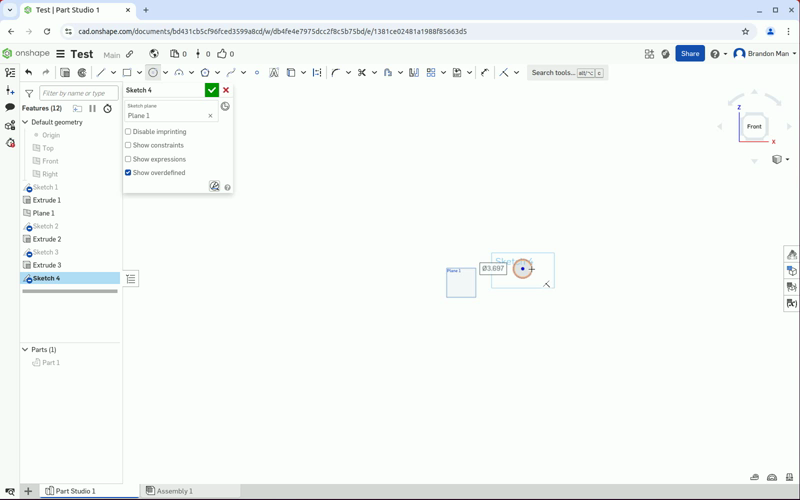
key(esc)
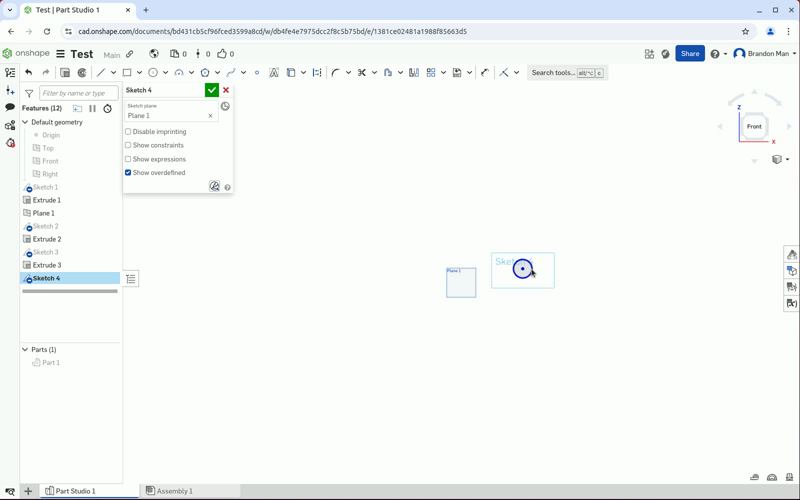
mouse_move(518, 276)
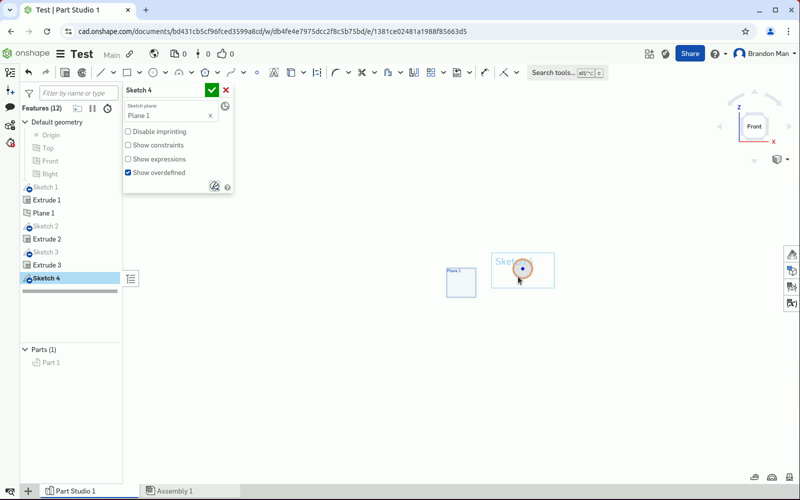
scroll(6)
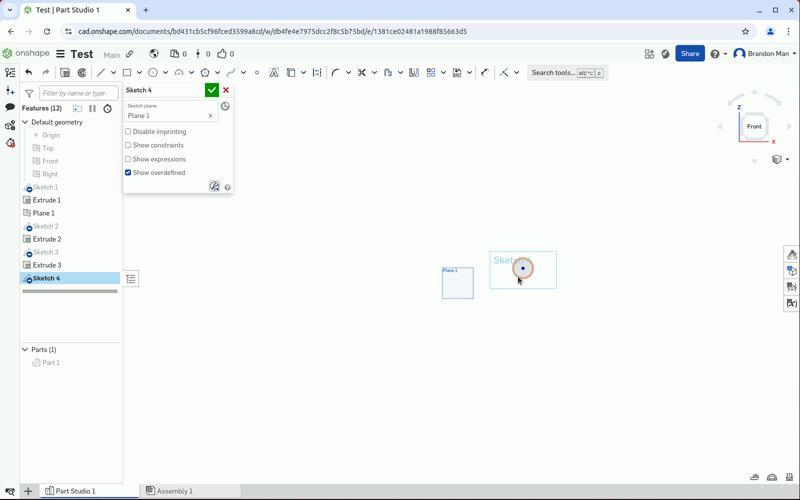
scroll(6)
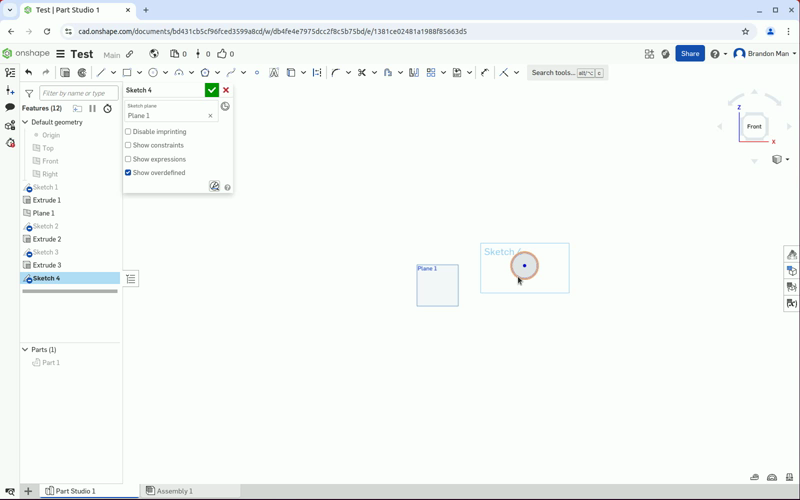
scroll(6)
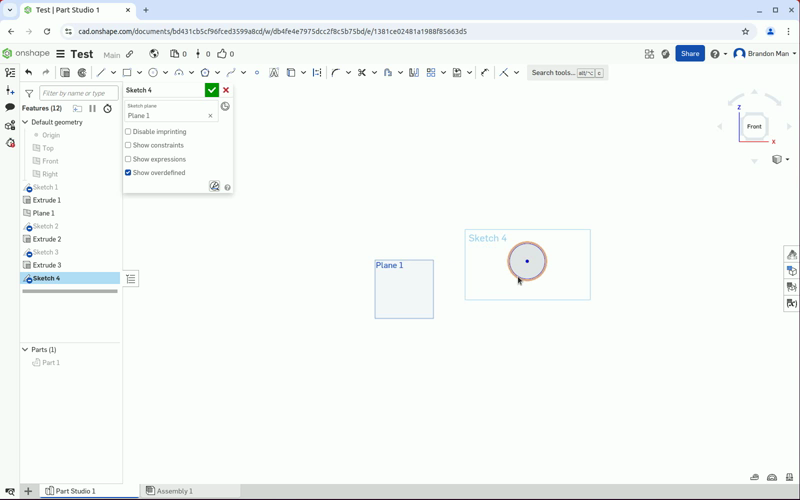
scroll(6)
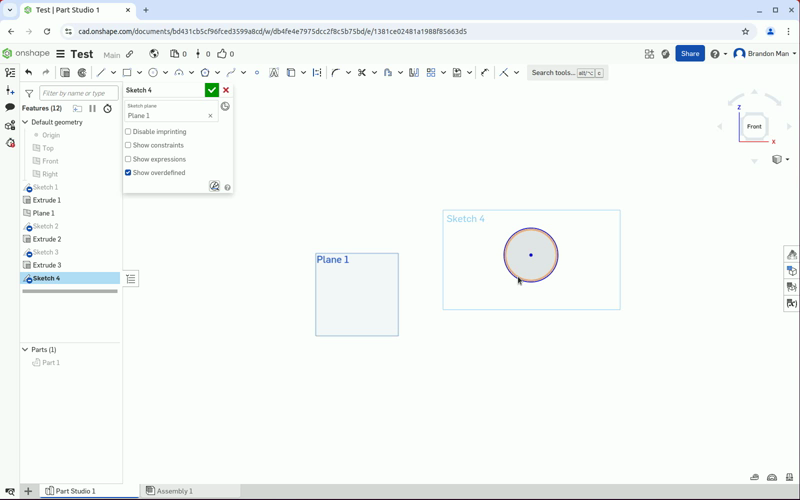
scroll(6)
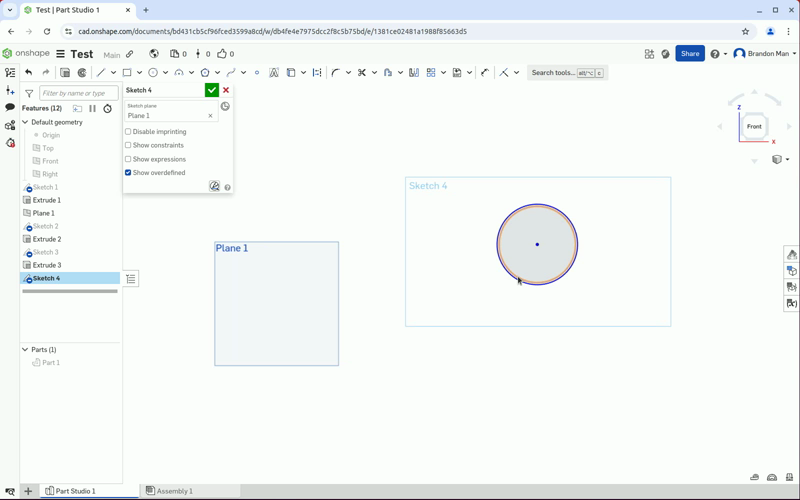
scroll(6)
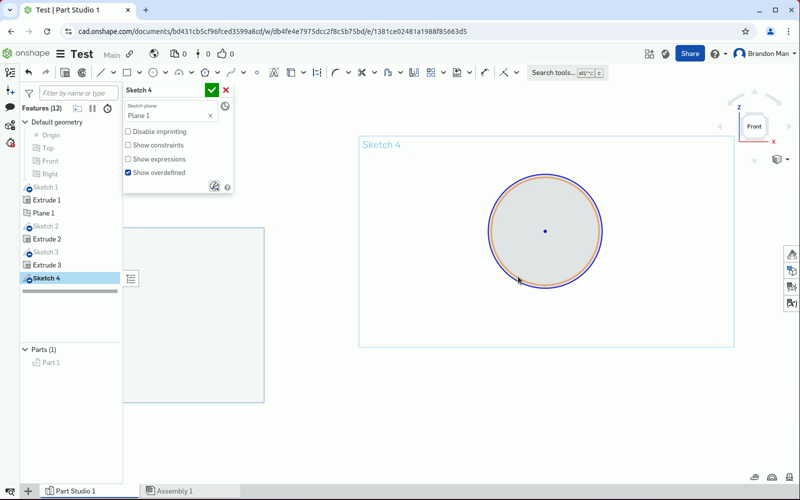
scroll(6)
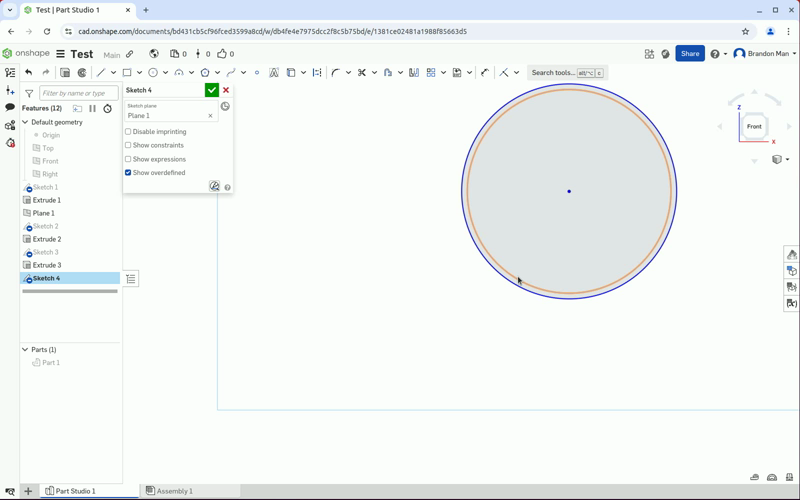
click(518, 276)
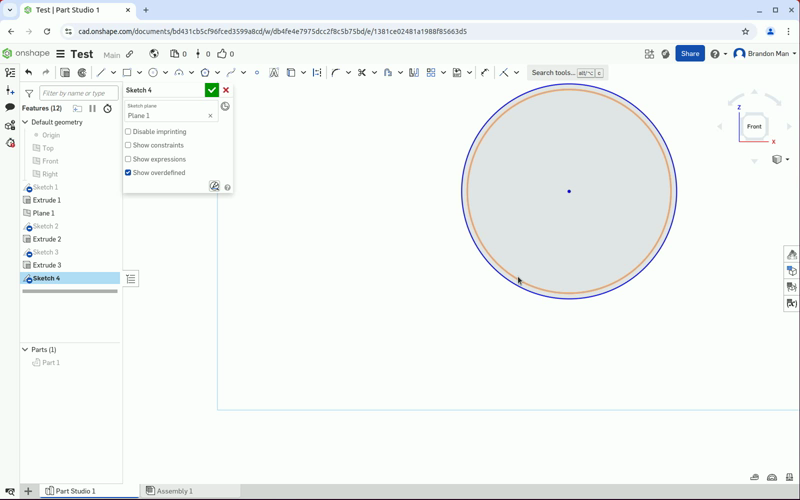
scroll(-6)
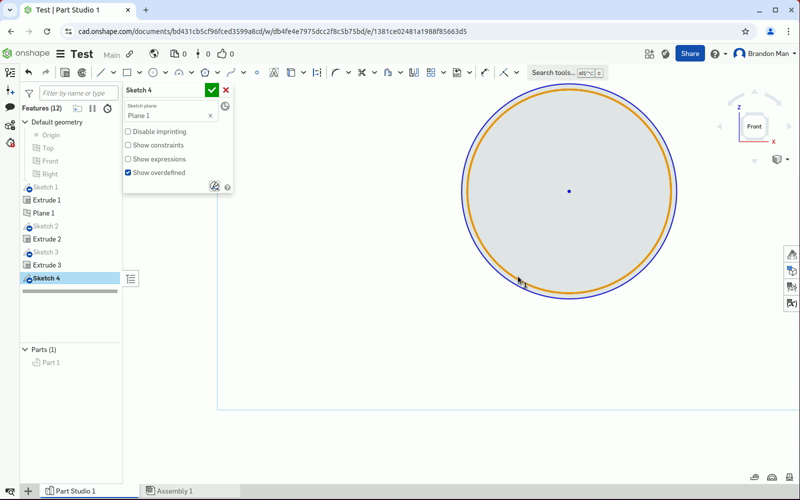
scroll(-6)
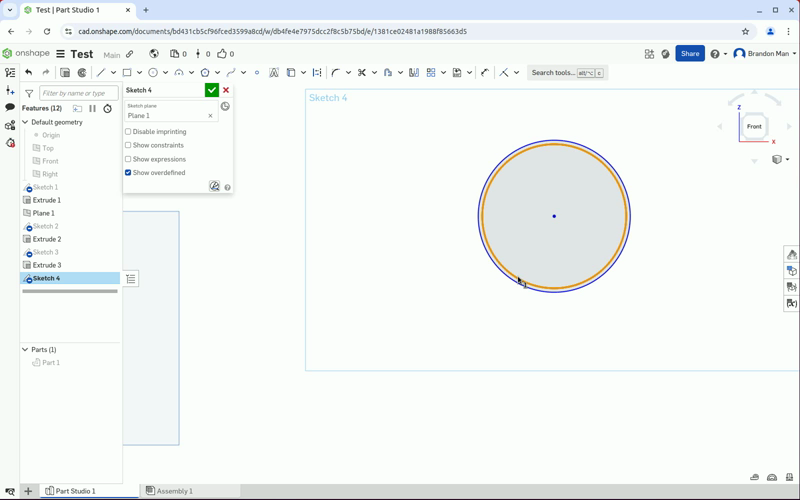
scroll(-6)
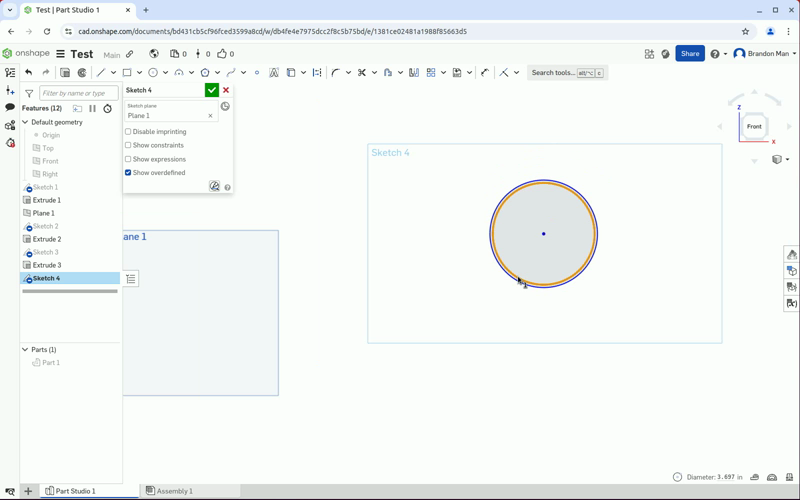
scroll(-6)
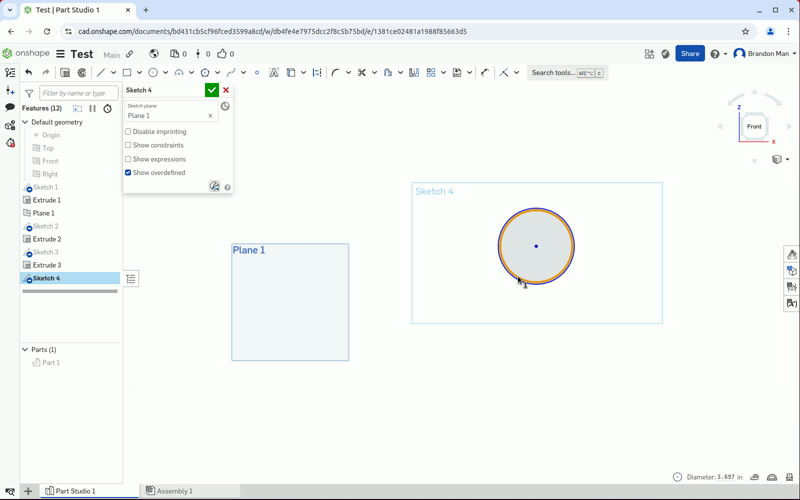
scroll(-6)
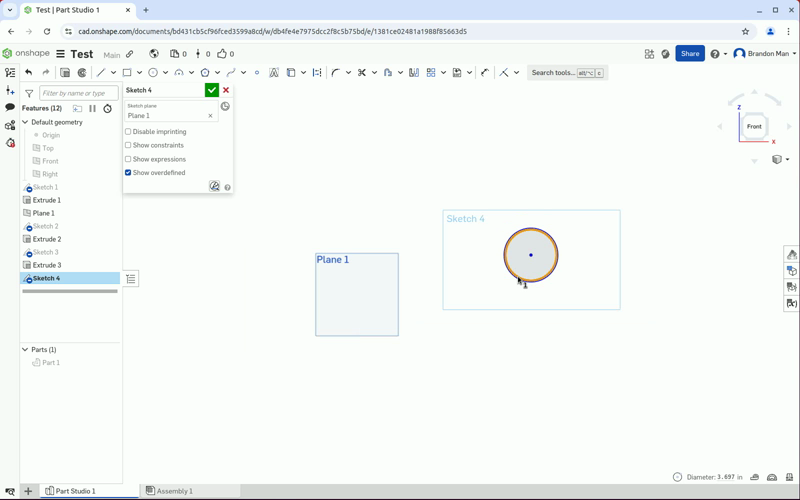
scroll(-6)
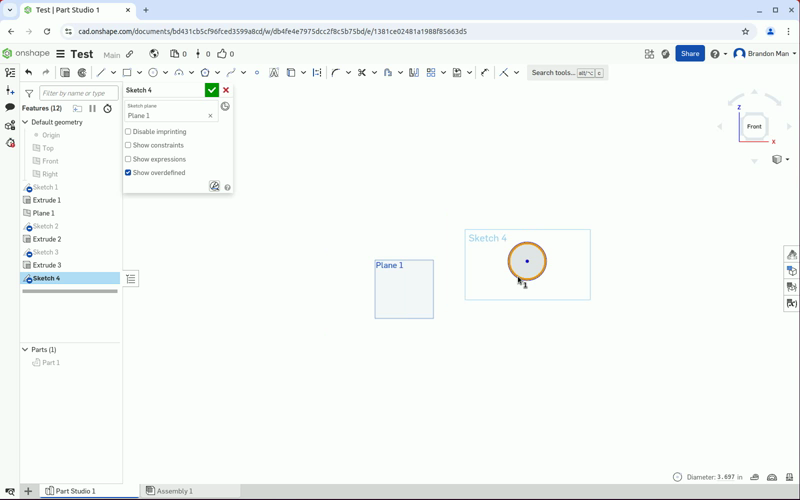
scroll(-6)
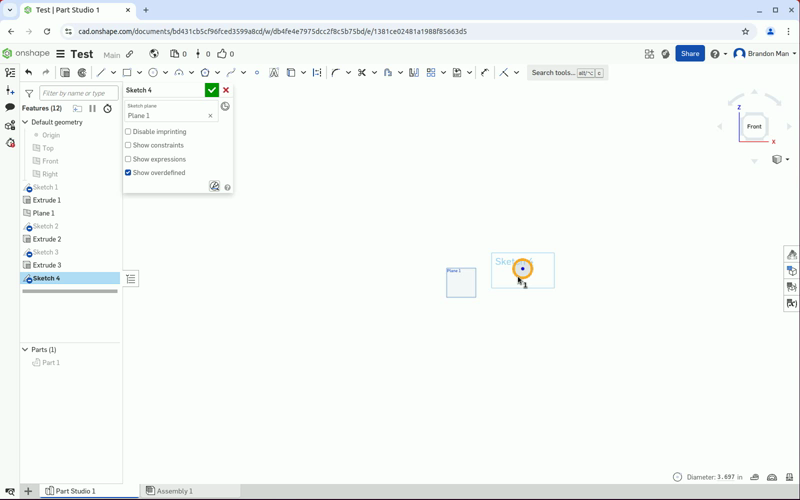
mouse_move(73, 352)
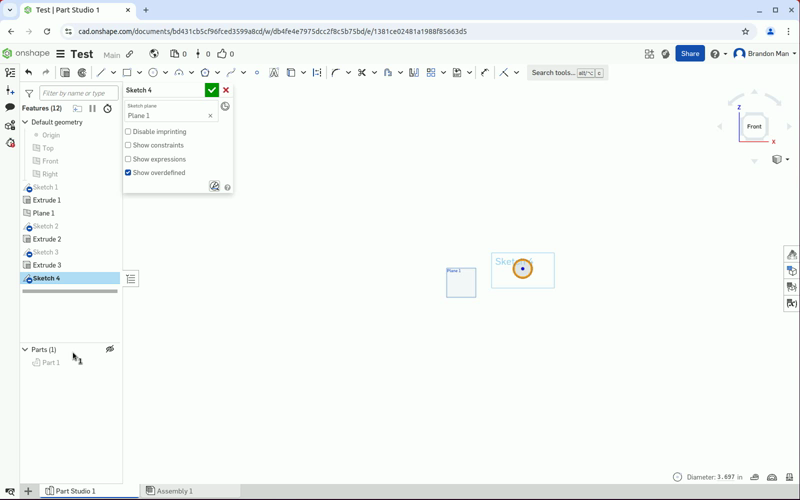
key(shift+y)
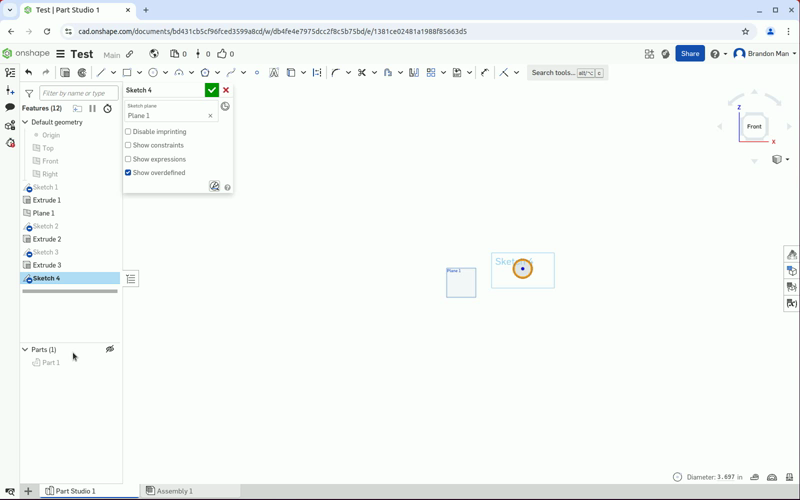
key(shift+e)
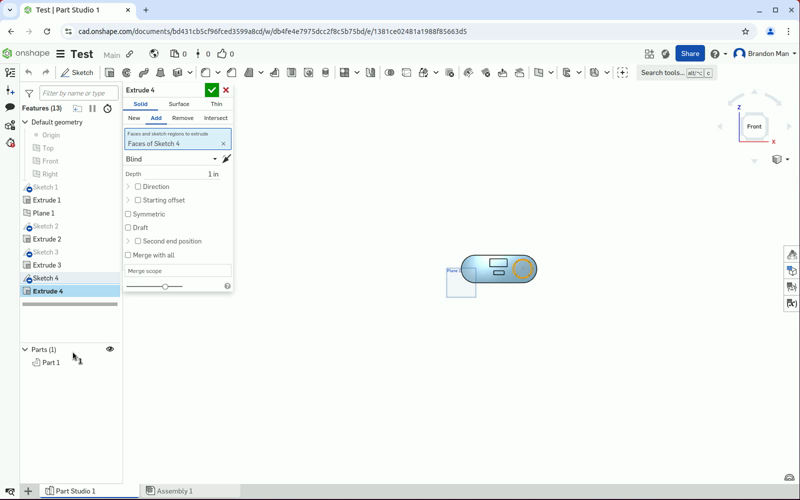
mouse_move(143, 106)
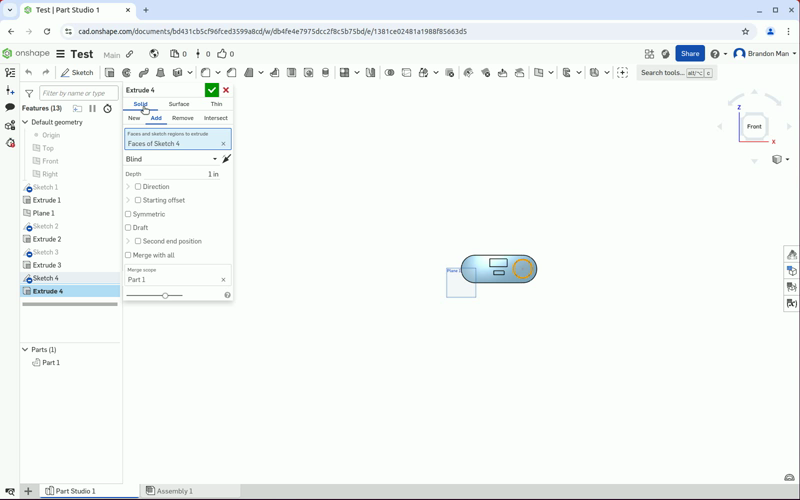
click(143, 106)
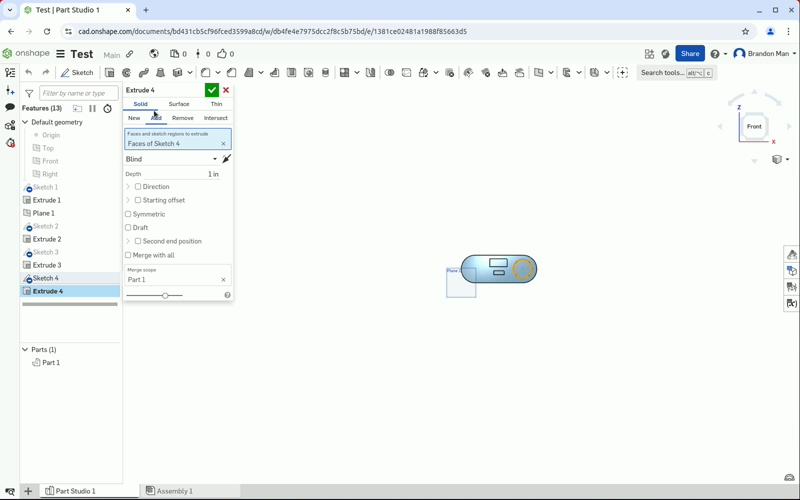
mouse_move(186, 120)
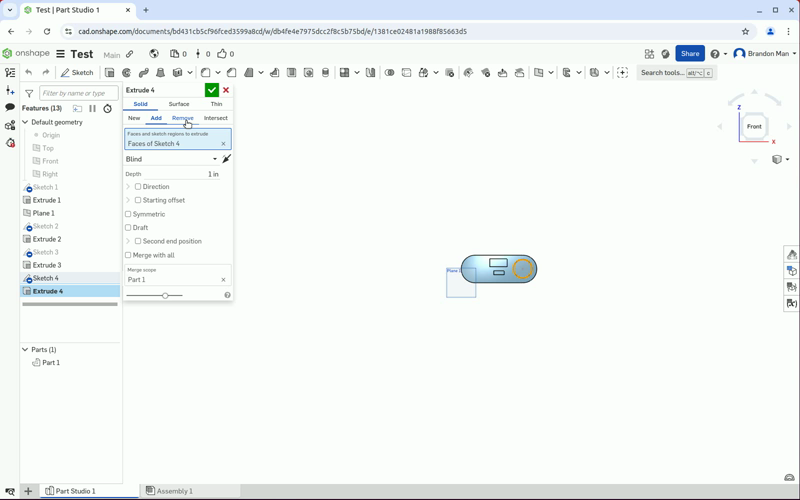
click(186, 120)
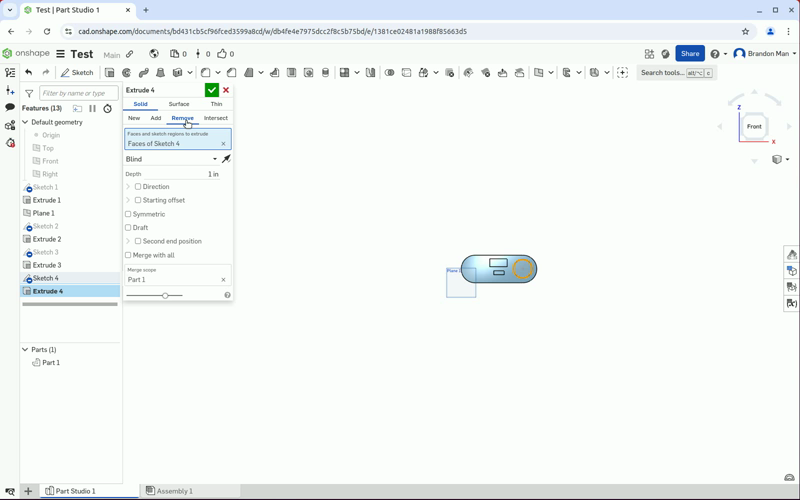
key(tab, 4)
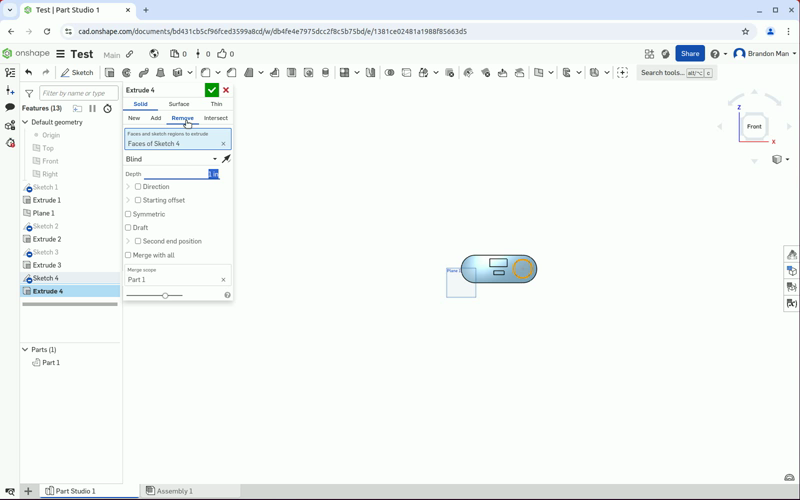
text(0.241)
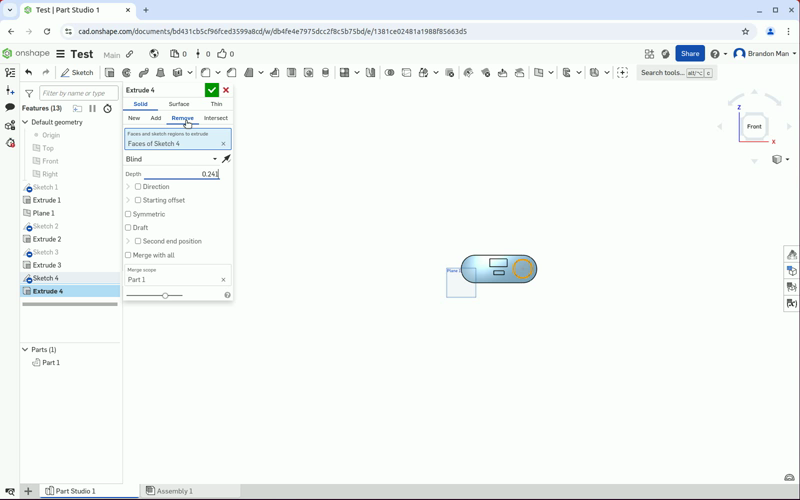
key(tab, 6)
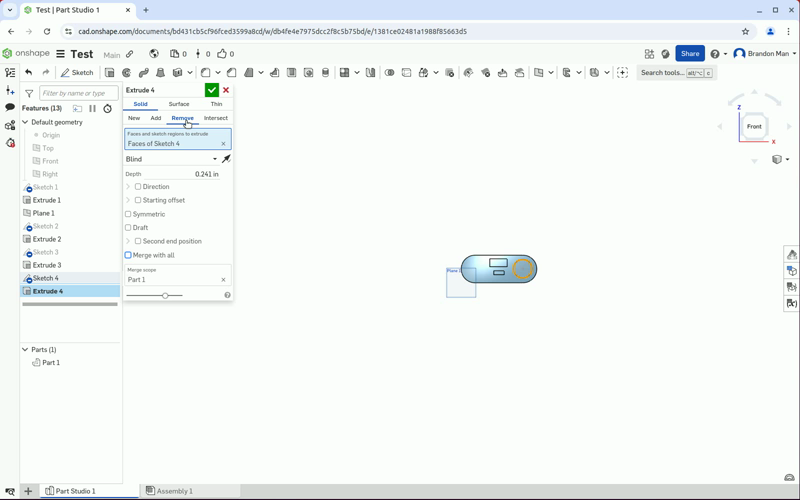
key(space)
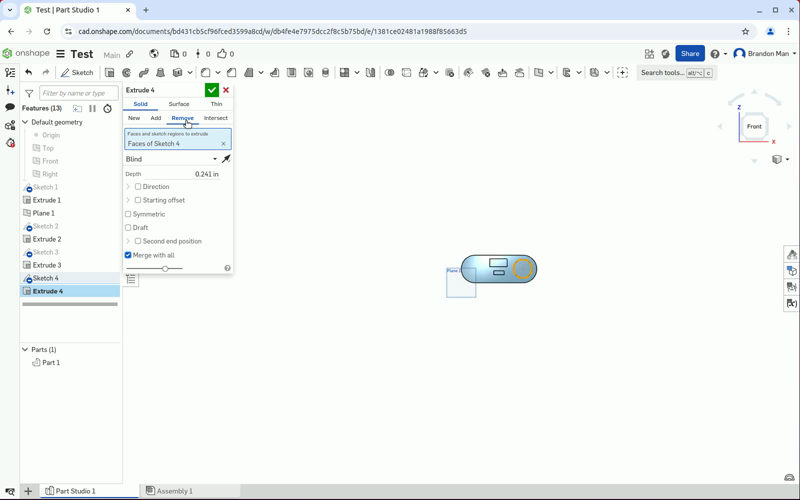
key(enter)
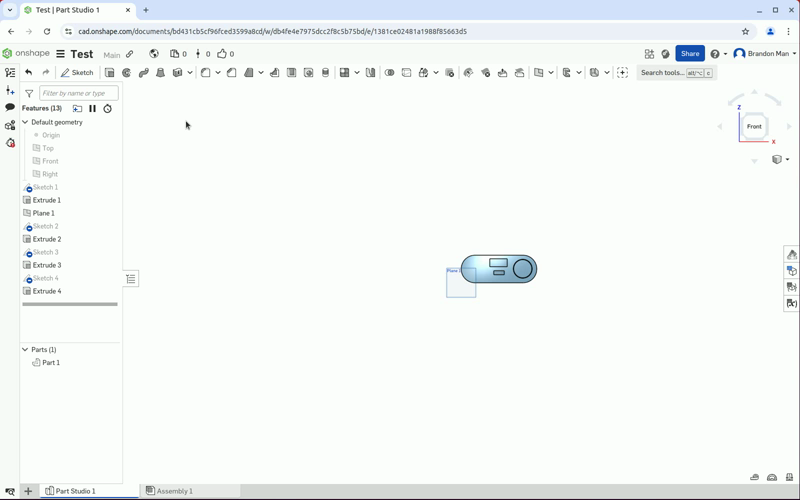
key(shift+h)
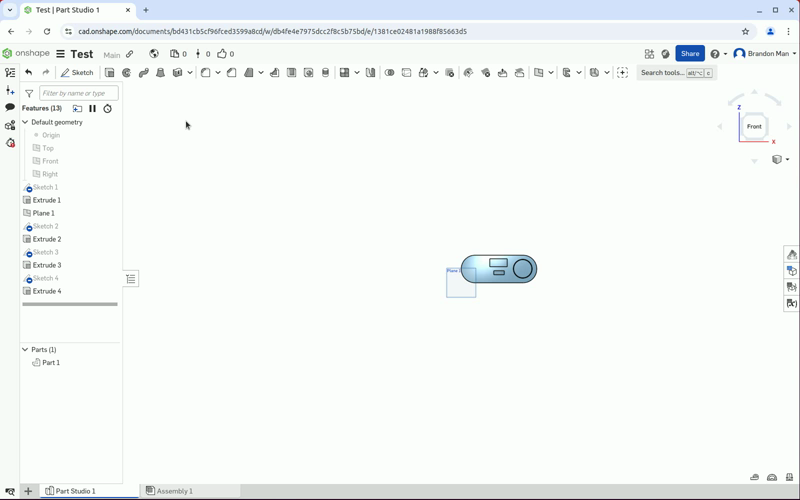
key(shift+h)
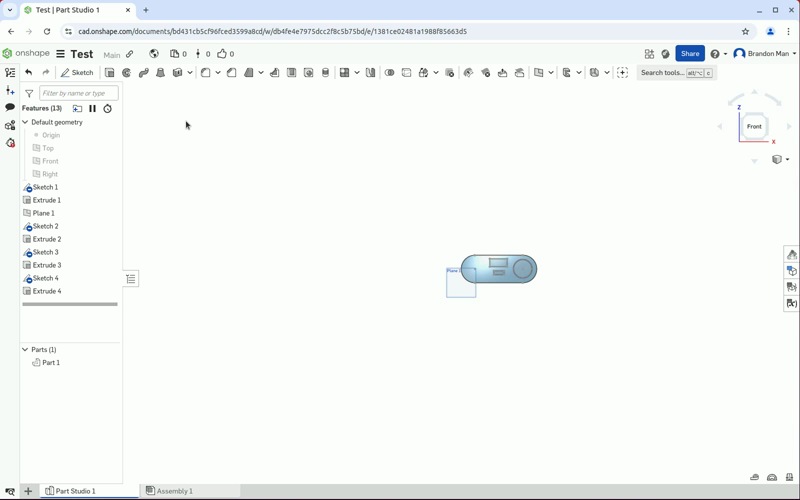
key(shift+7)
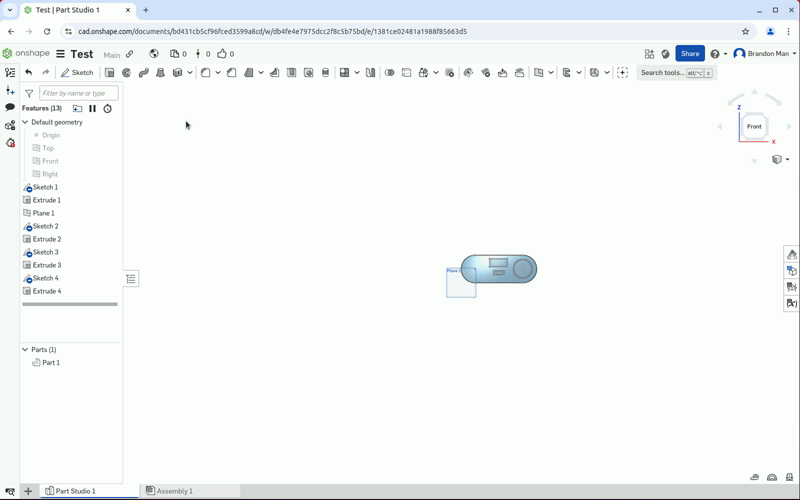
key(left, 2)
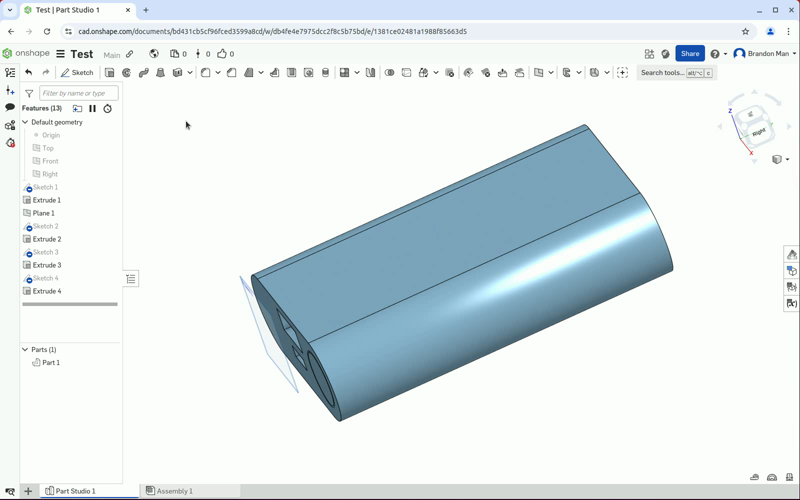
key(down, 2)
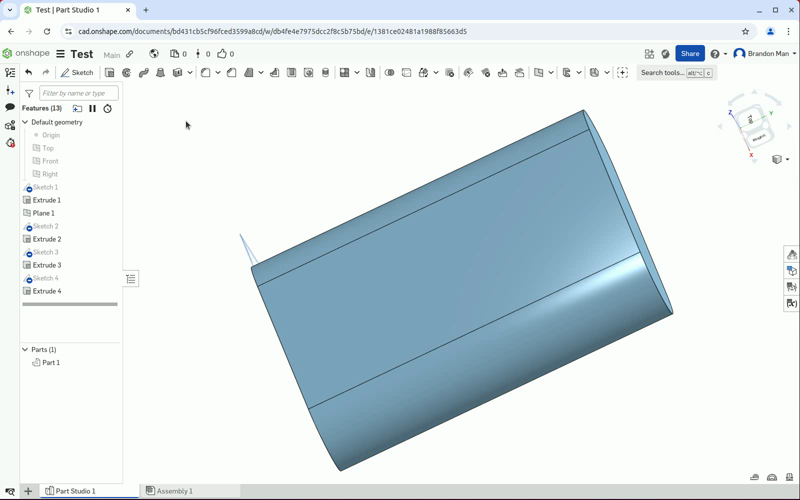
key(up, 2)
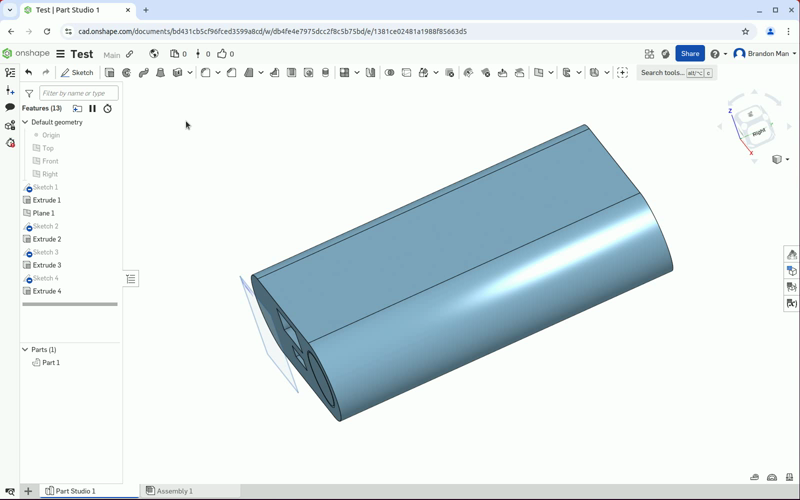
key(right, 2)
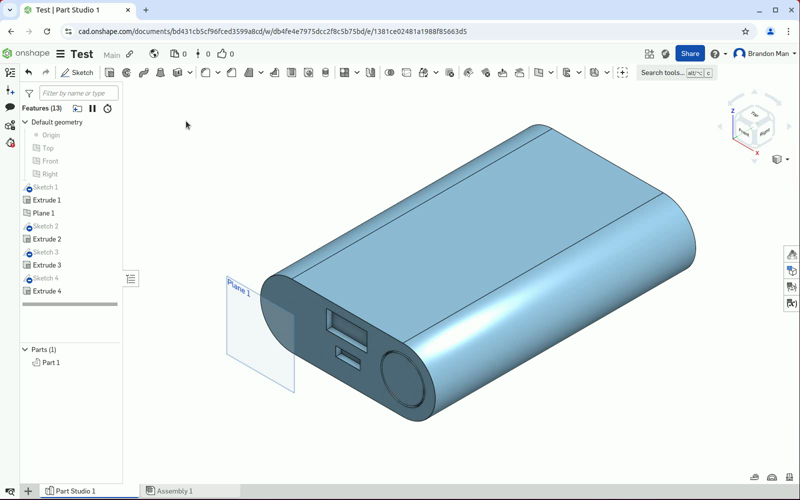
mouse_move(73, 189)
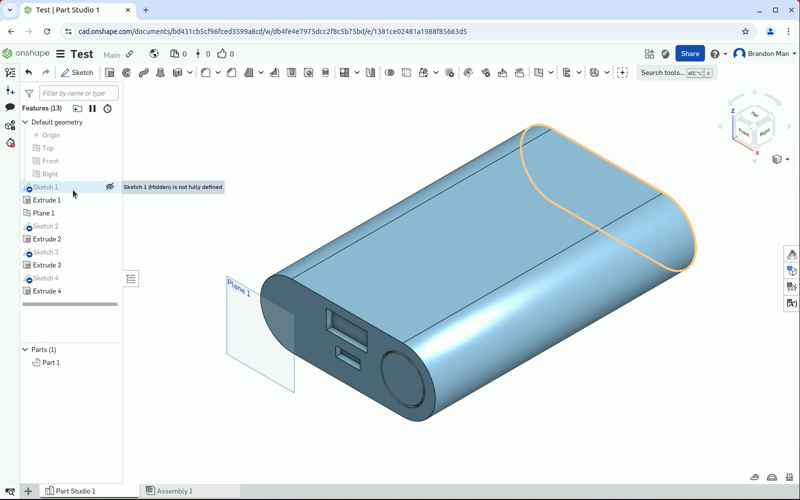
click(73, 189)